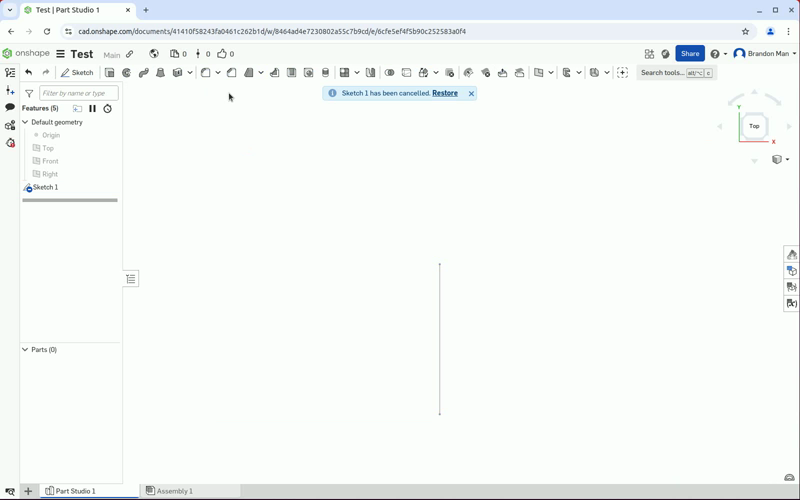
key(shift+h)
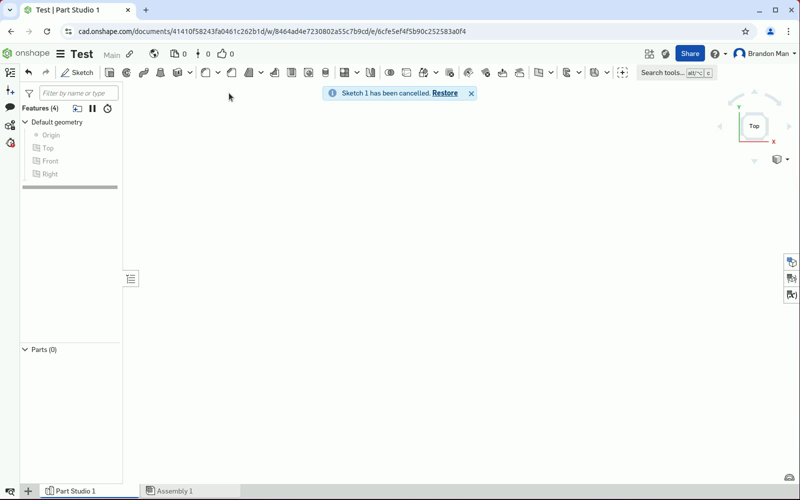
mouse_move(73, 352)
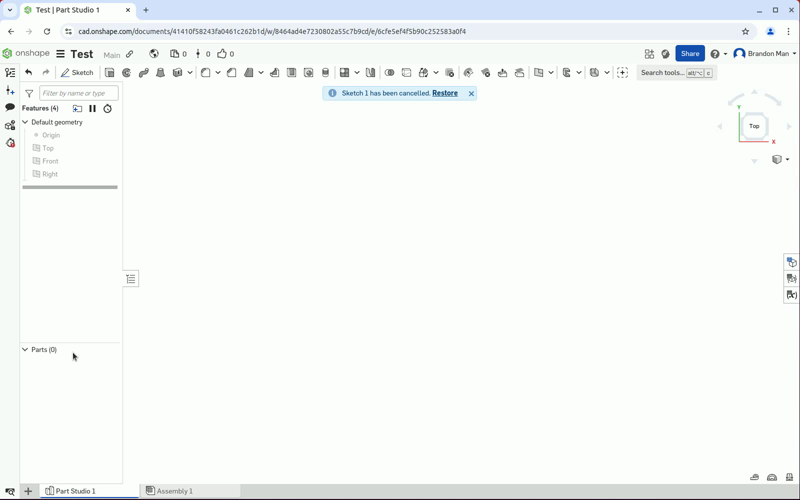
key(y)
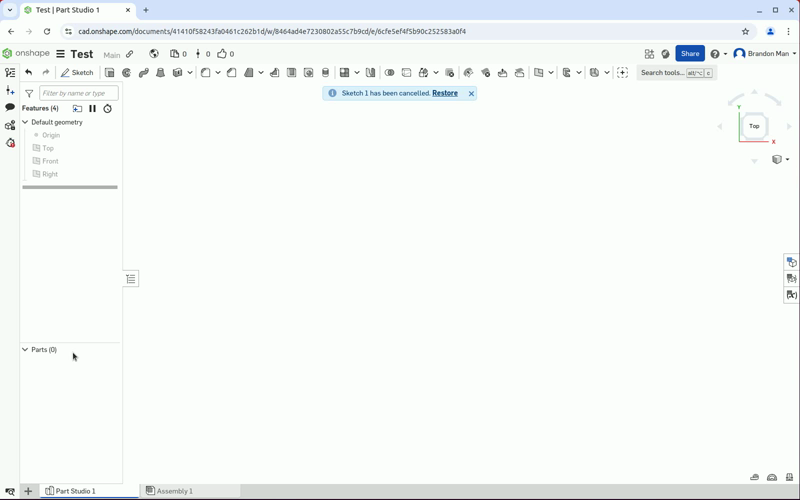
key(shift+p)
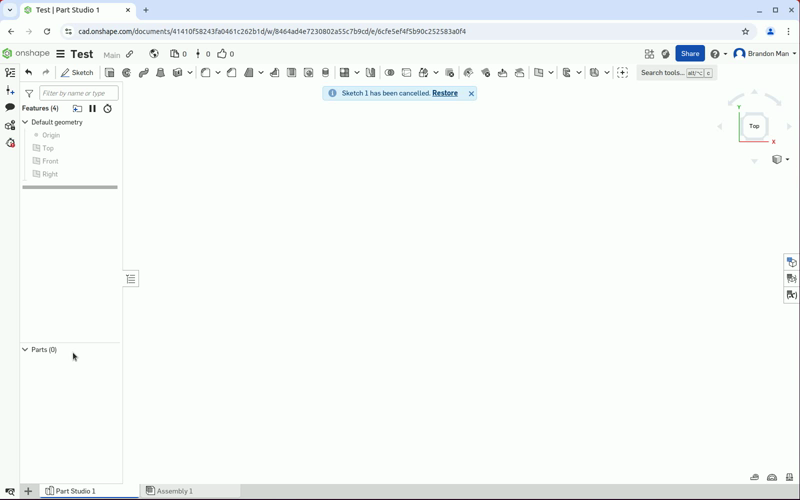
key(space)
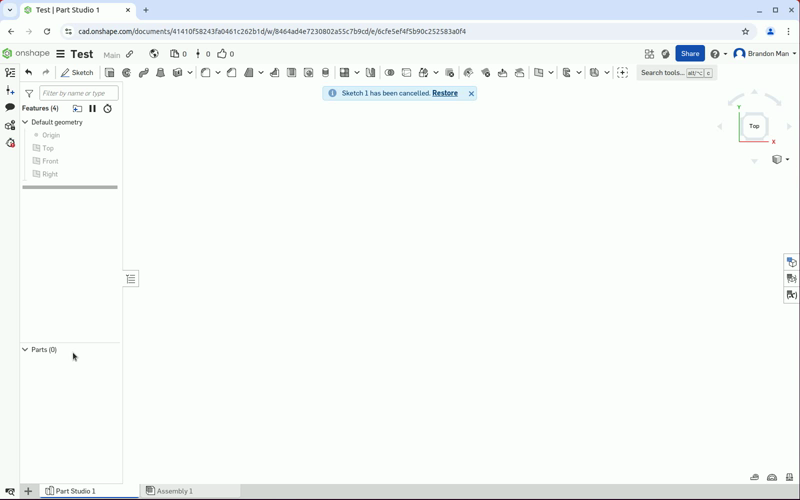
key_down(shift)
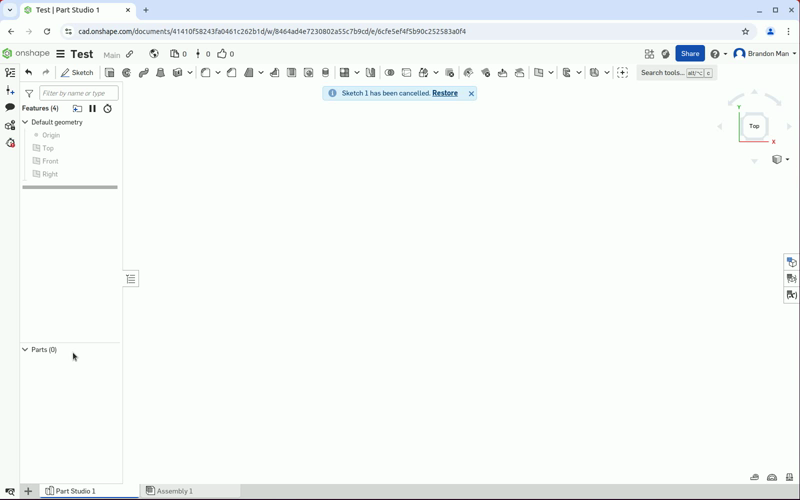
key(up)
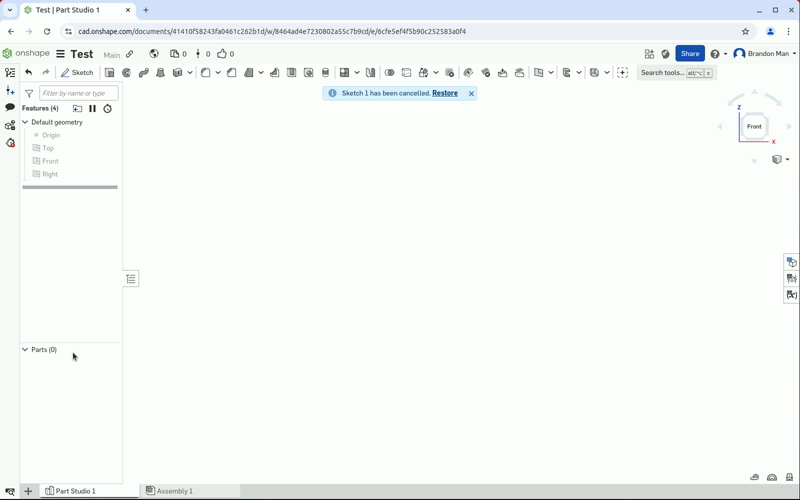
key_up(shift)
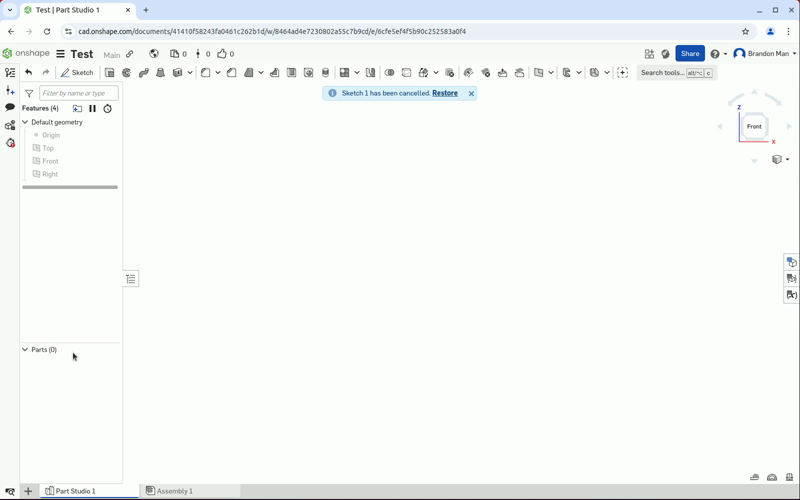
key(space)
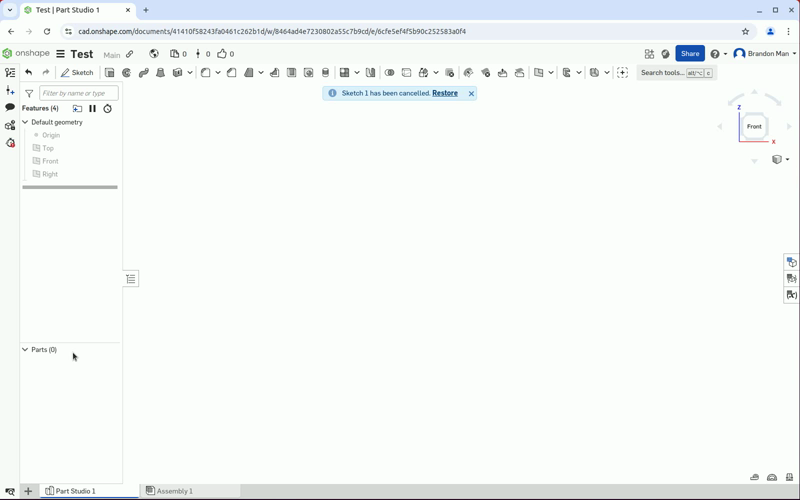
key_down(shift)
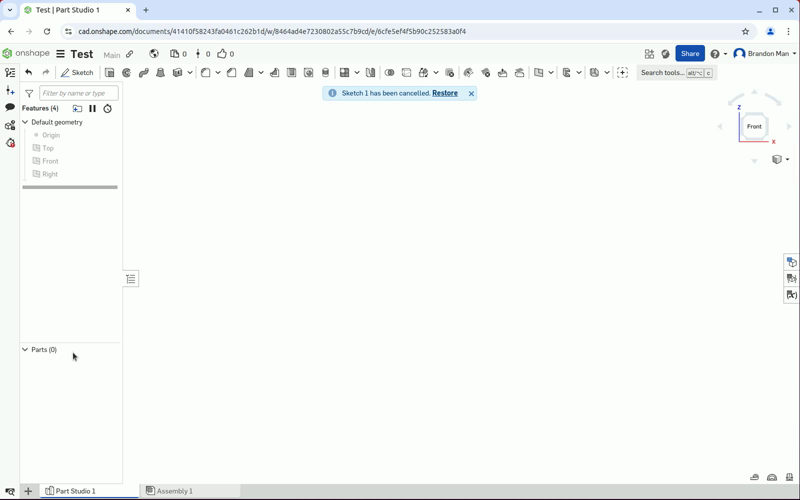
key(left)
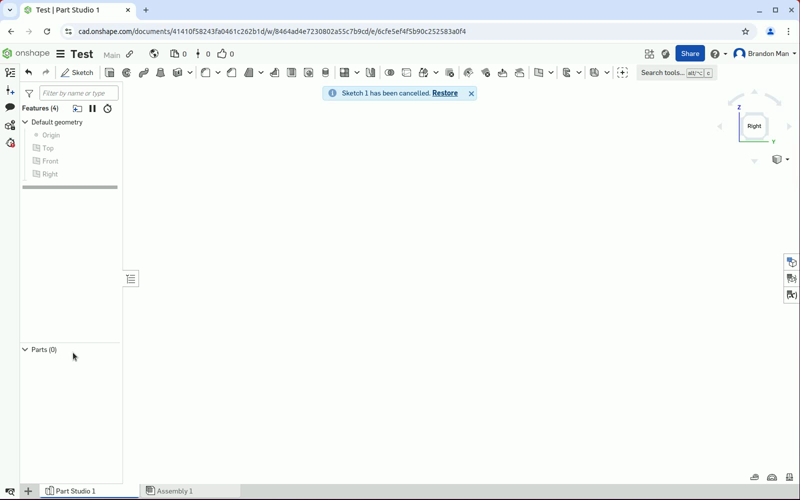
key_up(shift)
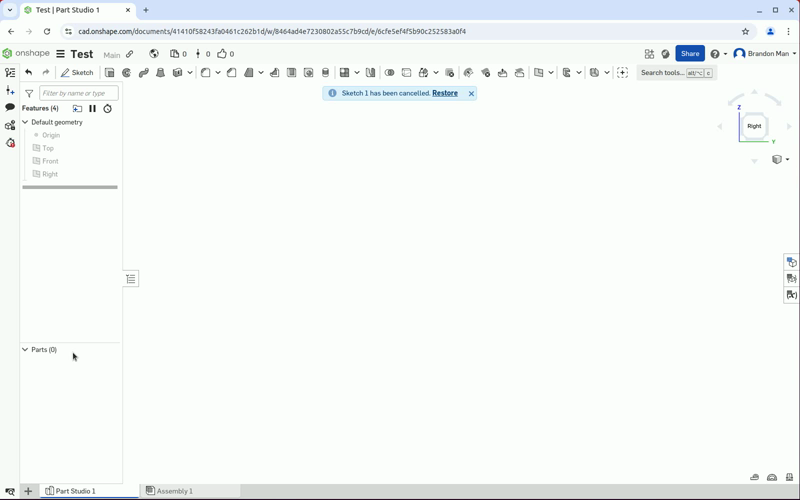
mouse_move(73, 352)
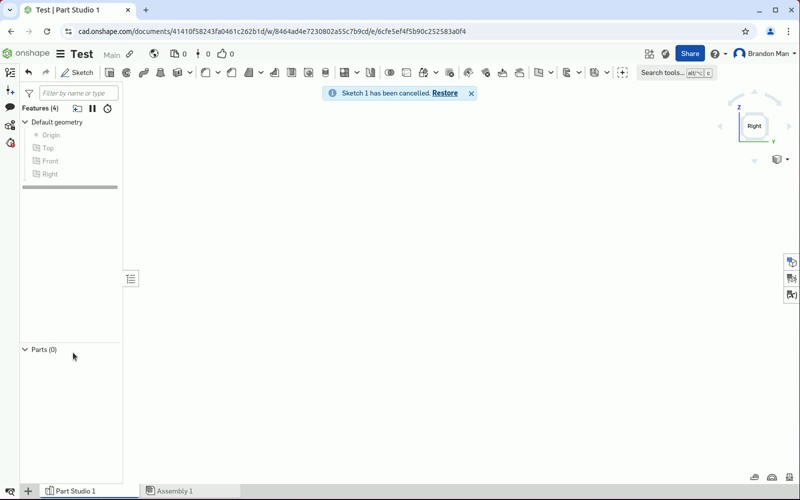
key(shift+y)
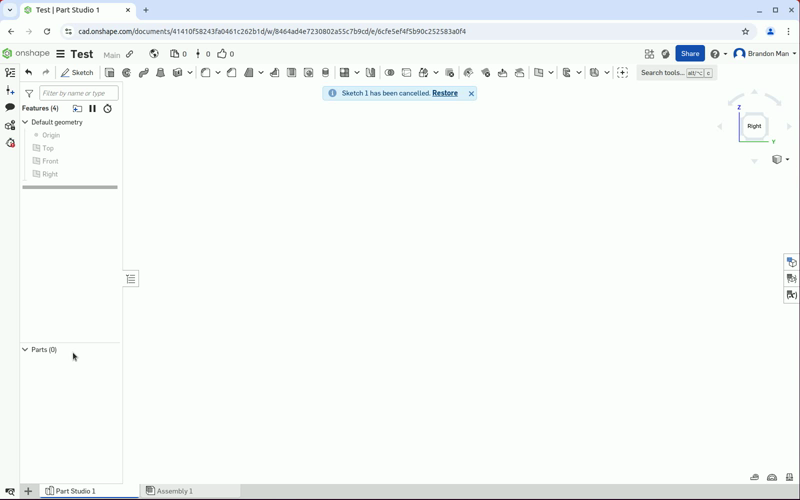
key(shift+s)
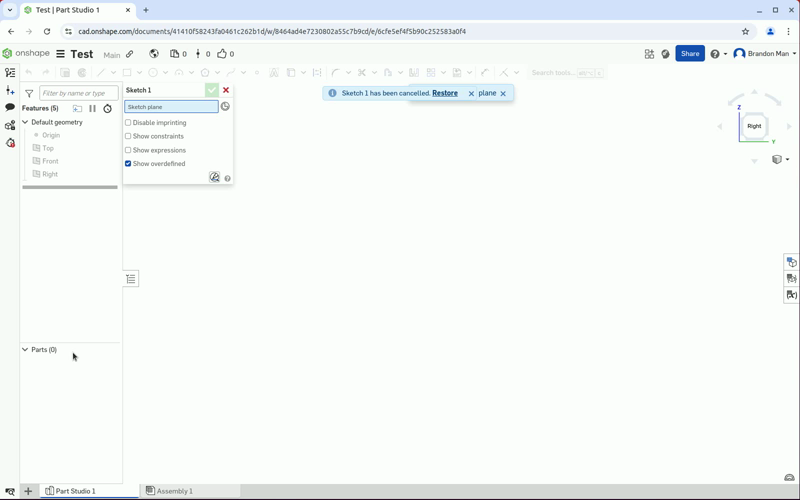
mouse_move(73, 176)
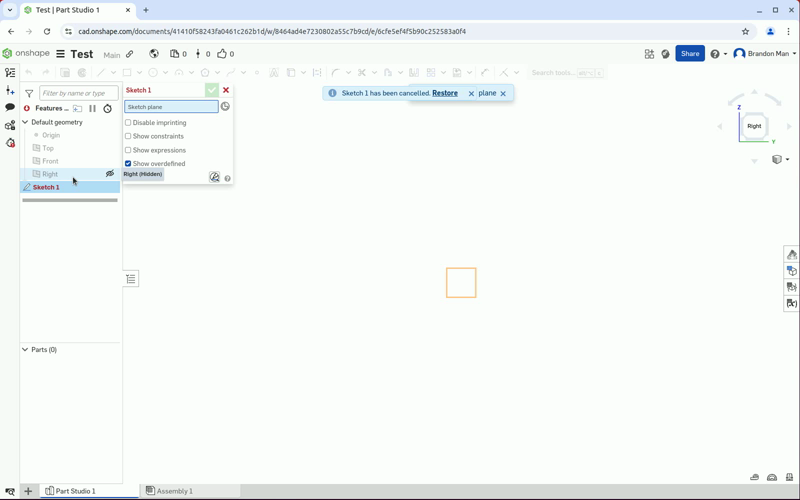
click(73, 176)
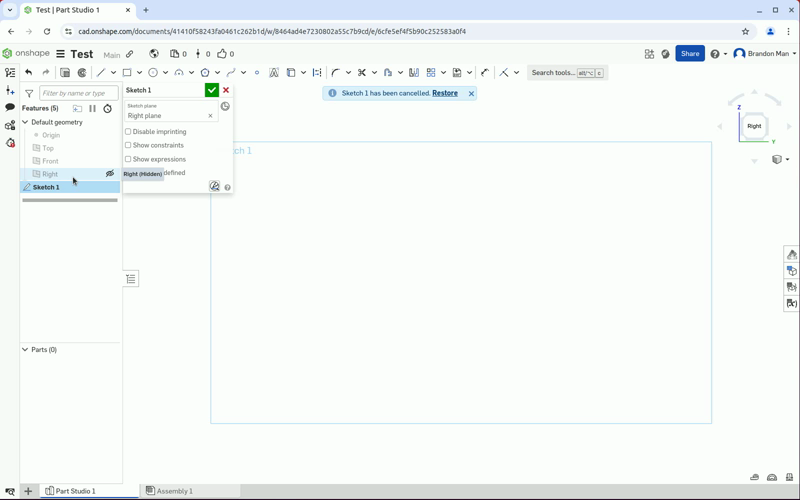
mouse_move(73, 352)
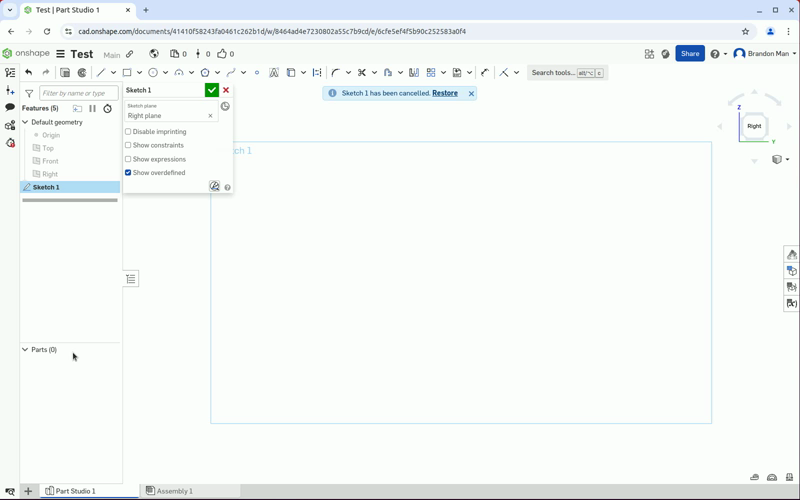
key(y)
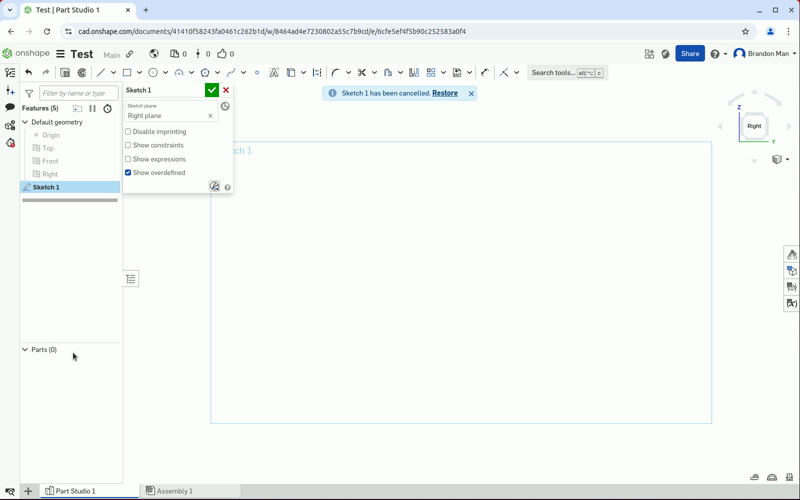
key(l)
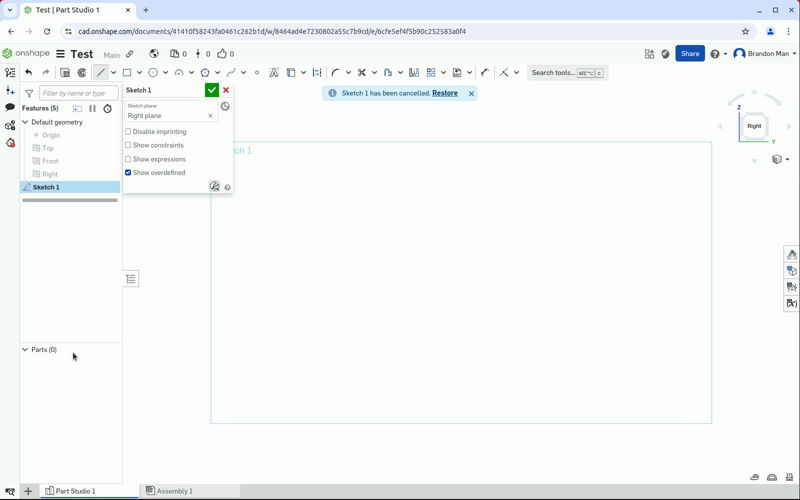
key_down(shift)
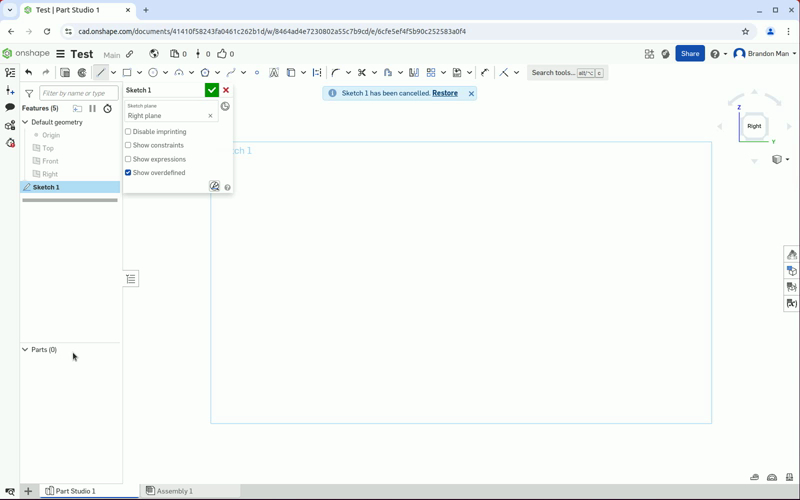
mouse_move(444, 297)
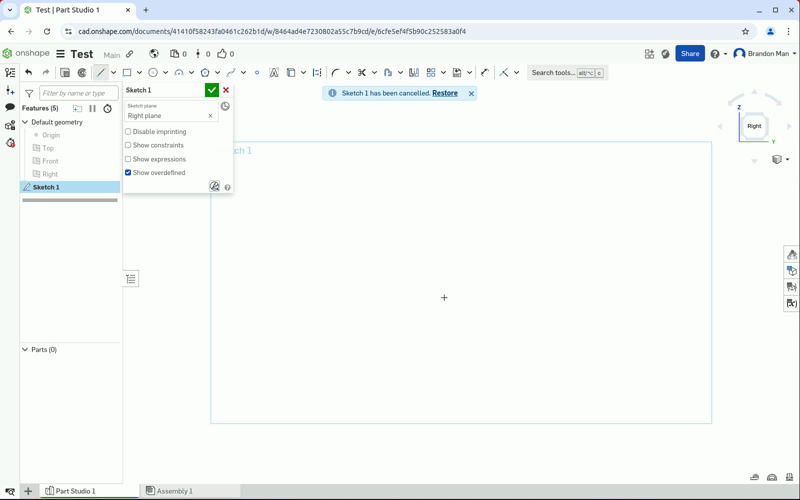
click(444, 297)
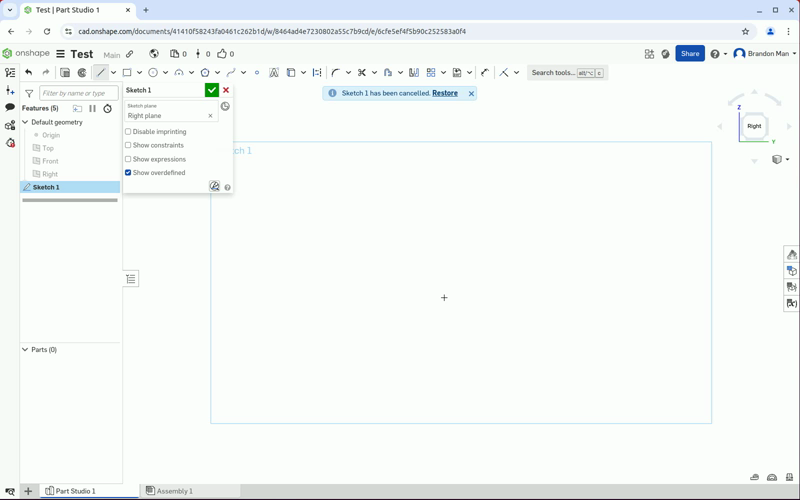
key_up(shift)
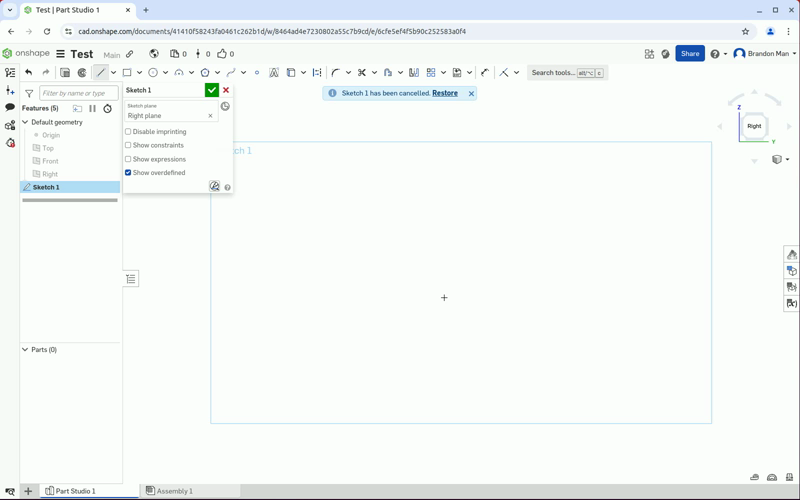
key_down(shift)
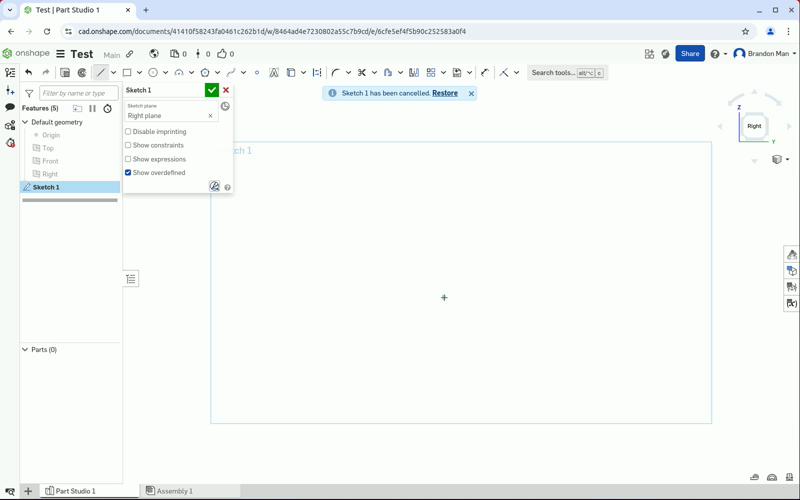
mouse_move(474, 297)
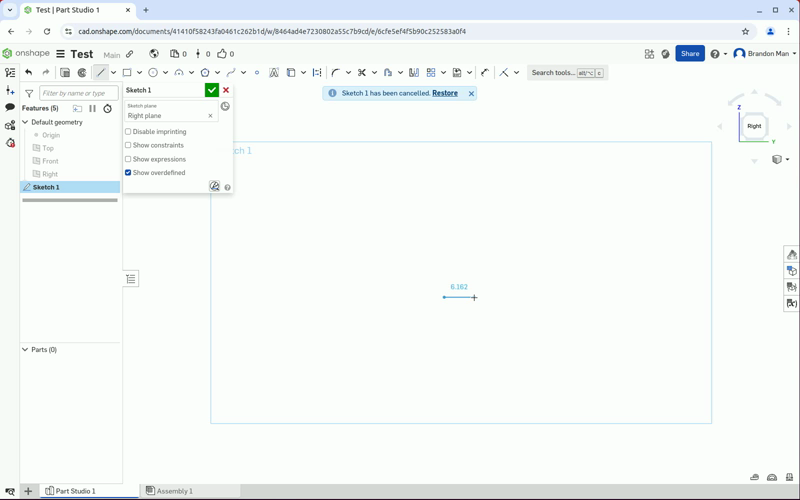
mouse_move(453, 297)
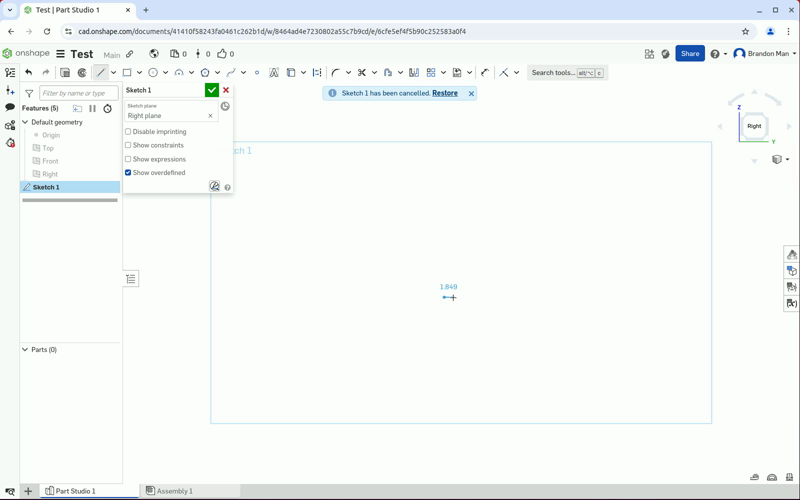
click(453, 297)
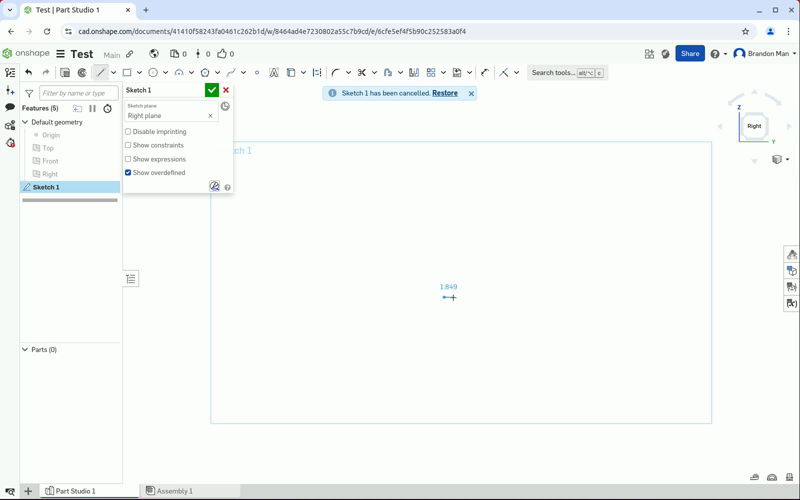
key_up(shift)
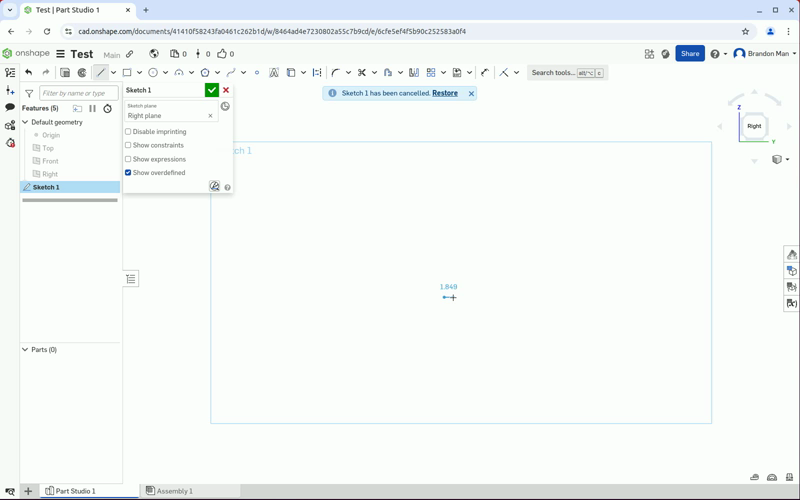
key_down(shift)
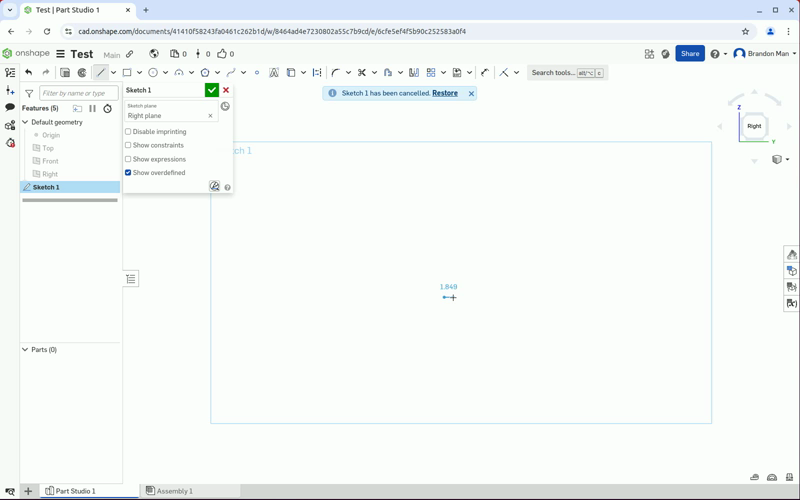
mouse_move(483, 297)
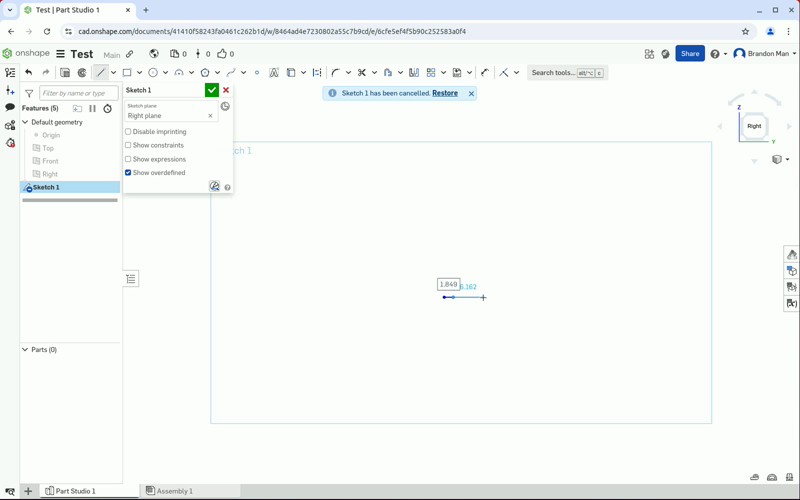
mouse_move(453, 308)
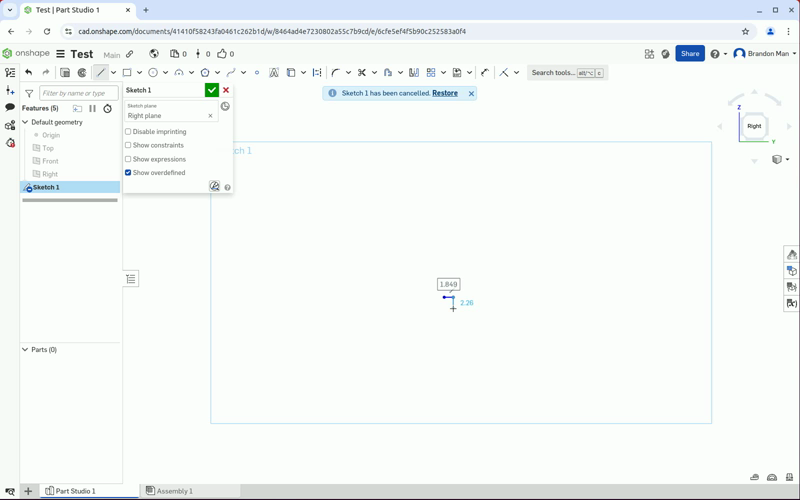
click(453, 308)
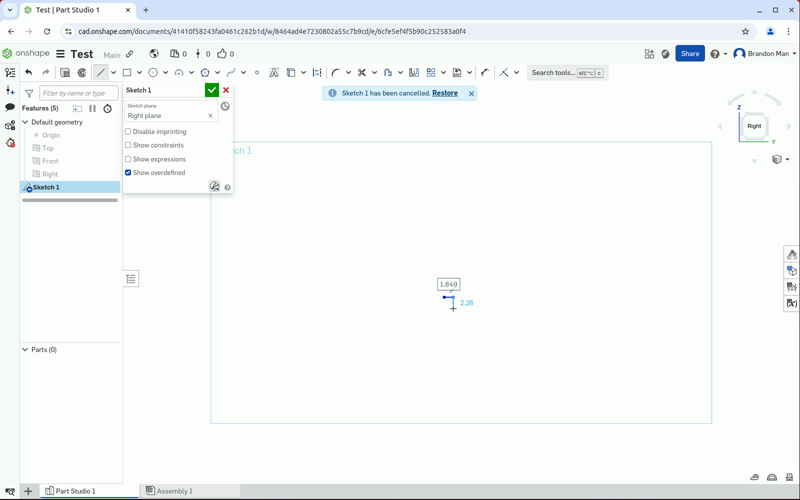
key_up(shift)
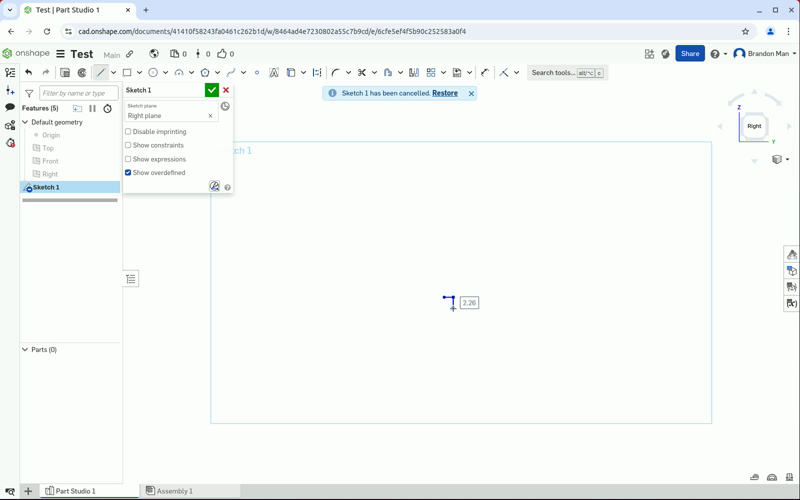
key_down(shift)
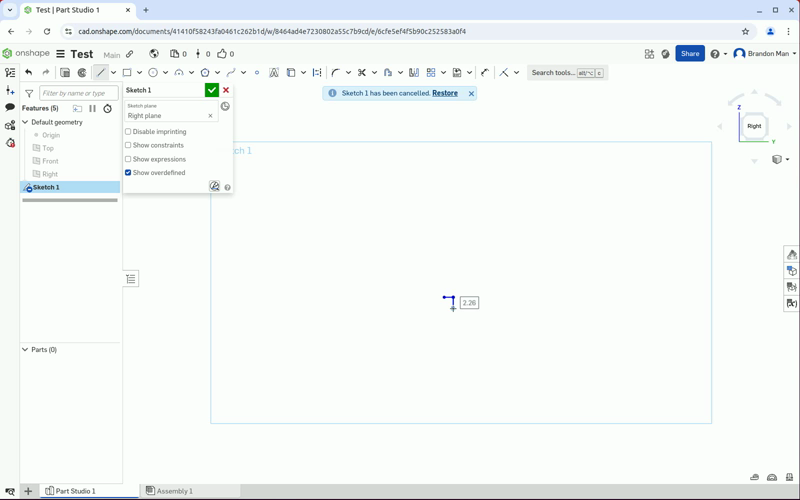
mouse_move(483, 308)
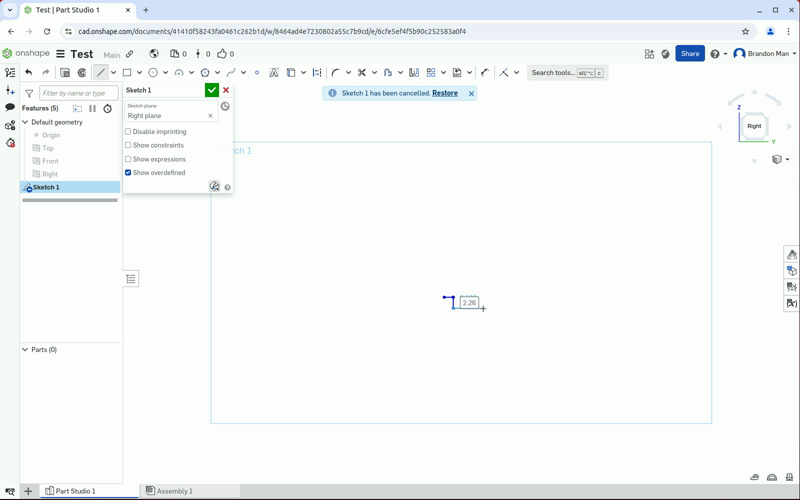
mouse_move(469, 308)
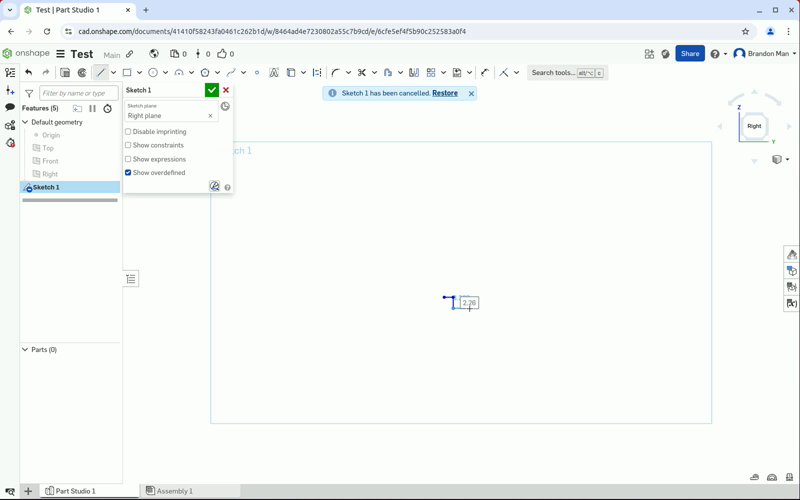
click(469, 308)
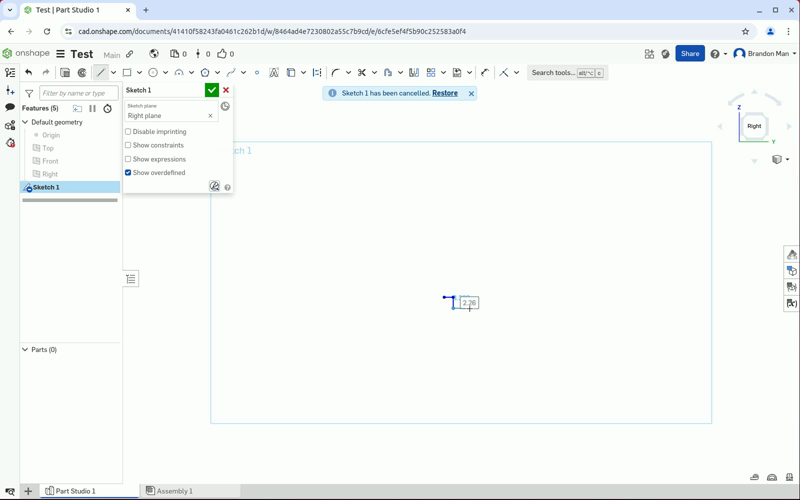
key_up(shift)
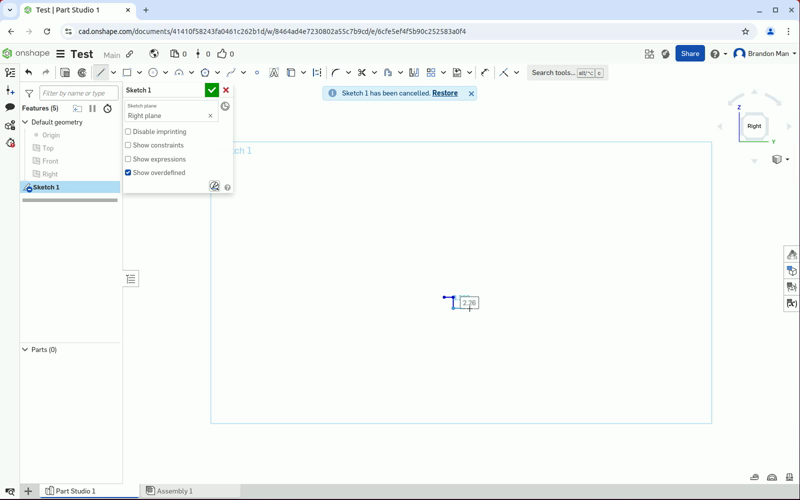
key_down(shift)
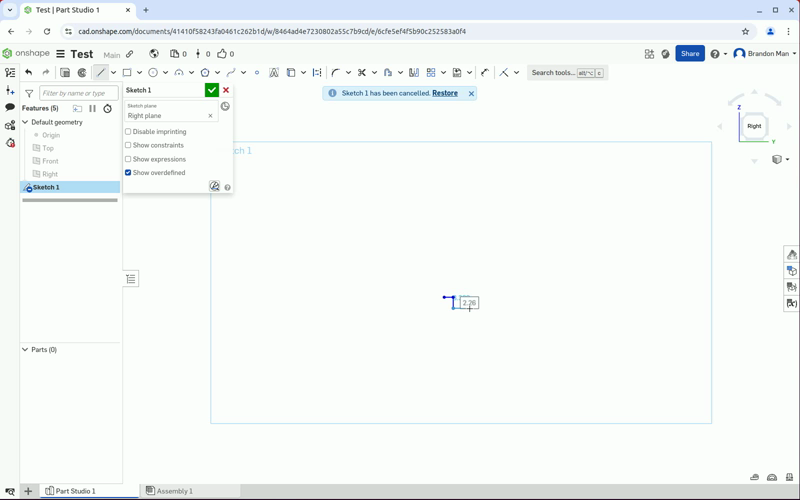
mouse_move(499, 308)
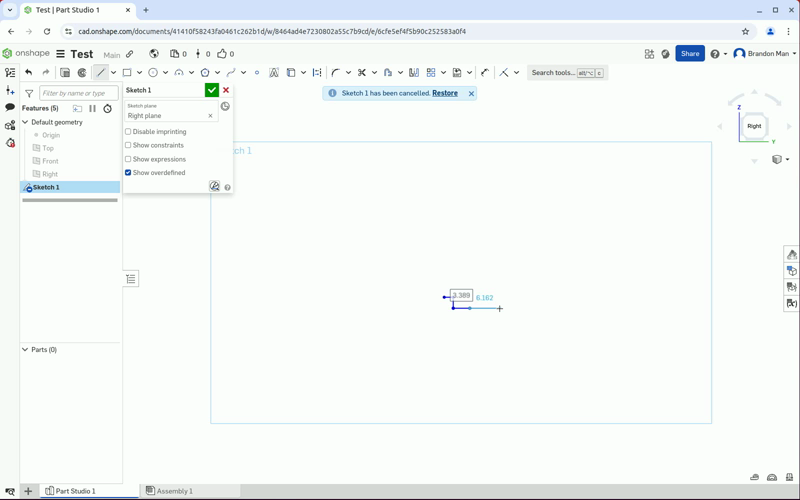
mouse_move(469, 297)
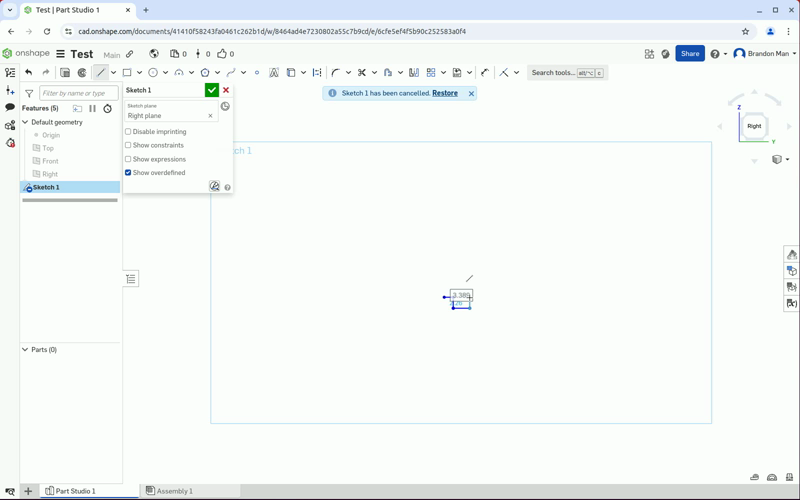
click(469, 297)
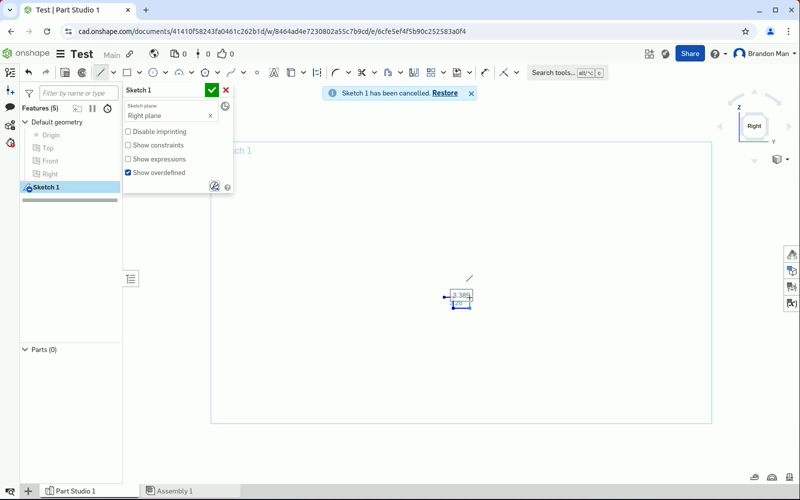
key_up(shift)
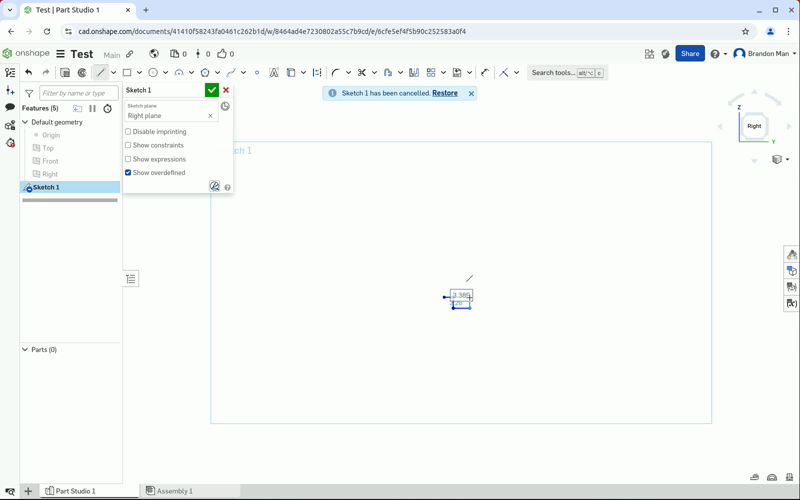
key_down(shift)
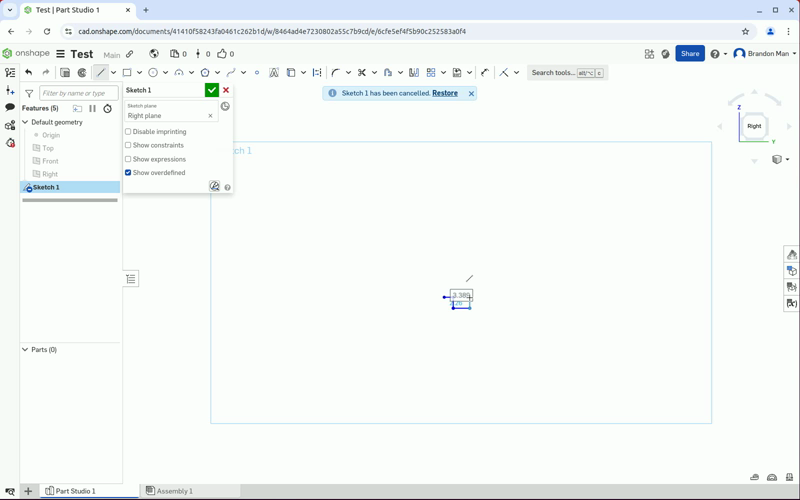
mouse_move(499, 297)
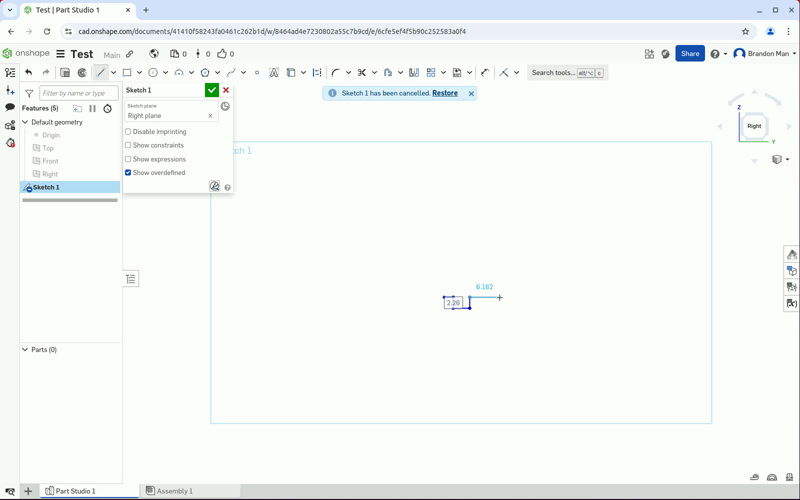
mouse_move(478, 297)
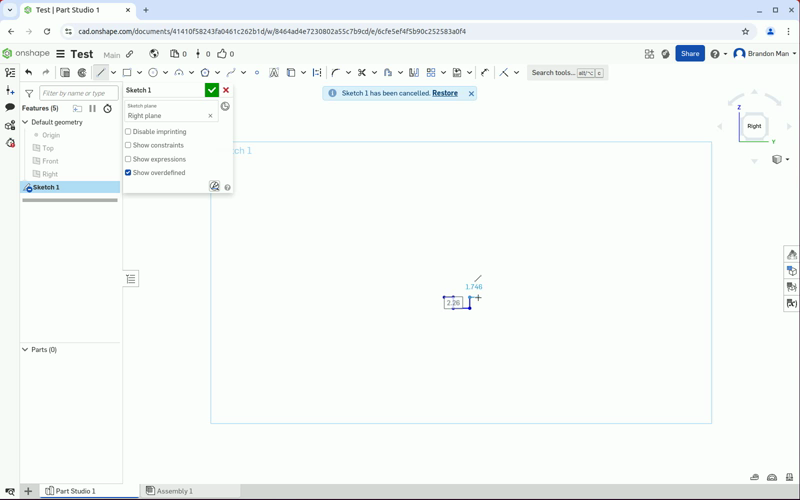
click(478, 297)
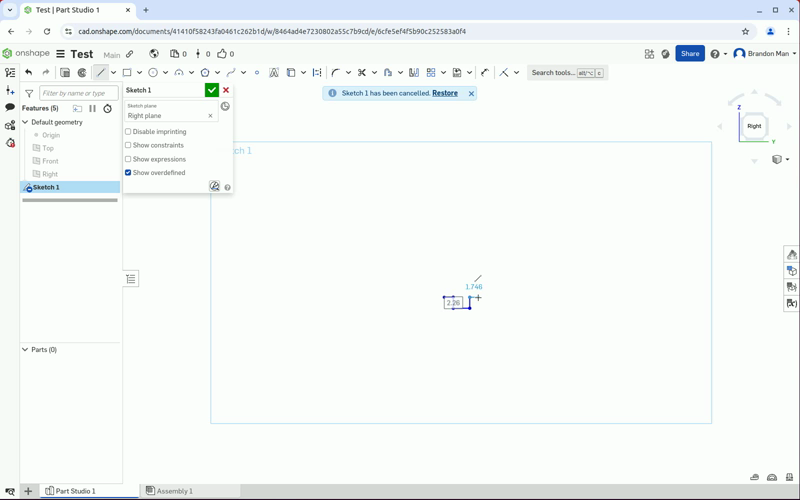
key_up(shift)
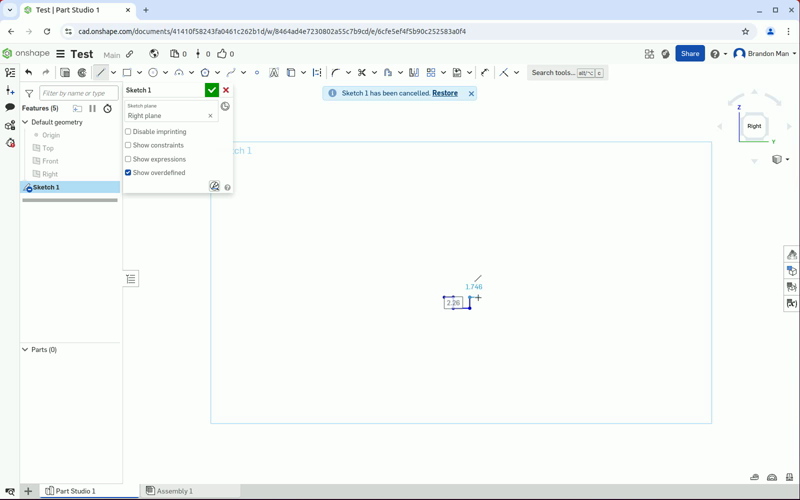
key_down(shift)
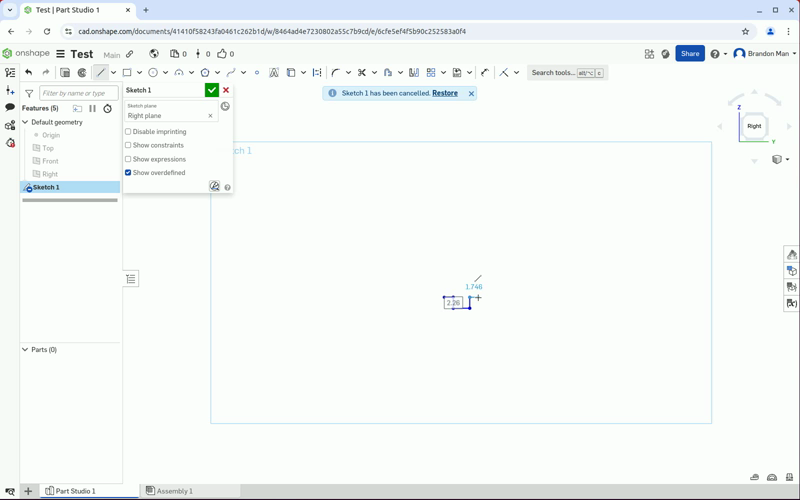
mouse_move(508, 297)
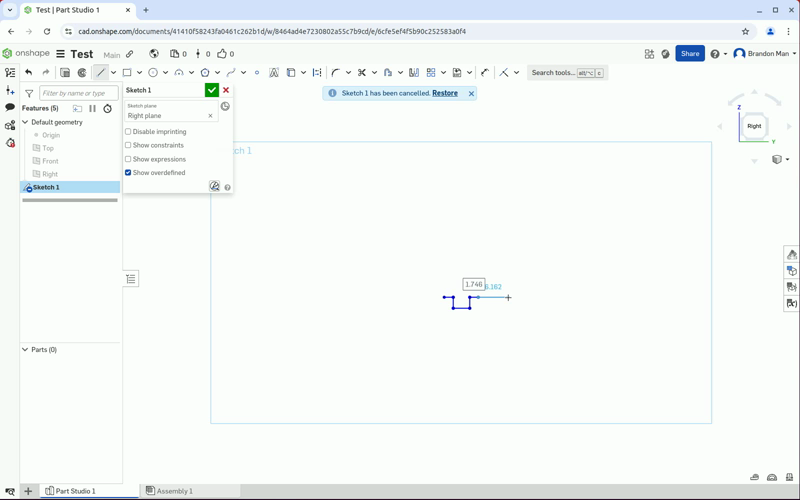
mouse_move(478, 251)
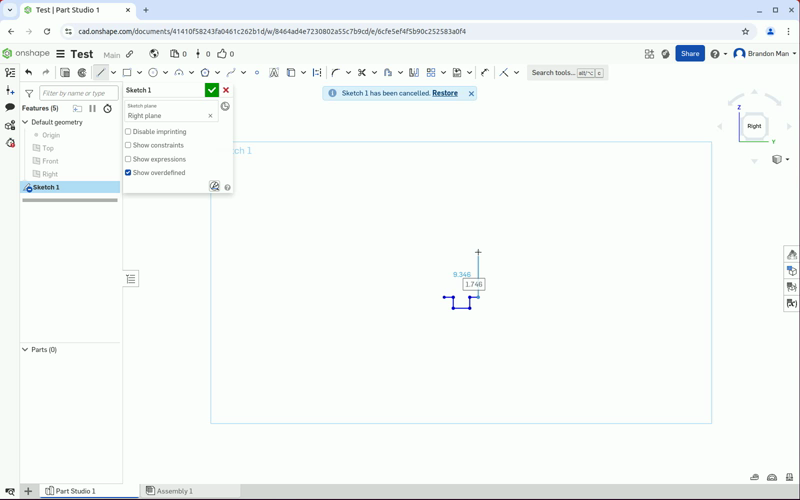
click(478, 251)
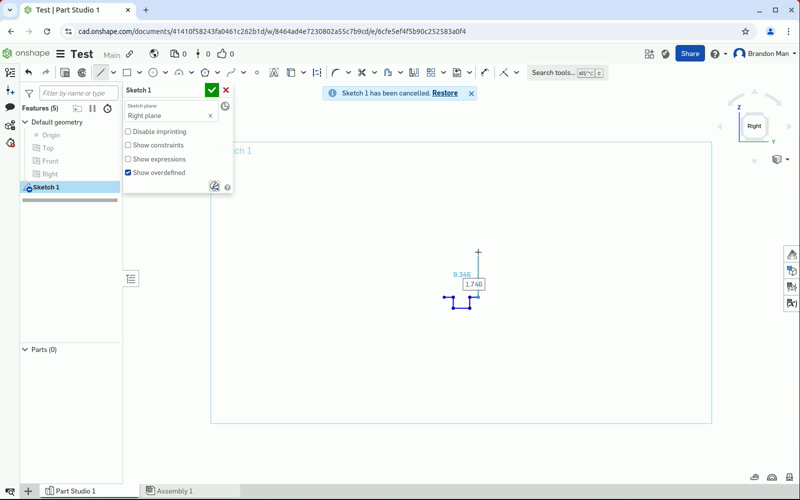
key_up(shift)
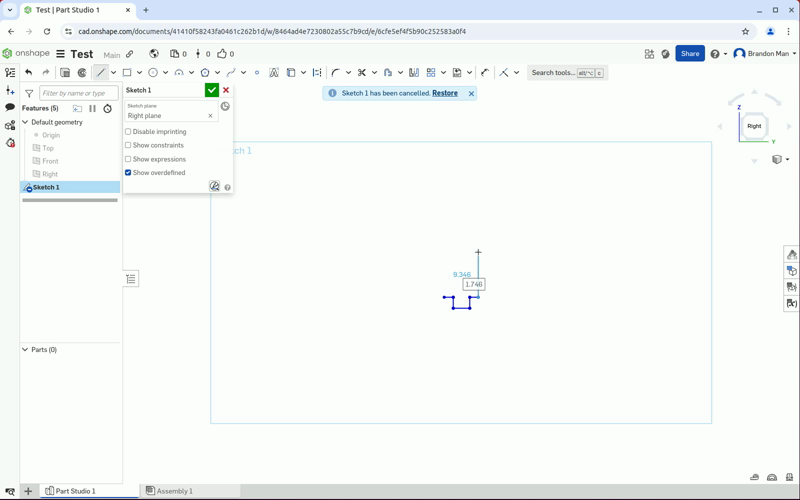
key_down(shift)
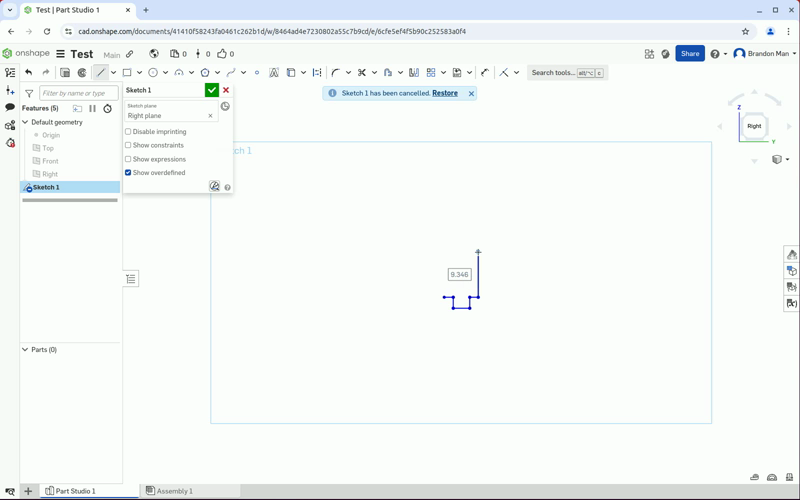
mouse_move(508, 251)
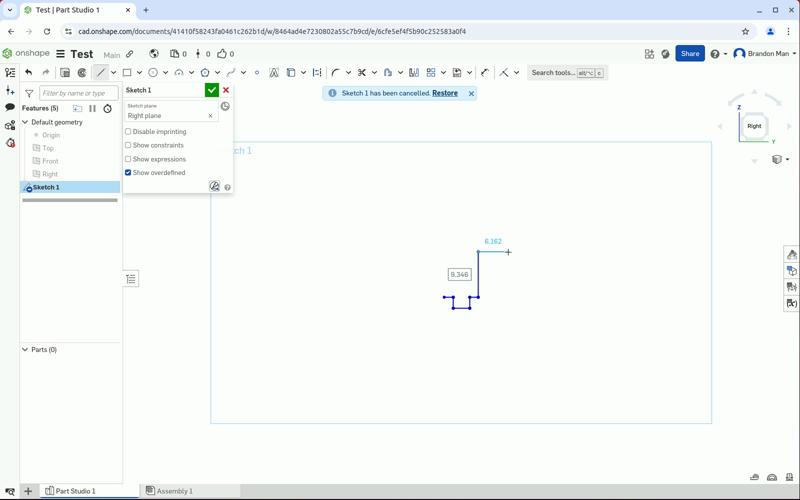
mouse_move(444, 251)
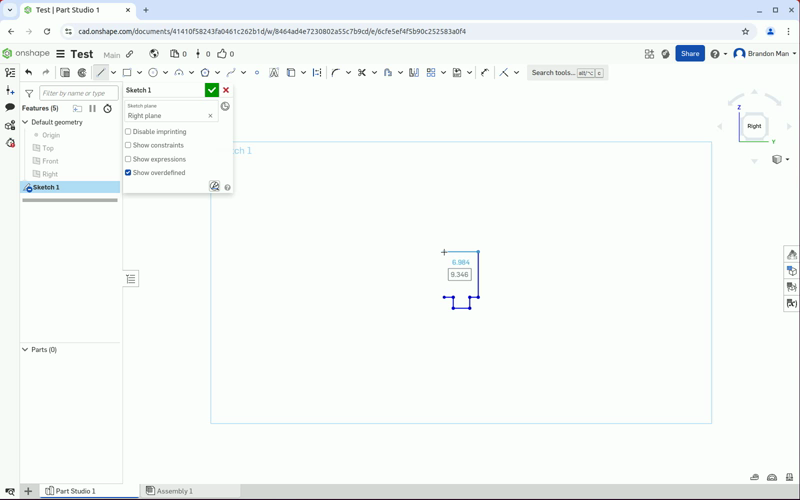
click(444, 251)
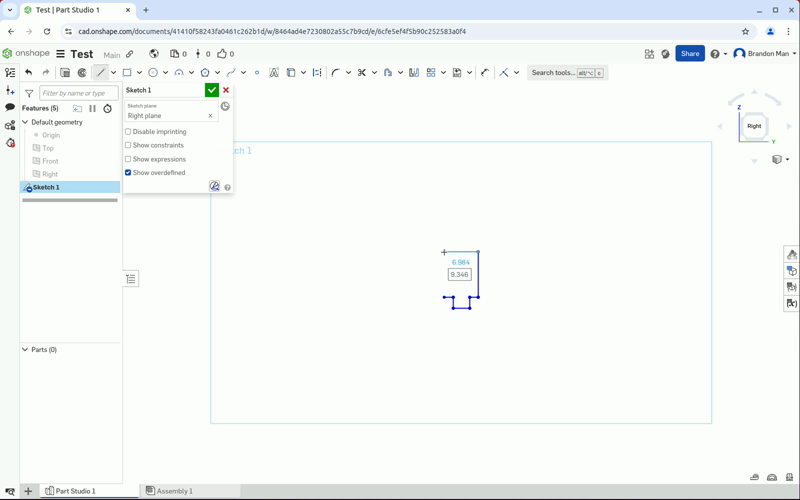
key_up(shift)
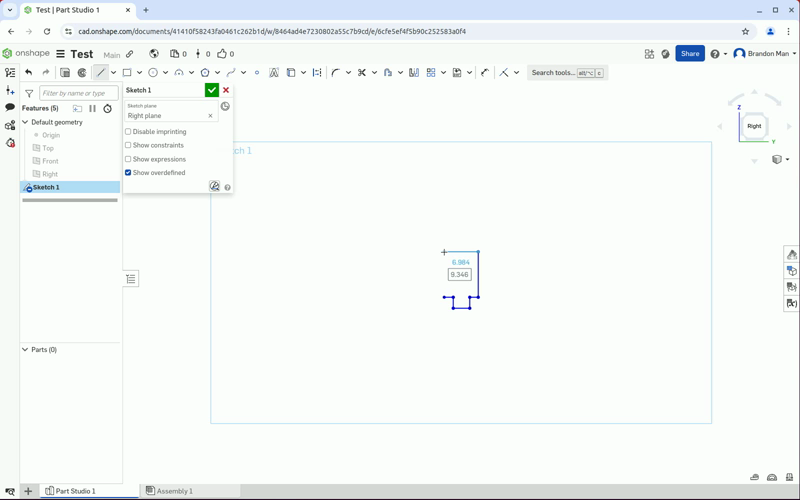
mouse_move(474, 251)
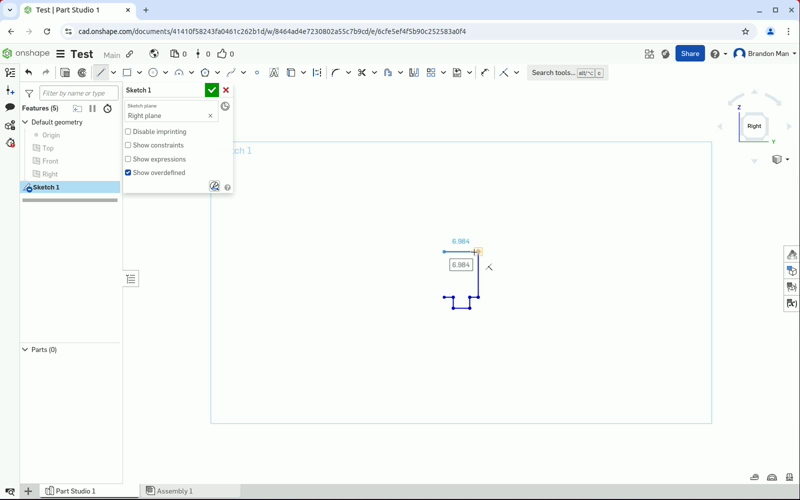
key_down(shift)
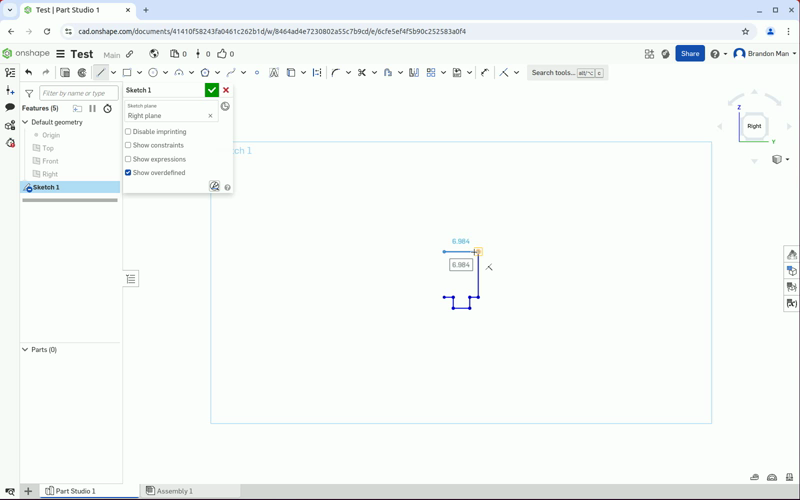
mouse_move(444, 297)
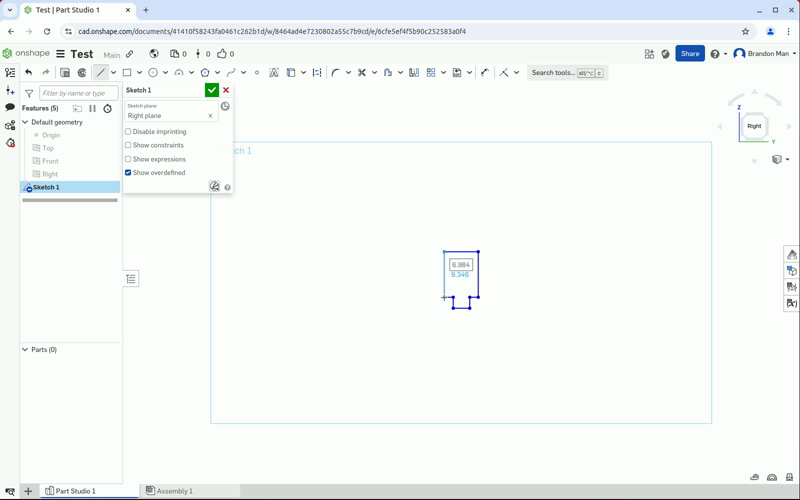
key_up(shift)
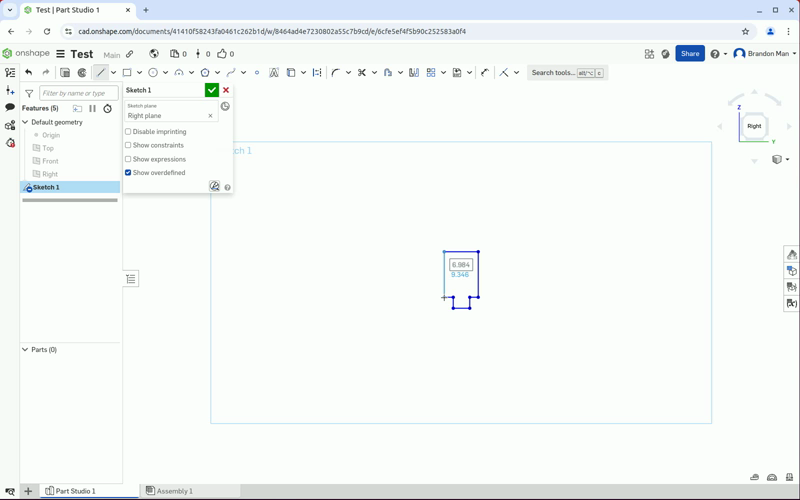
click(444, 297)
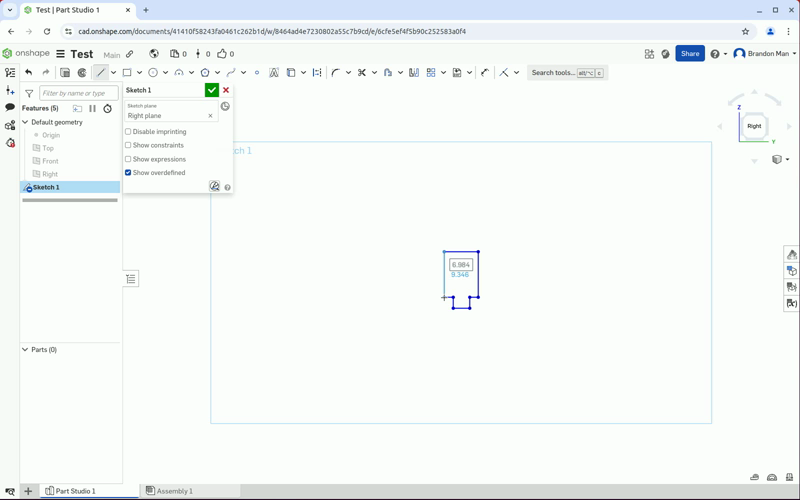
key(esc)
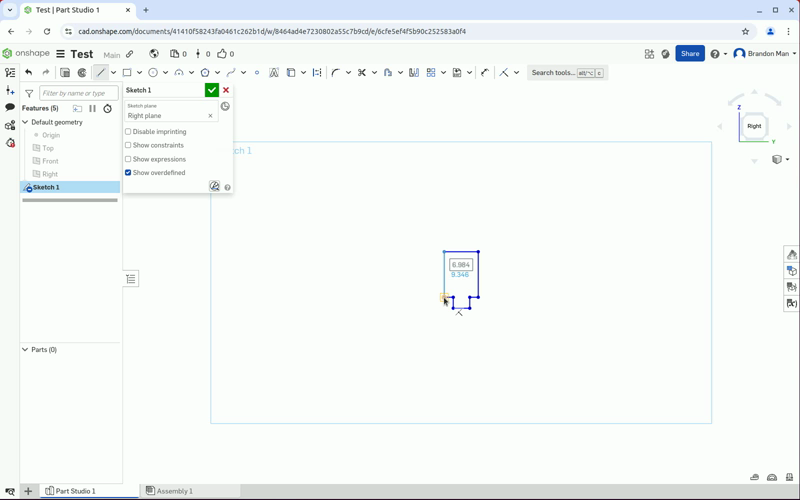
key(c)
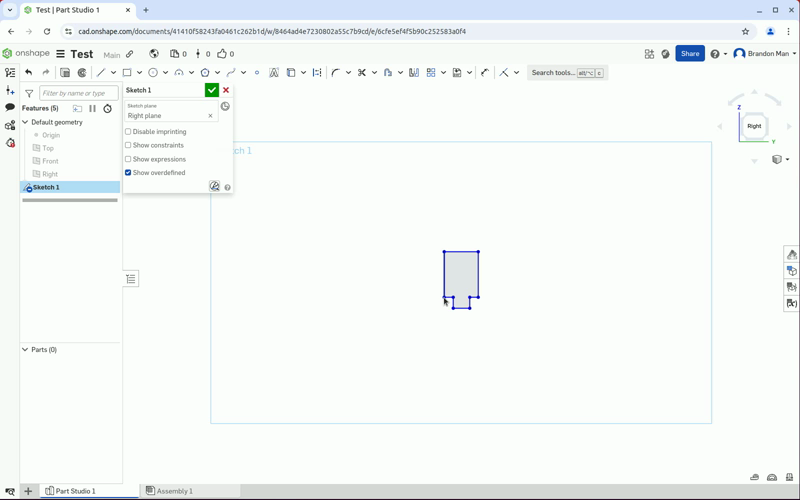
key_down(shift)
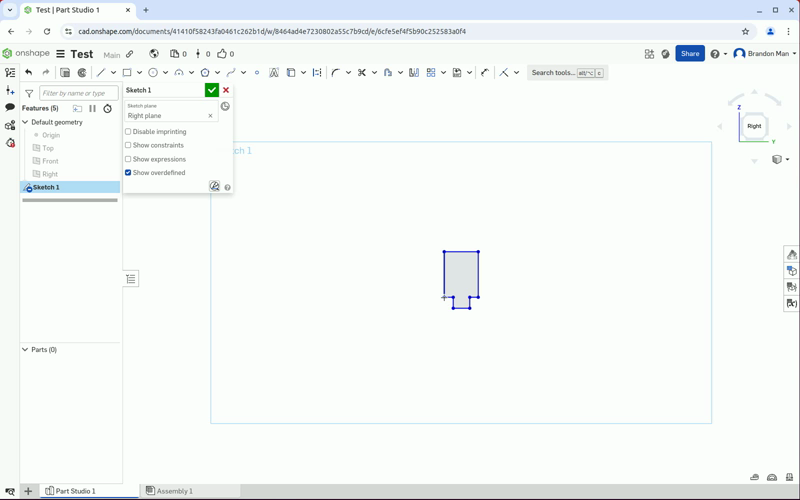
mouse_move(461, 274)
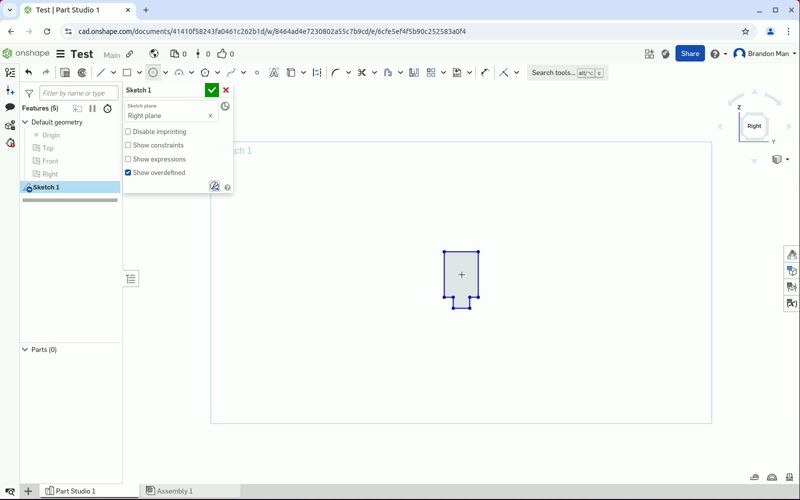
click(461, 274)
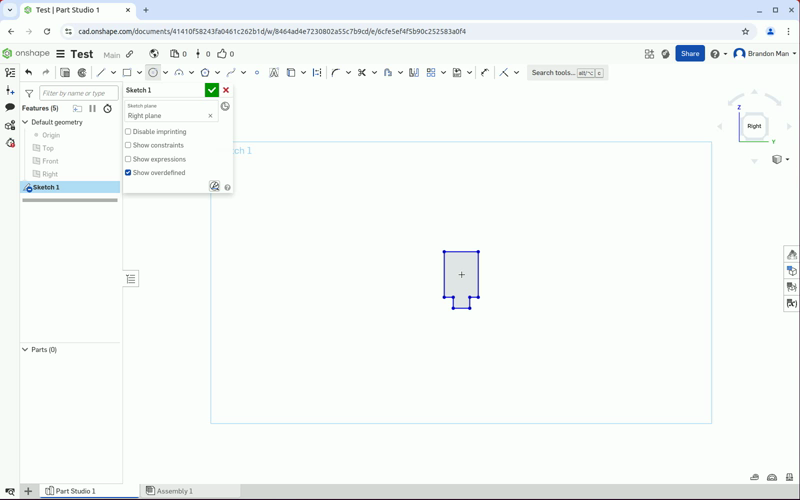
key_up(shift)
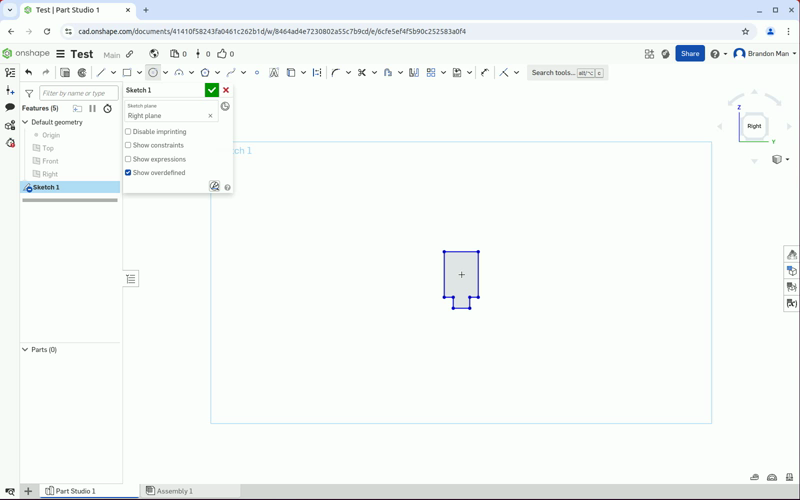
mouse_move(470, 274)
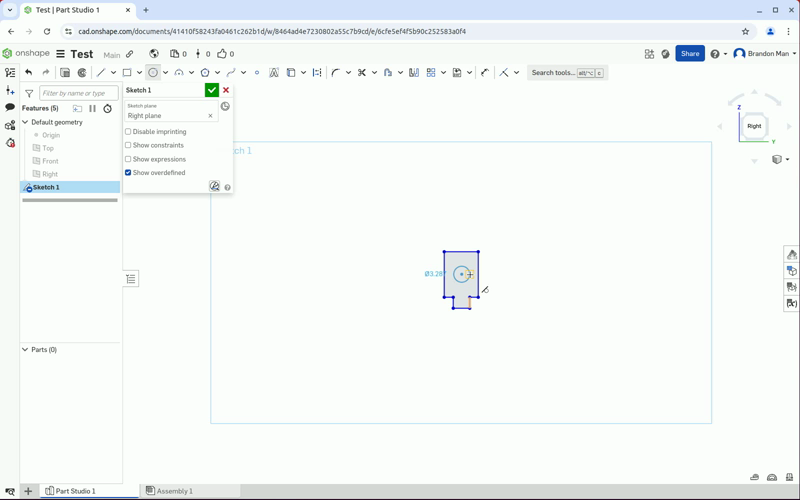
click(470, 274)
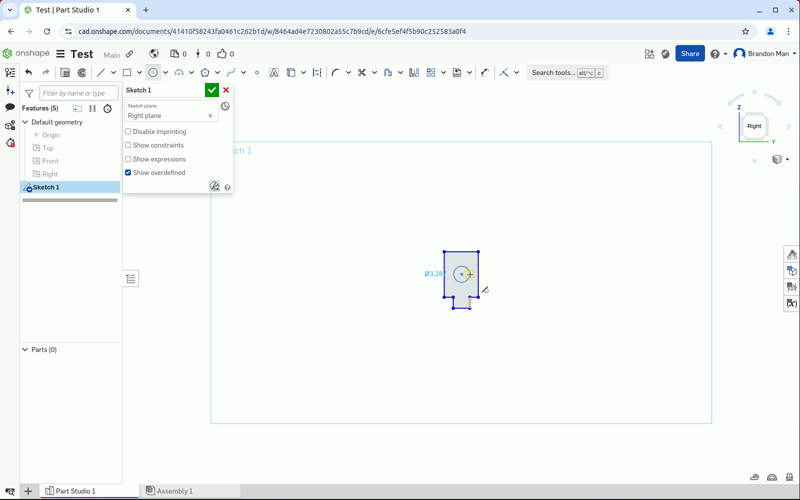
key(esc)
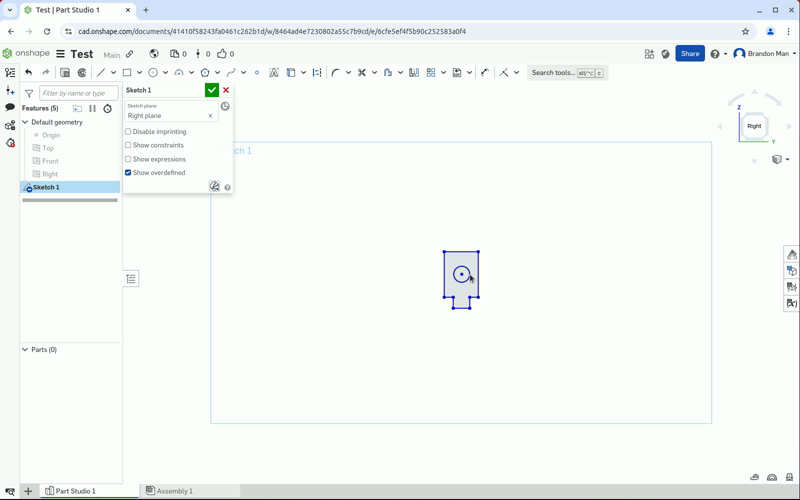
mouse_move(476, 260)
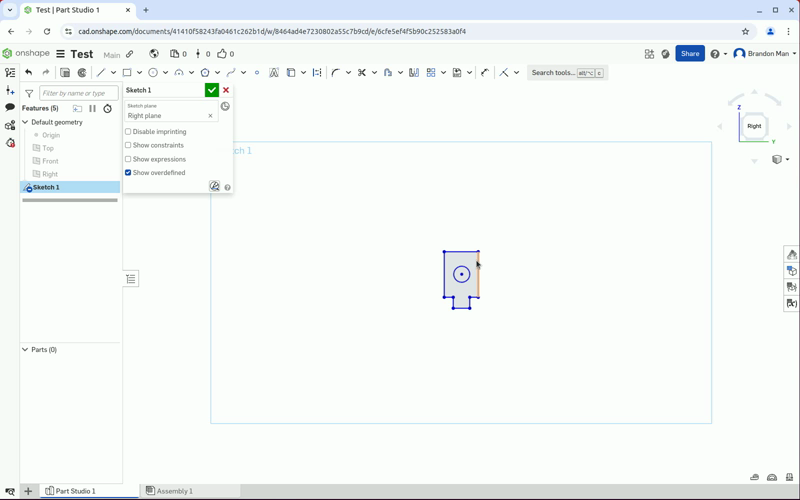
scroll(6)
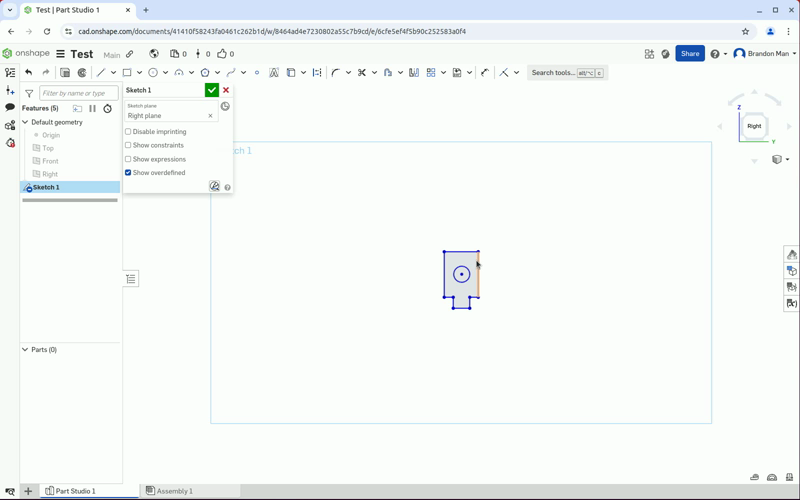
scroll(6)
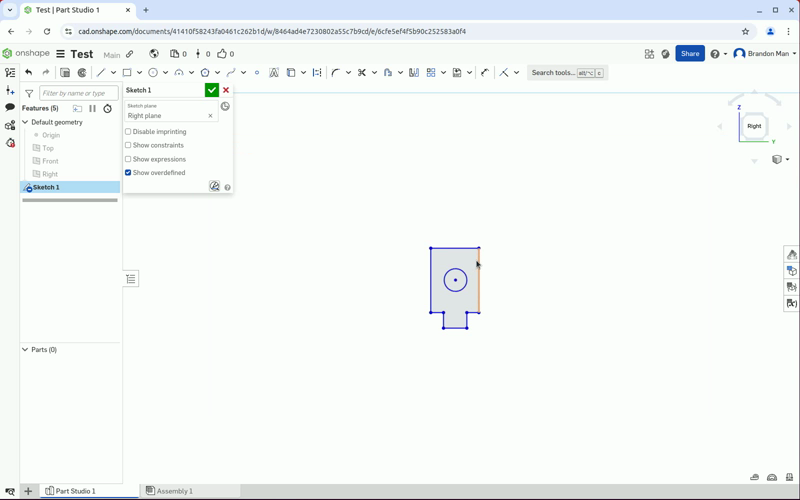
scroll(6)
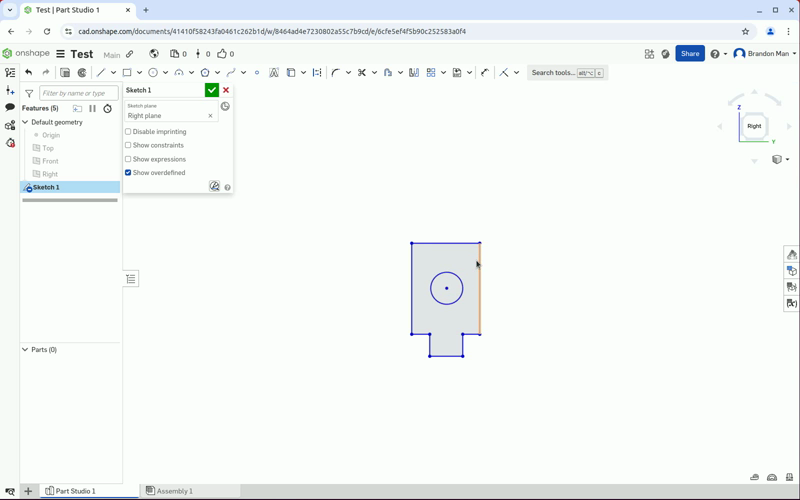
scroll(6)
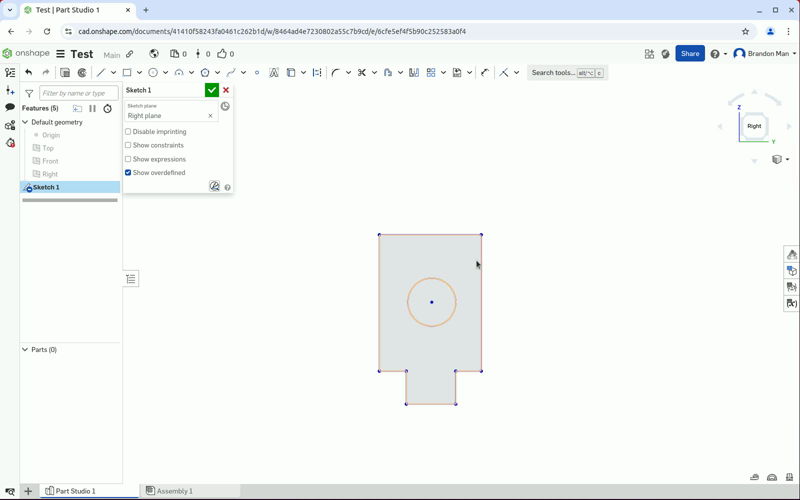
scroll(6)
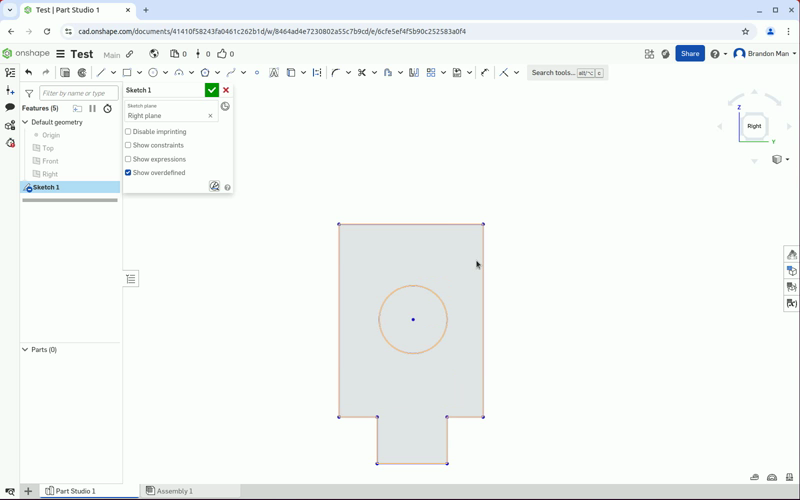
scroll(6)
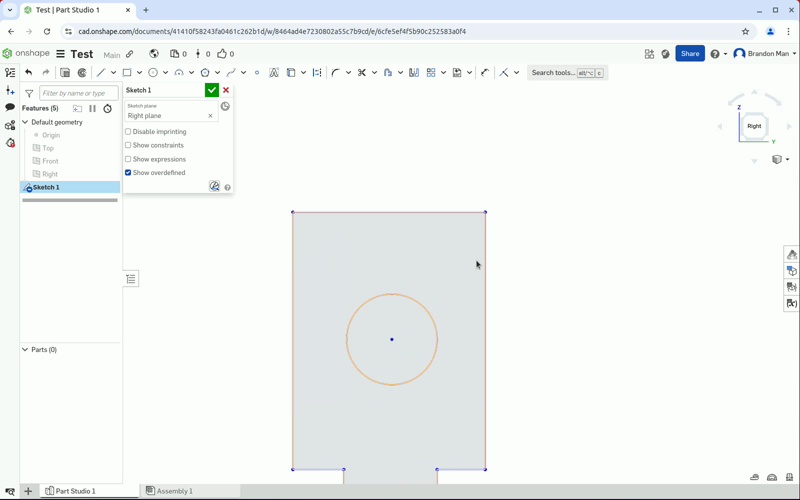
scroll(6)
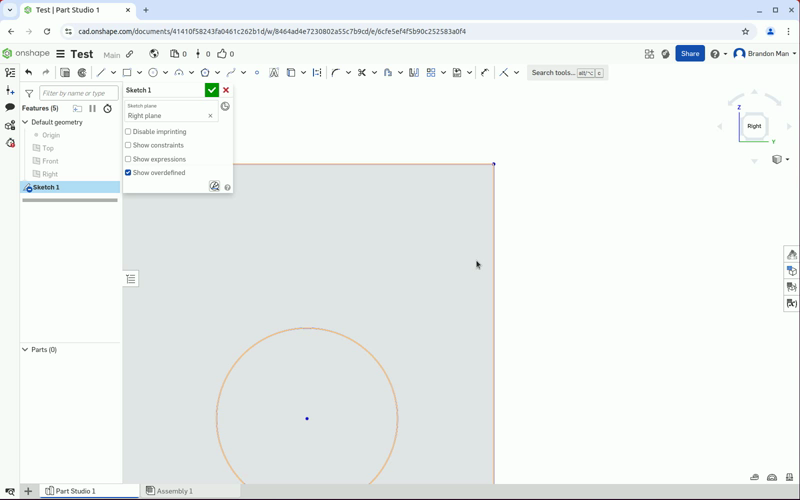
click(476, 260)
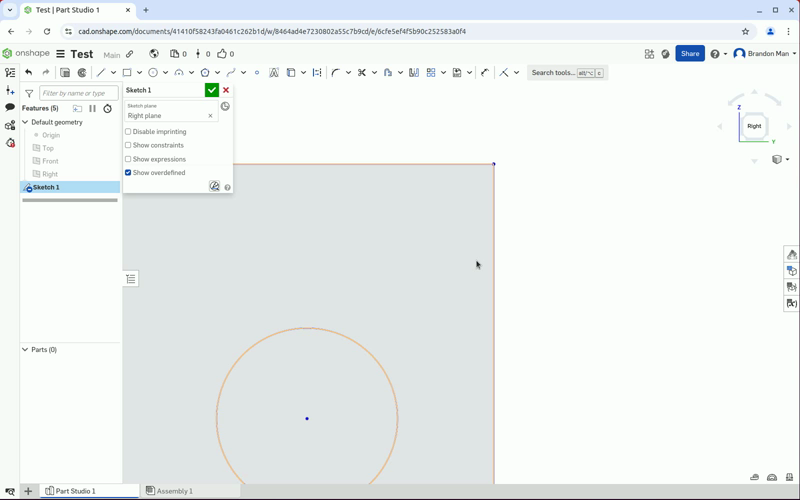
scroll(-6)
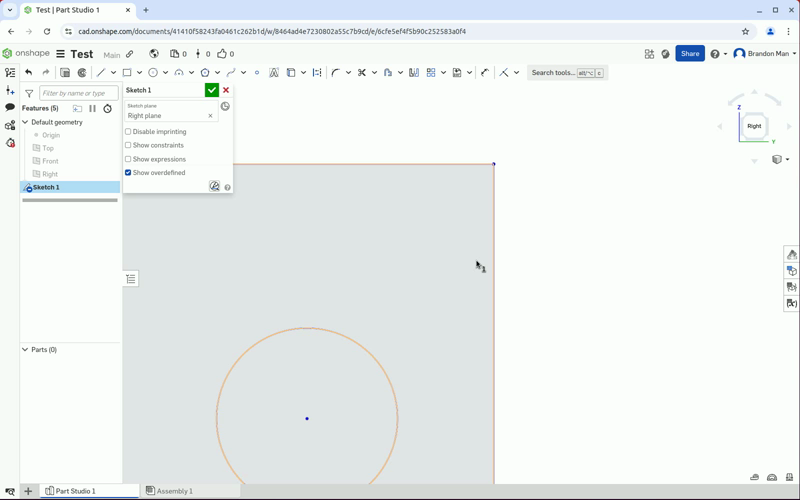
scroll(-6)
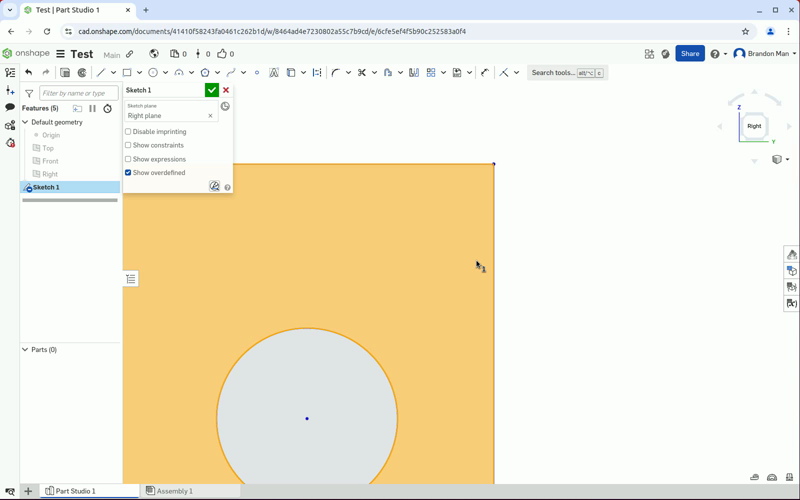
scroll(-6)
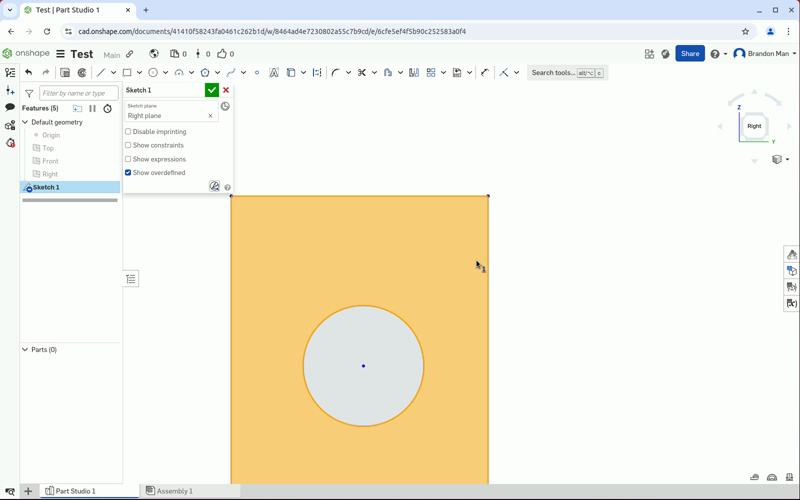
scroll(-6)
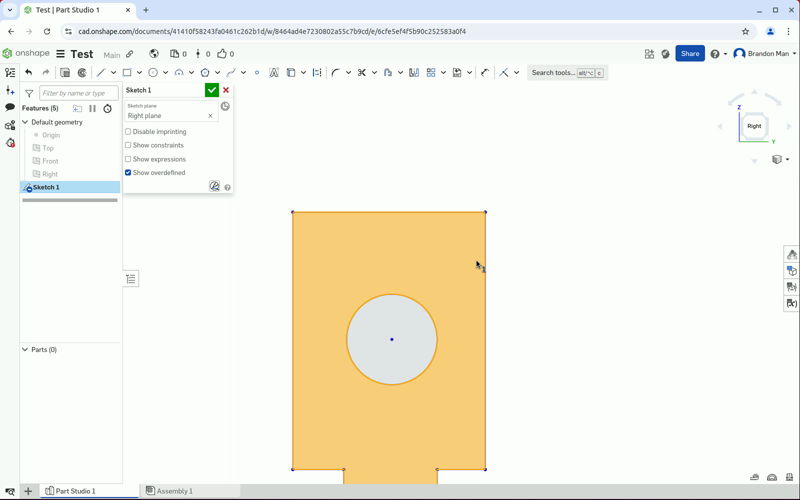
scroll(-6)
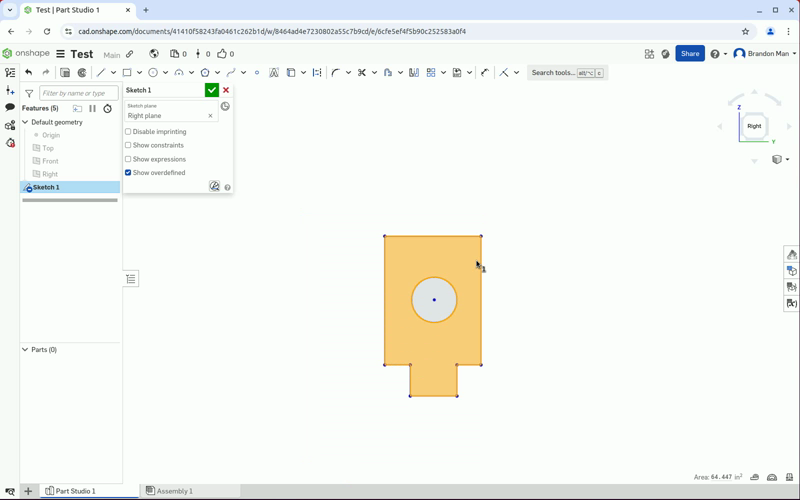
scroll(-6)
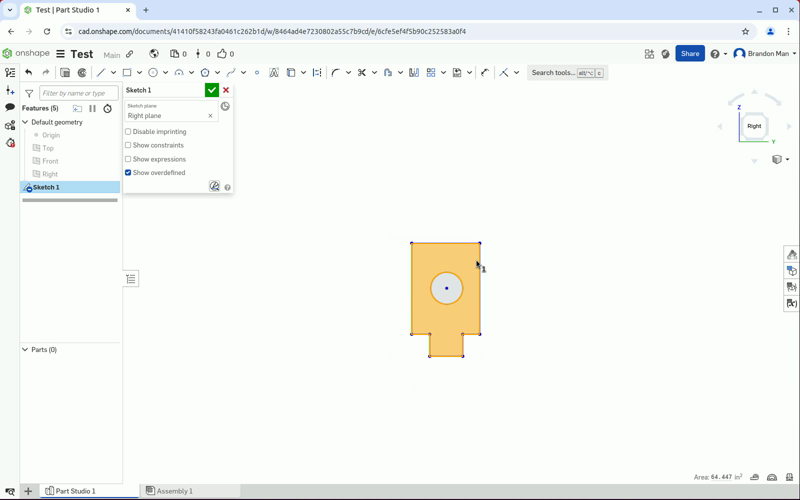
scroll(-6)
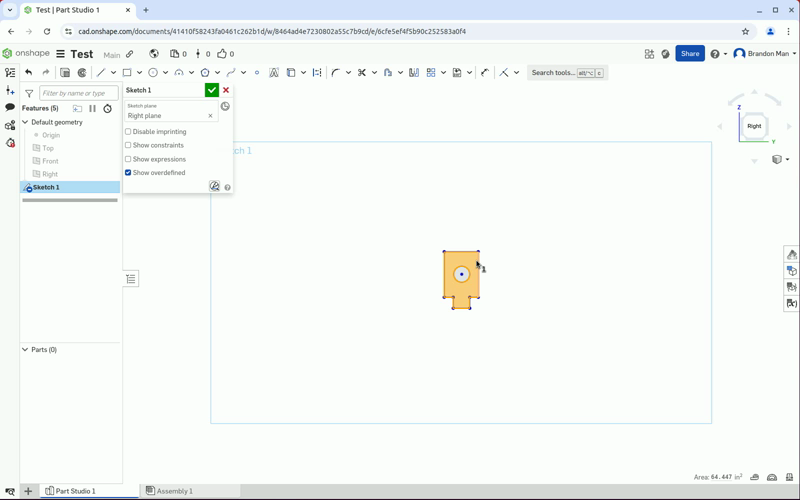
mouse_move(73, 352)
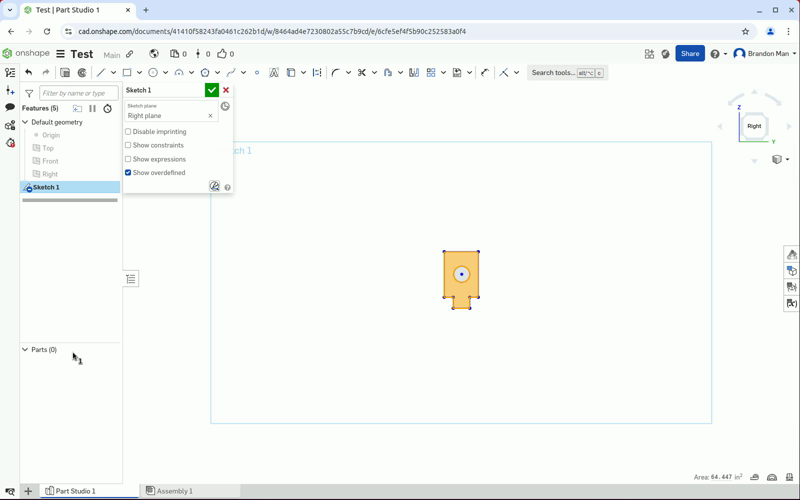
key(shift+y)
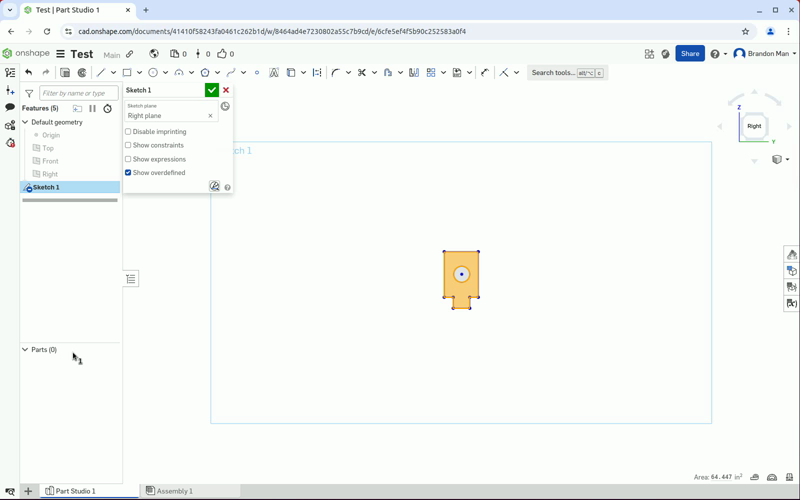
key(shift+e)
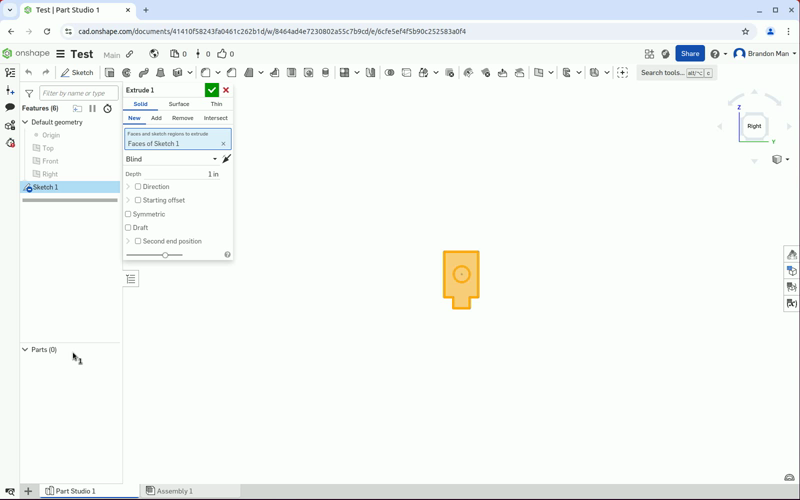
mouse_move(143, 106)
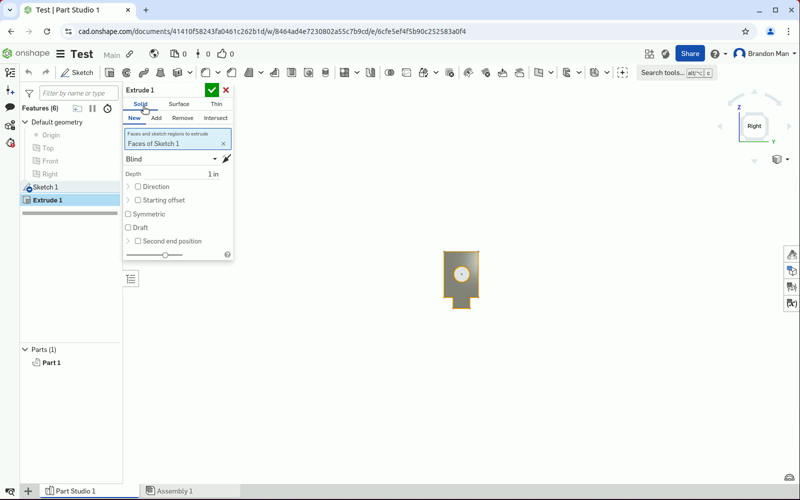
click(143, 106)
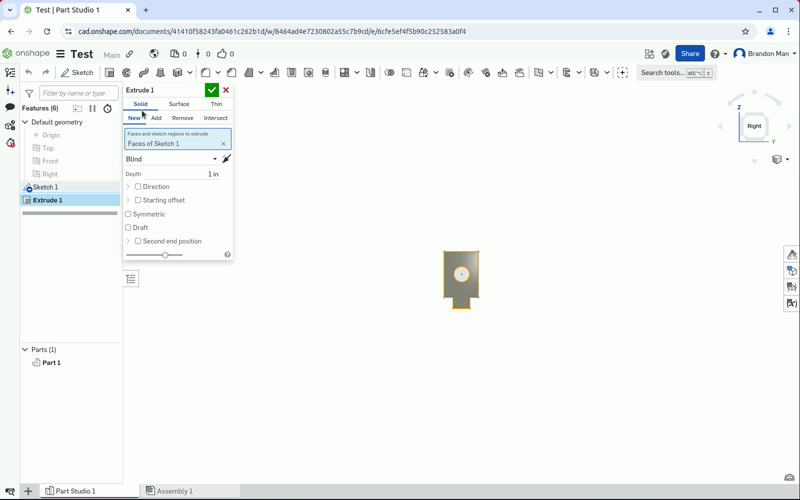
mouse_move(137, 120)
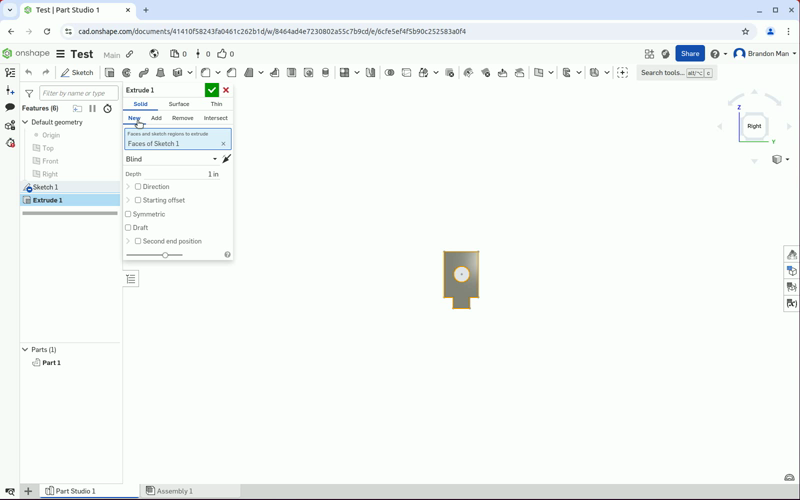
click(137, 120)
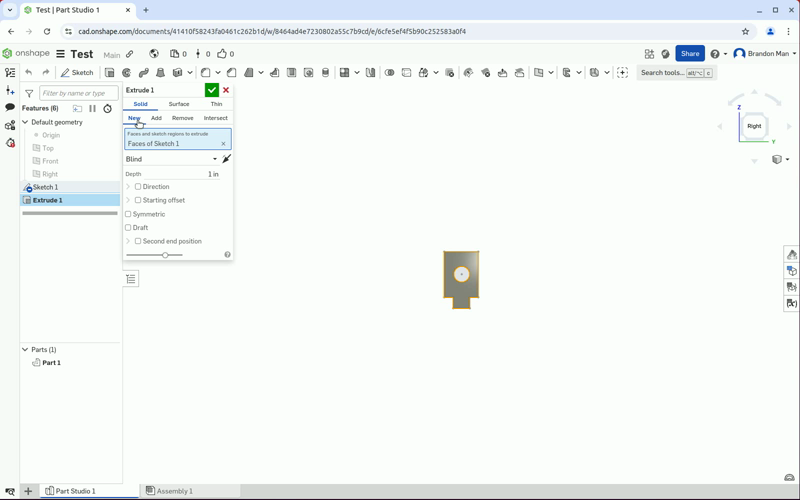
key(tab, 4)
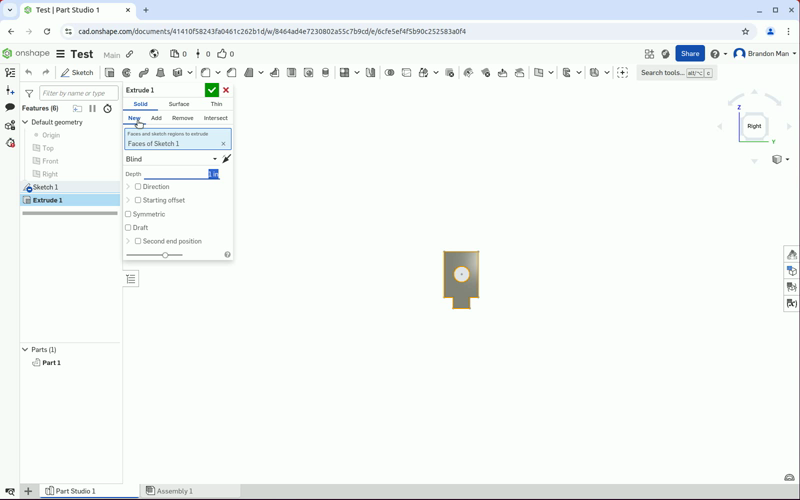
text(23.108)
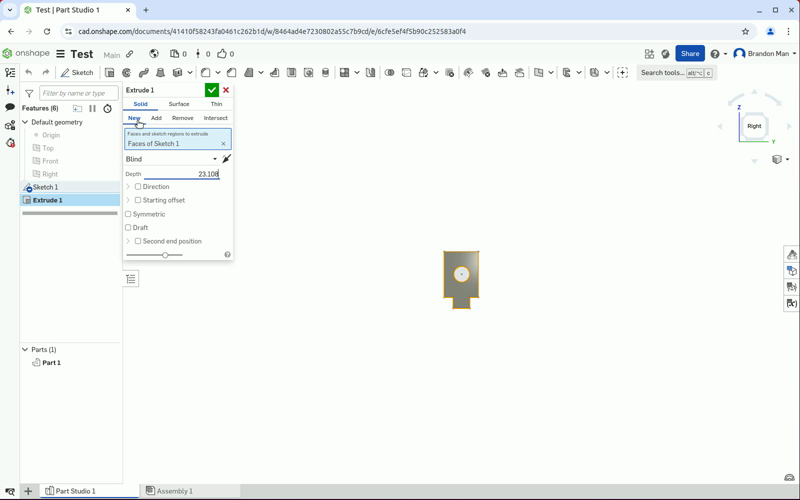
key(enter)
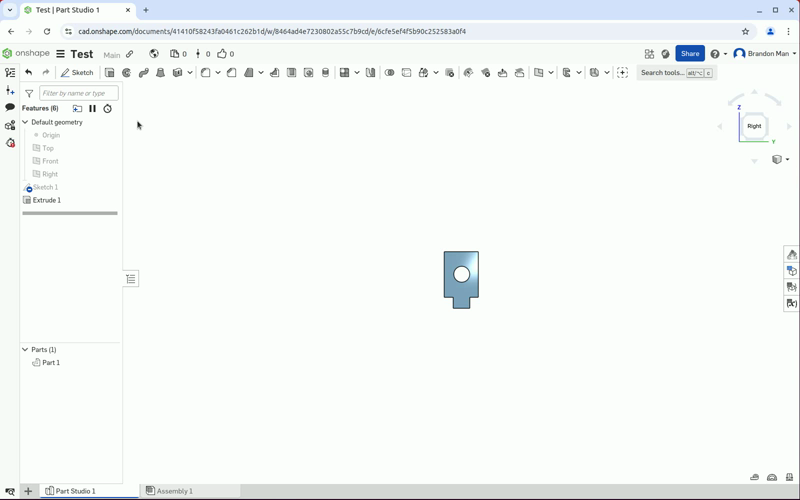
key(shift+h)
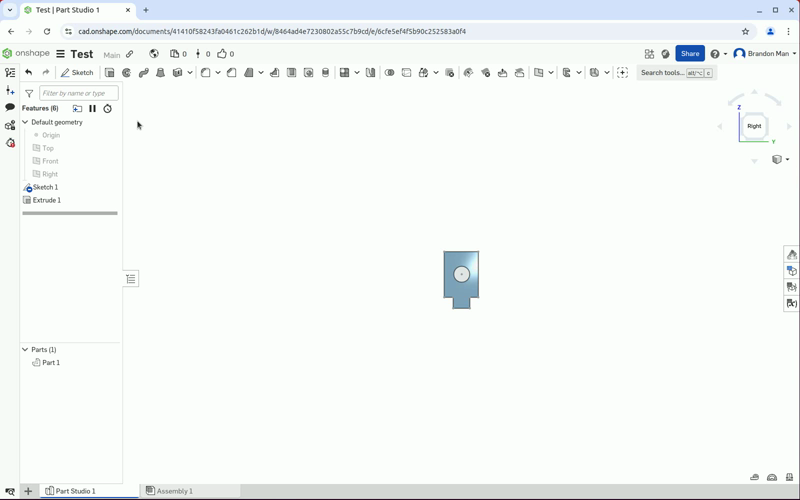
key(shift+h)
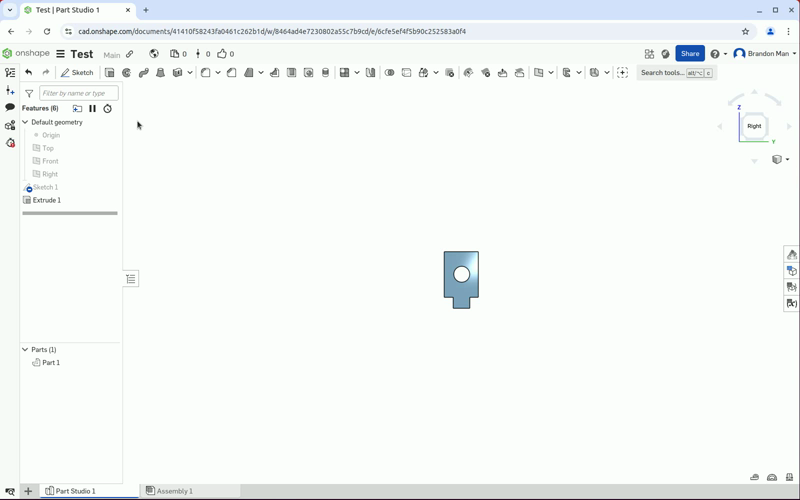
mouse_move(73, 189)
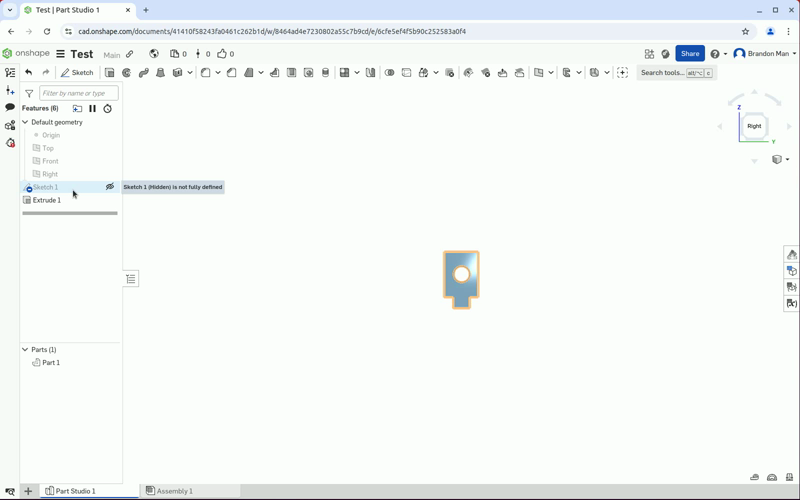
click(73, 189)
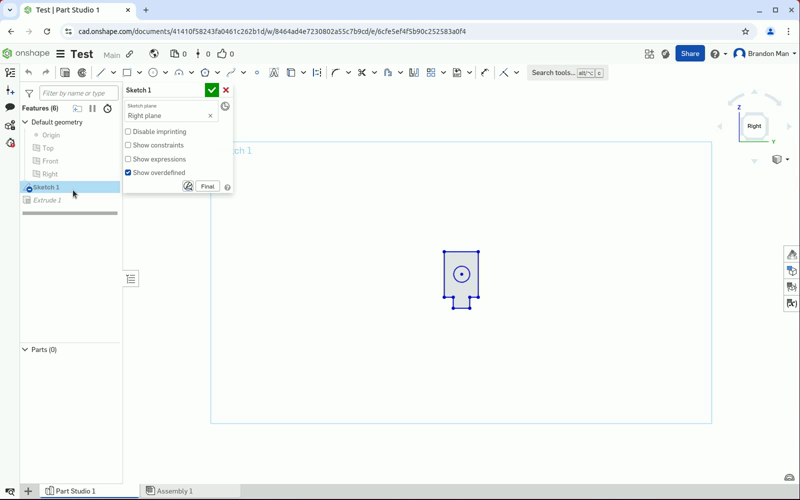
mouse_move(229, 92)
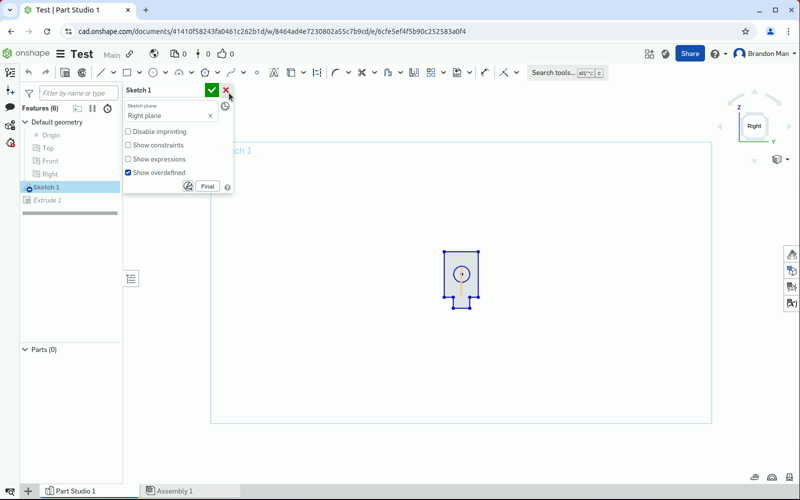
click(229, 92)
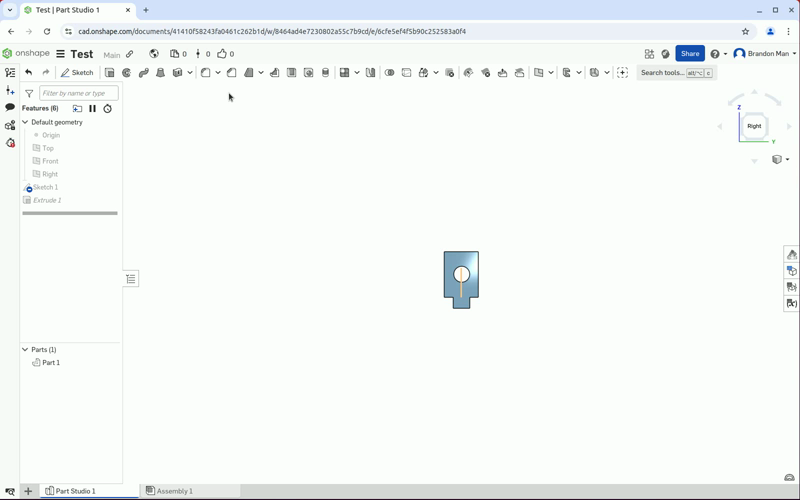
mouse_move(73, 352)
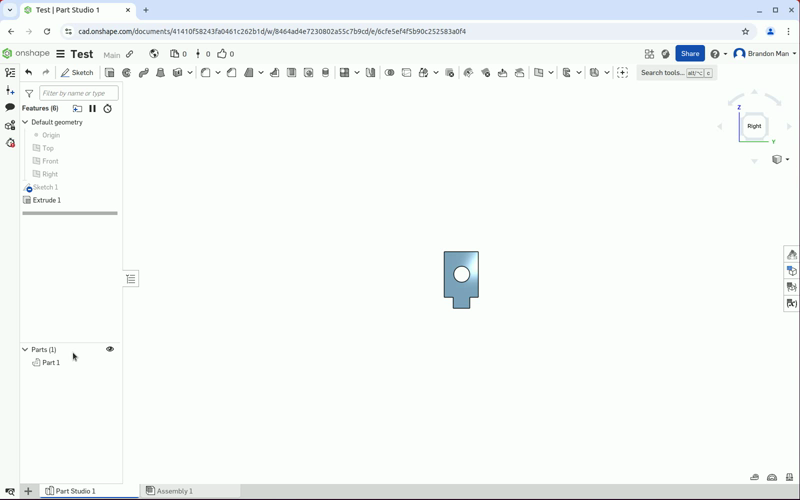
key(y)
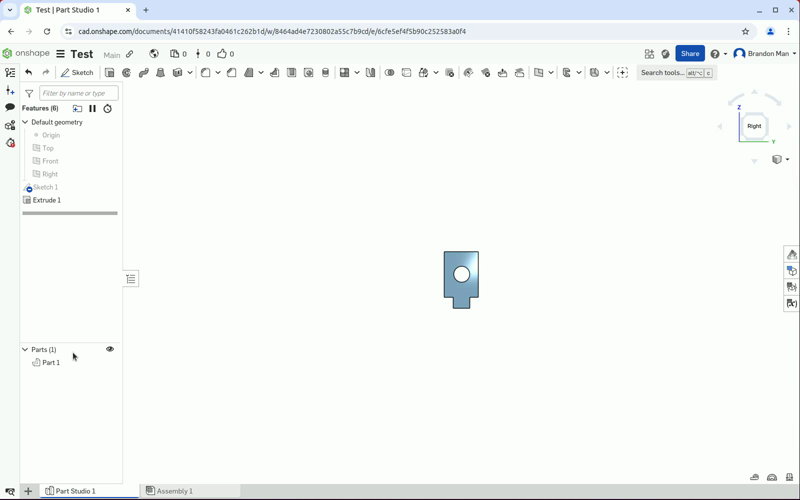
key(shift+p)
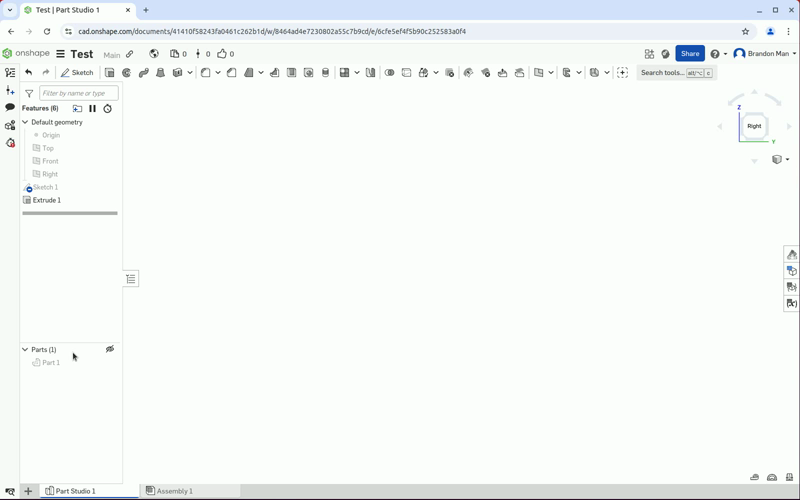
key(space)
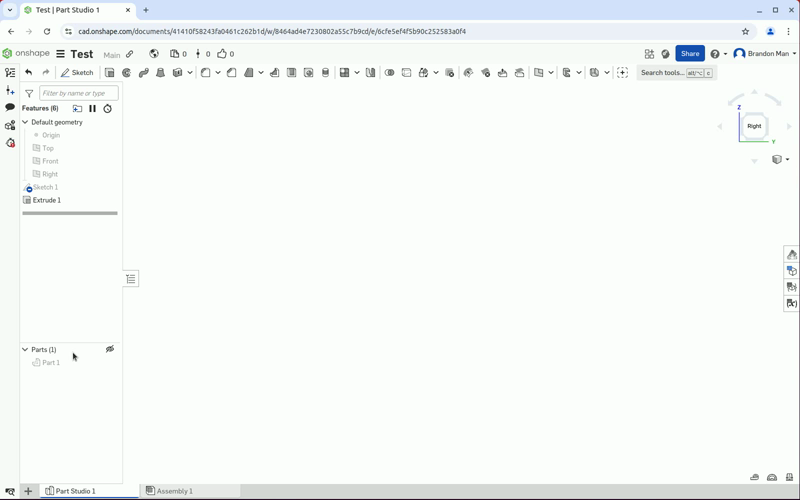
key_down(shift)
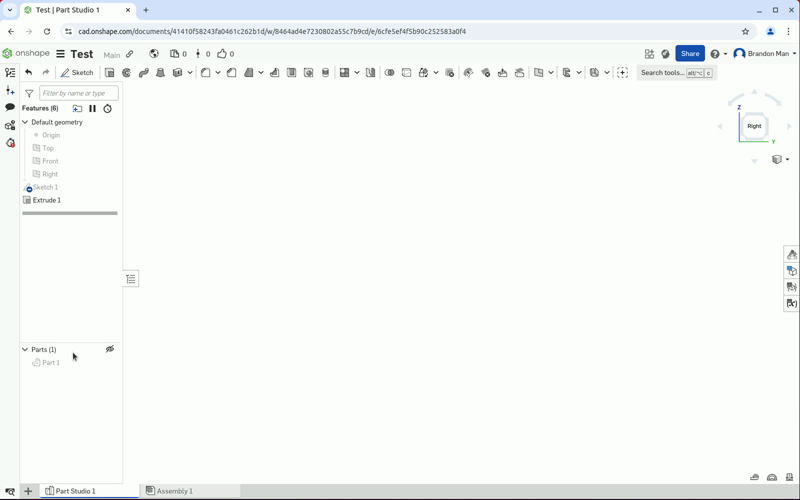
key(right)
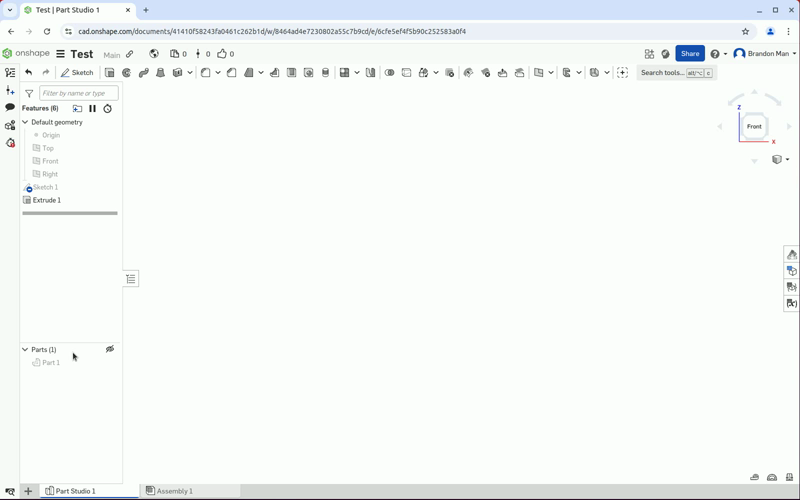
key_up(shift)
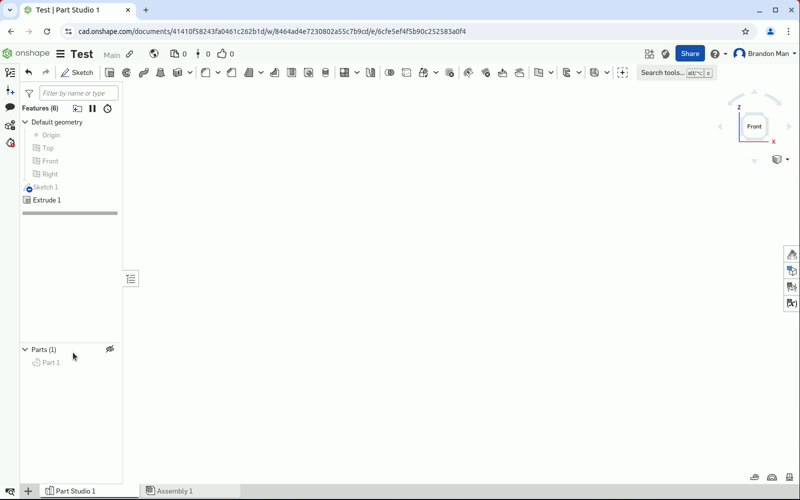
mouse_move(73, 352)
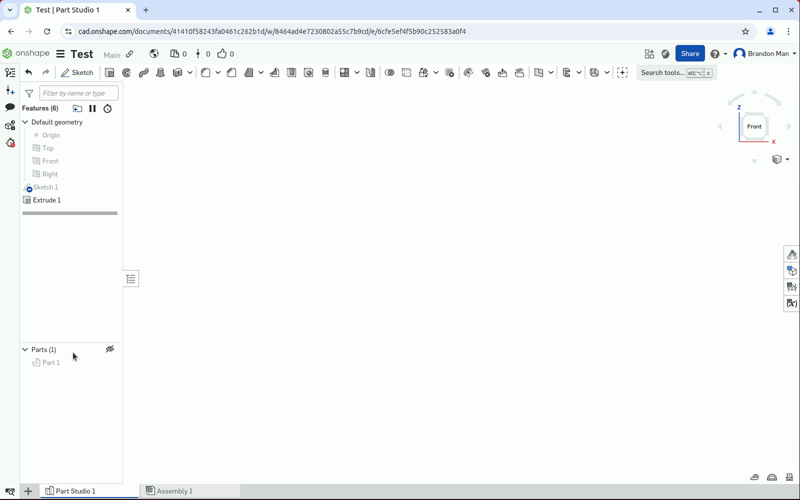
key(shift+y)
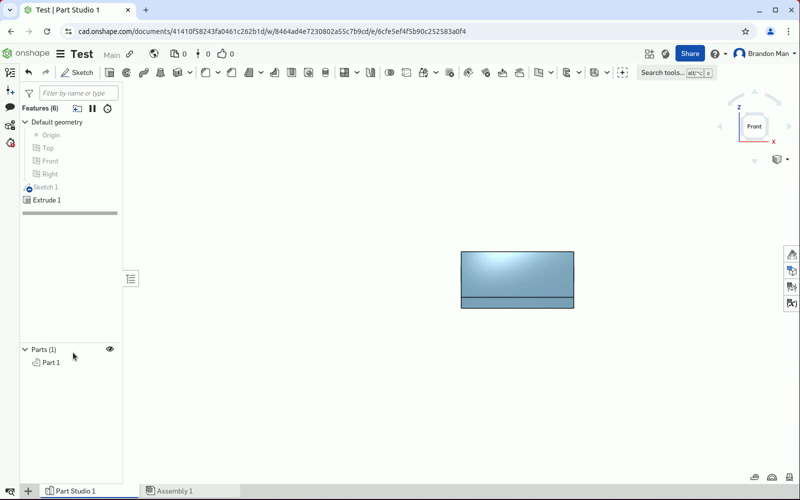
mouse_move(541, 75)
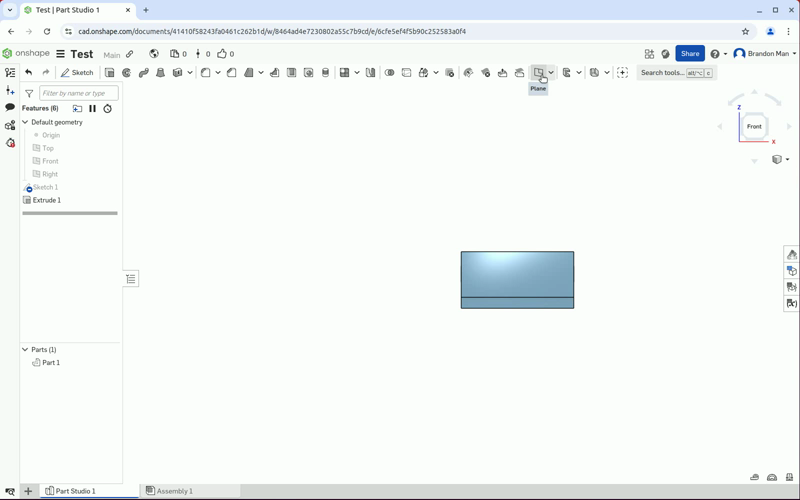
click(541, 75)
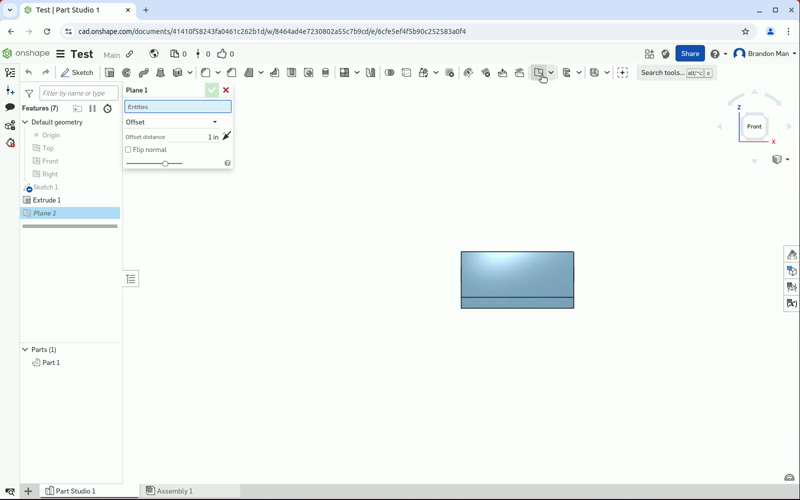
mouse_move(73, 163)
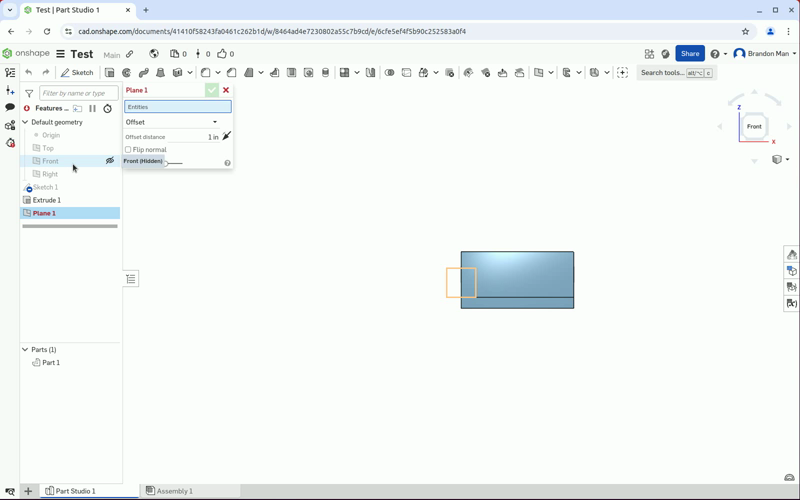
click(73, 163)
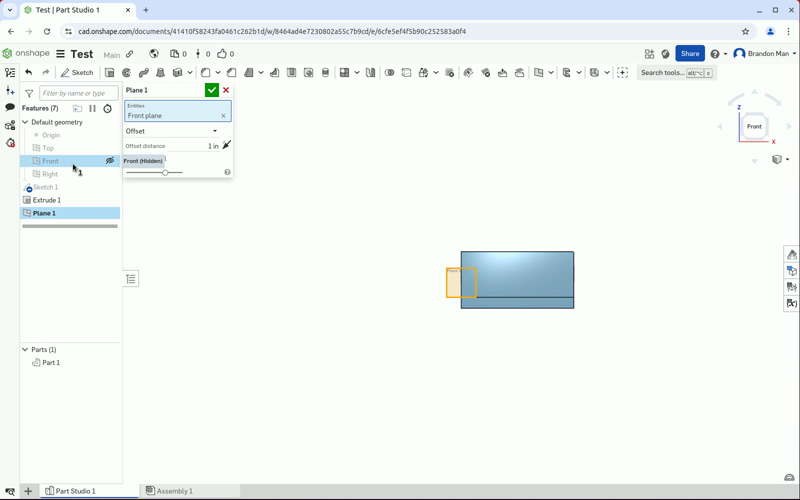
key(tab, 2)
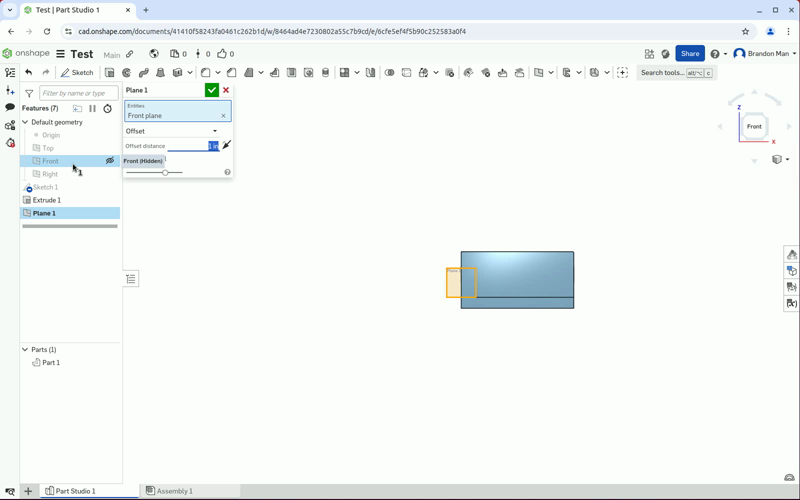
text(3.358)
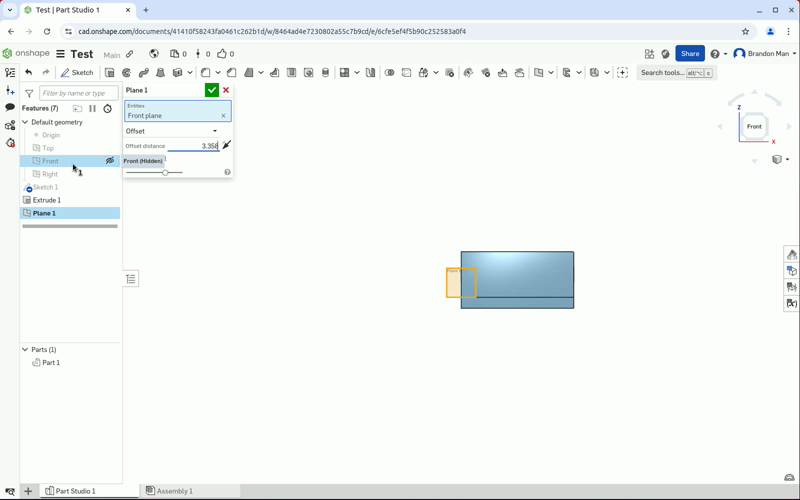
key(enter, 2)
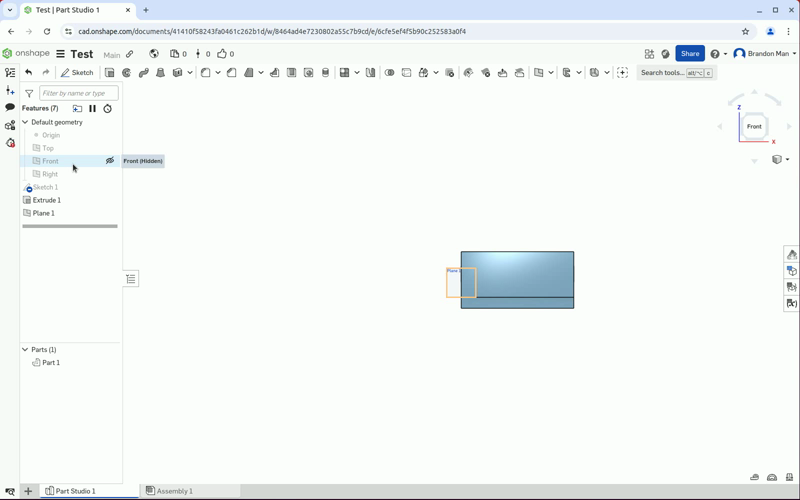
key(shift+s)
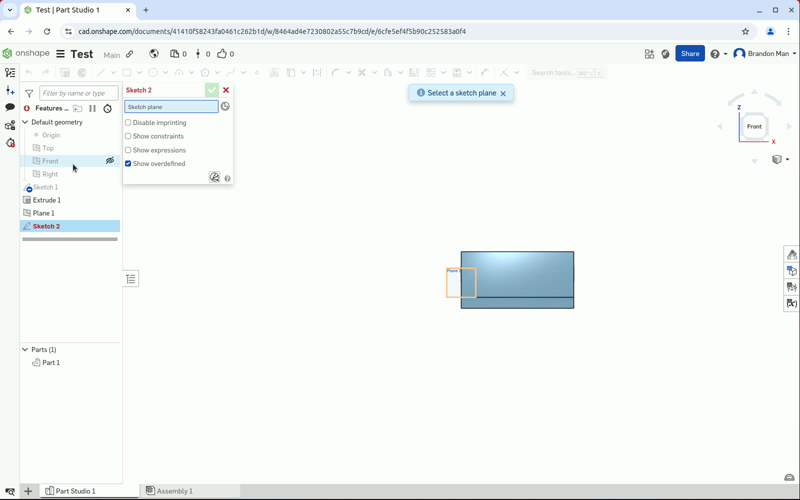
mouse_move(73, 215)
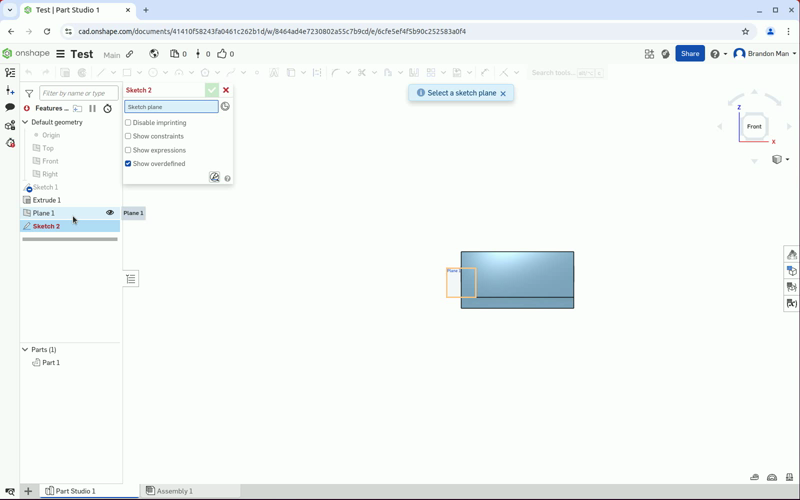
click(73, 215)
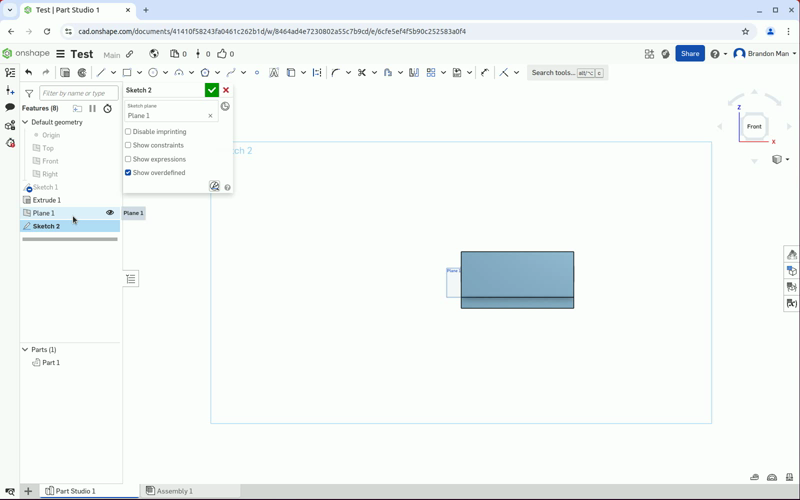
mouse_move(73, 352)
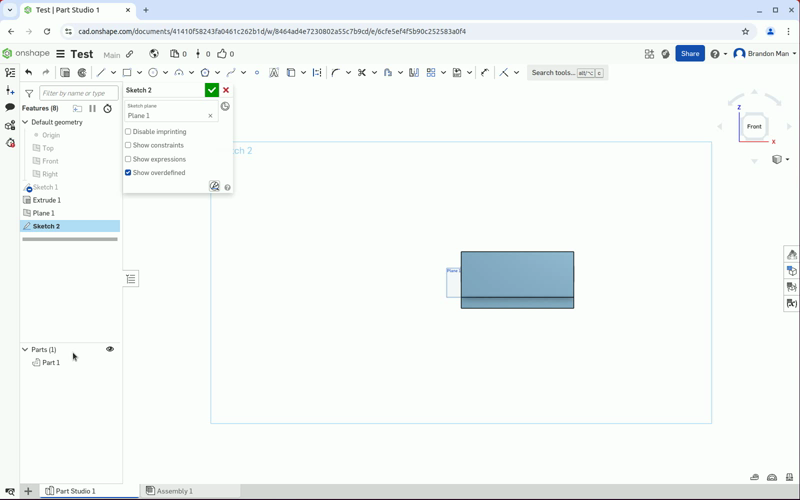
key(y)
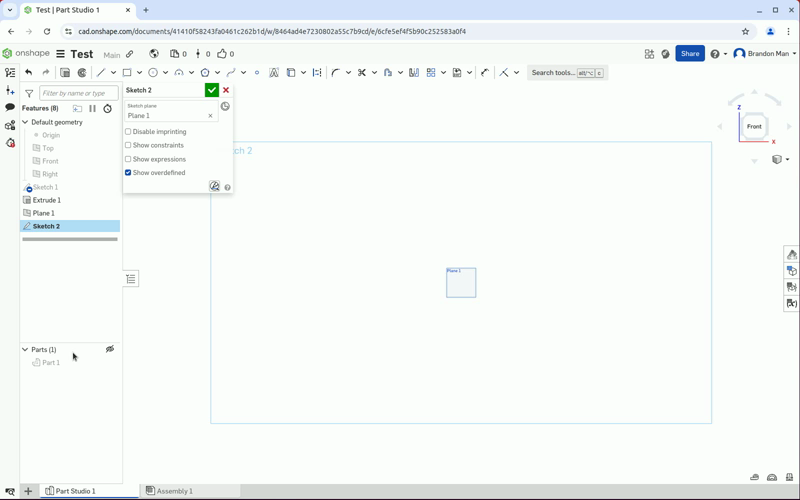
key(c)
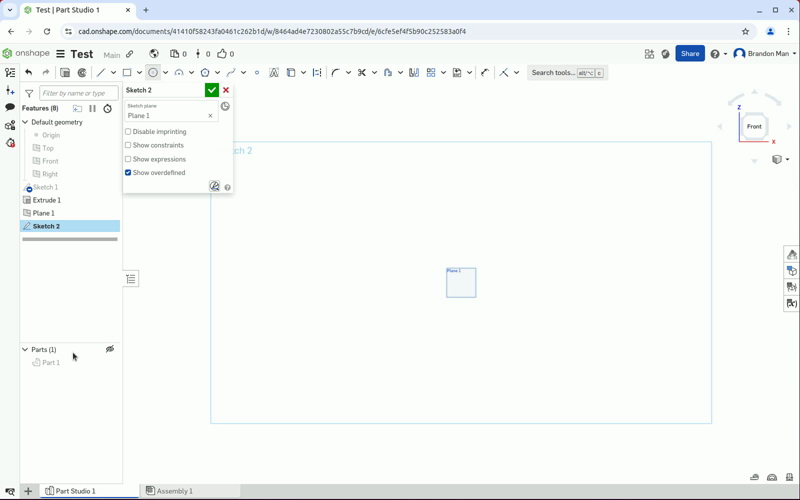
key_down(shift)
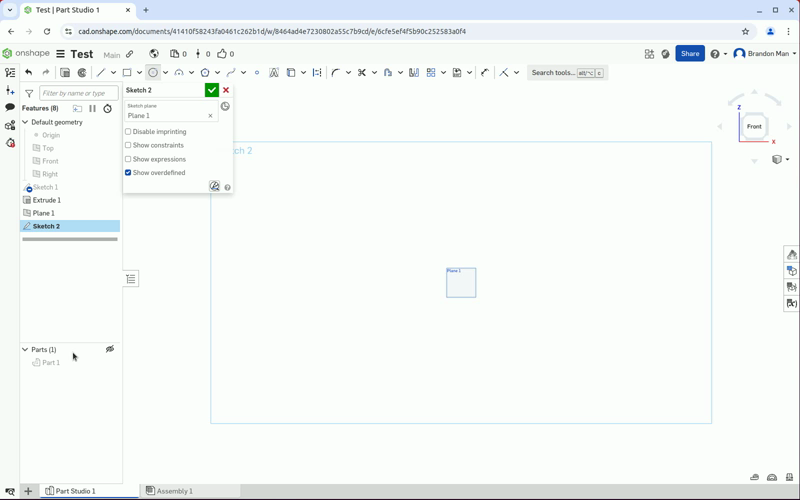
mouse_move(495, 274)
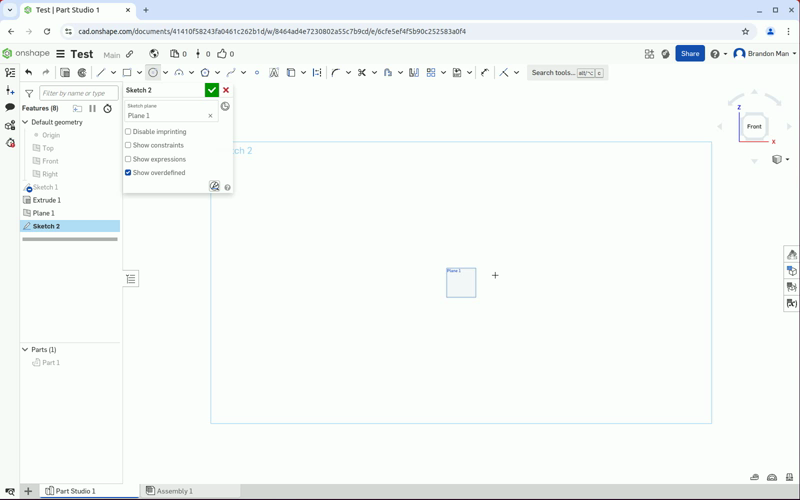
click(495, 274)
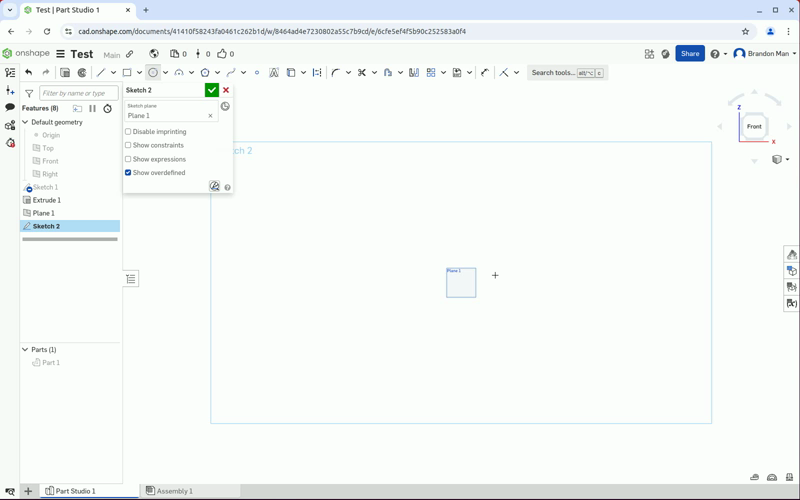
key_up(shift)
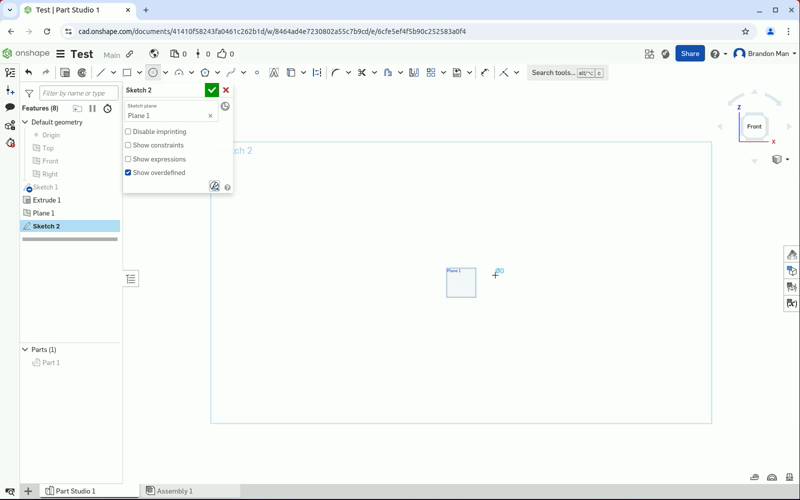
mouse_move(504, 274)
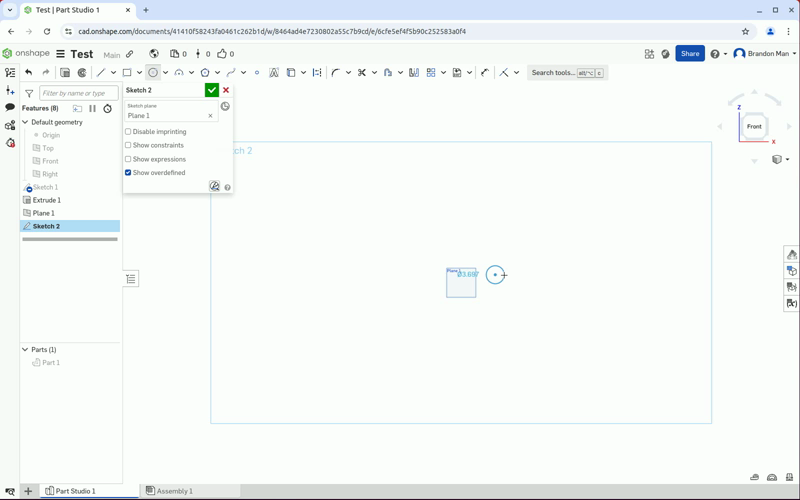
click(504, 274)
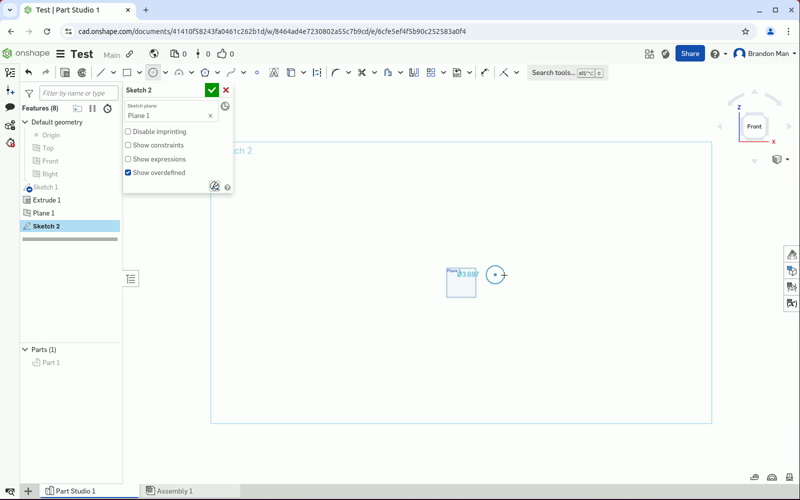
key(esc)
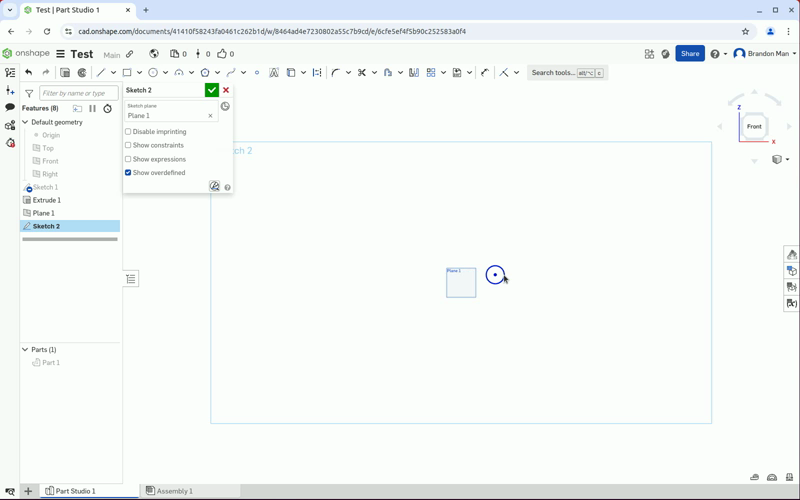
mouse_move(495, 267)
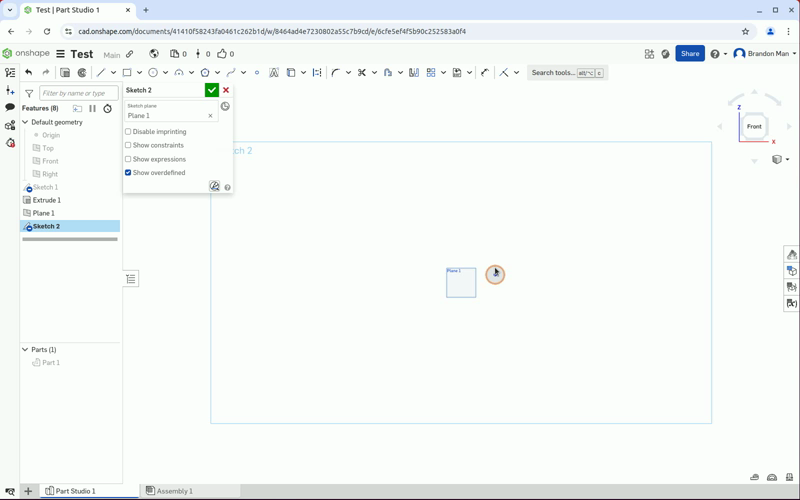
scroll(6)
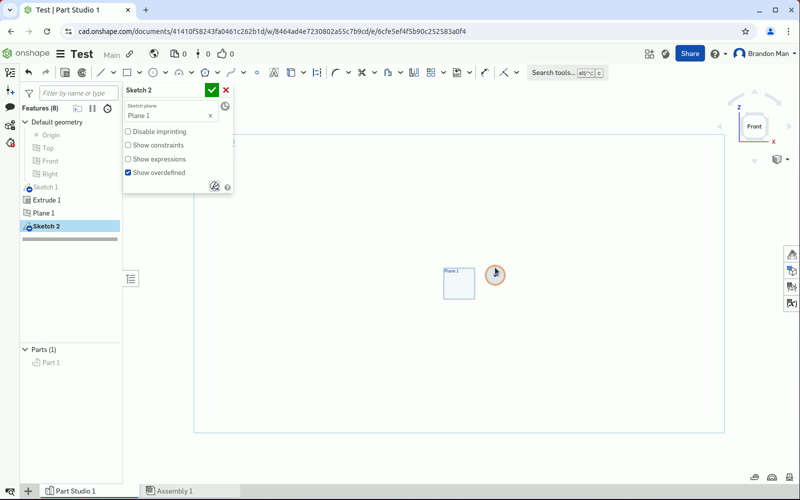
scroll(6)
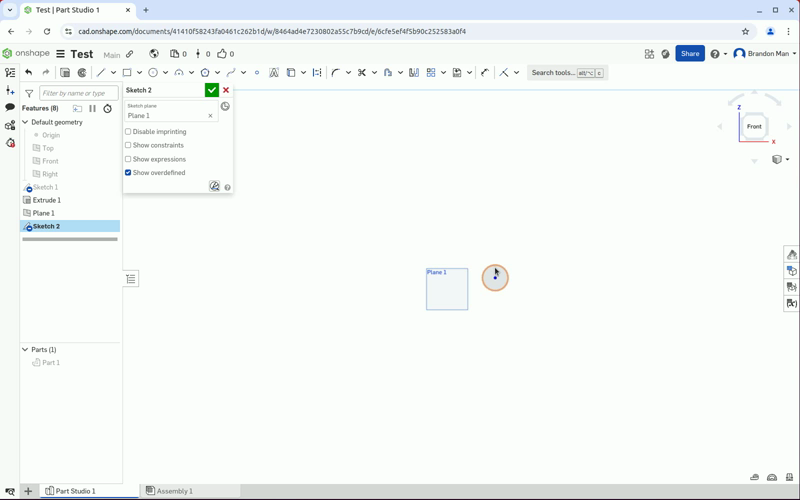
scroll(6)
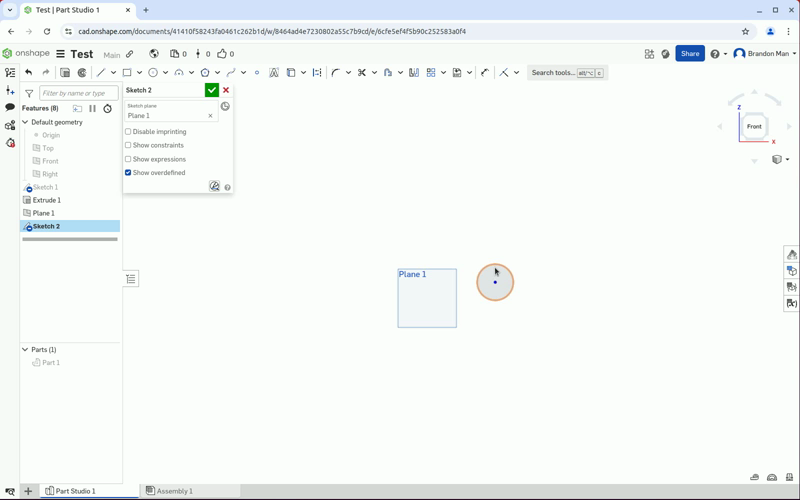
scroll(6)
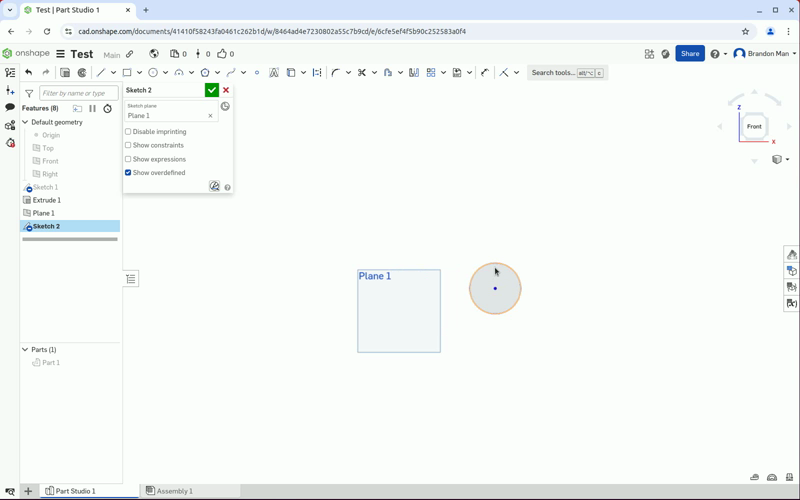
scroll(6)
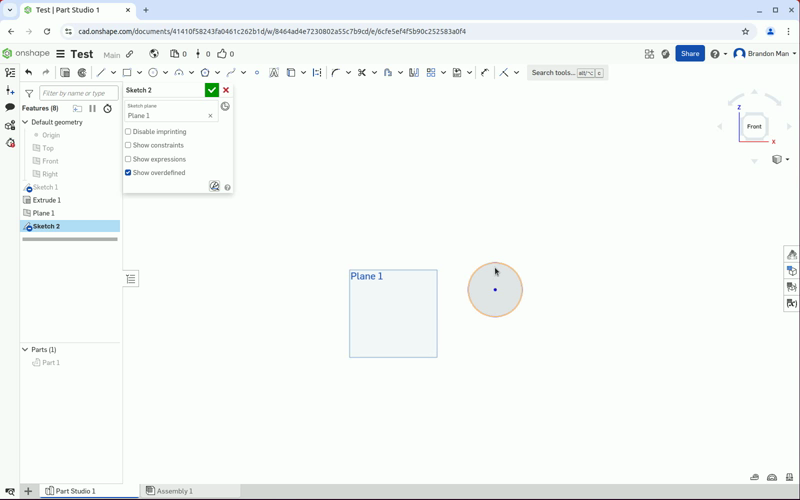
scroll(6)
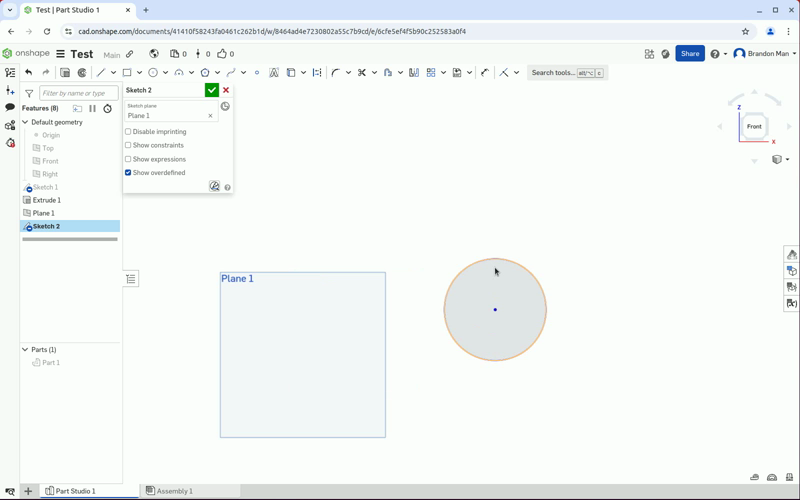
scroll(6)
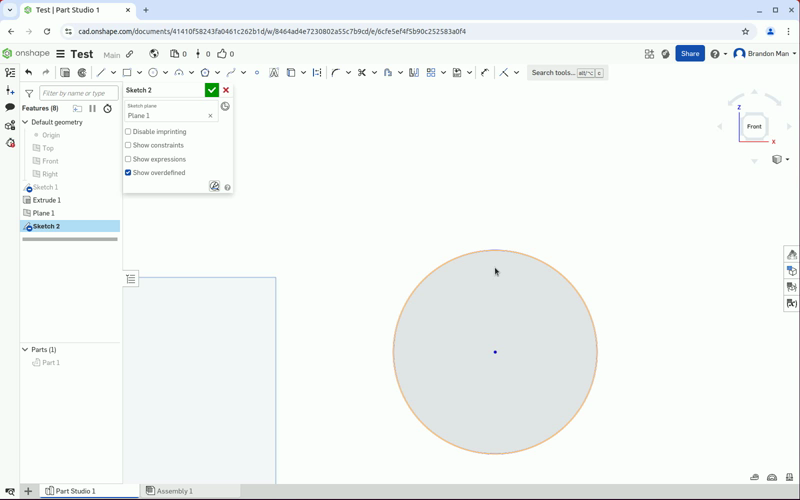
click(495, 267)
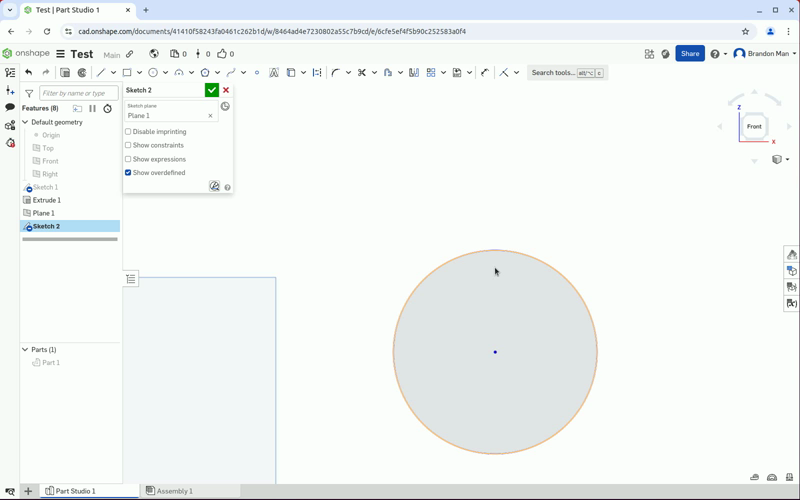
scroll(-6)
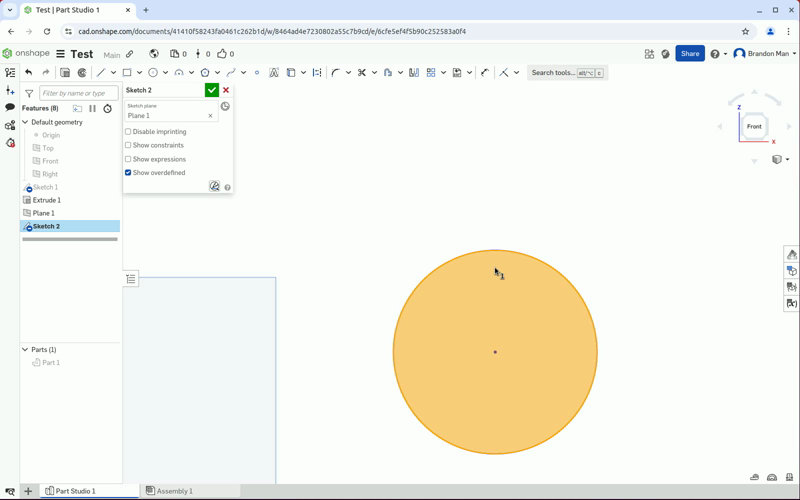
scroll(-6)
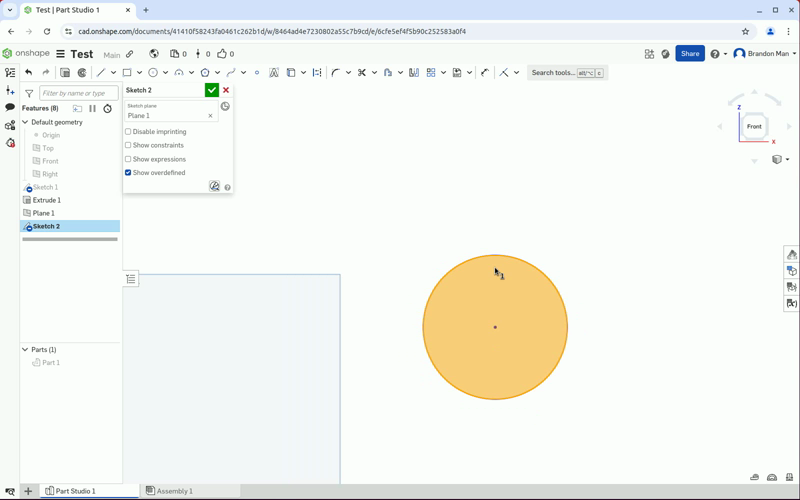
scroll(-6)
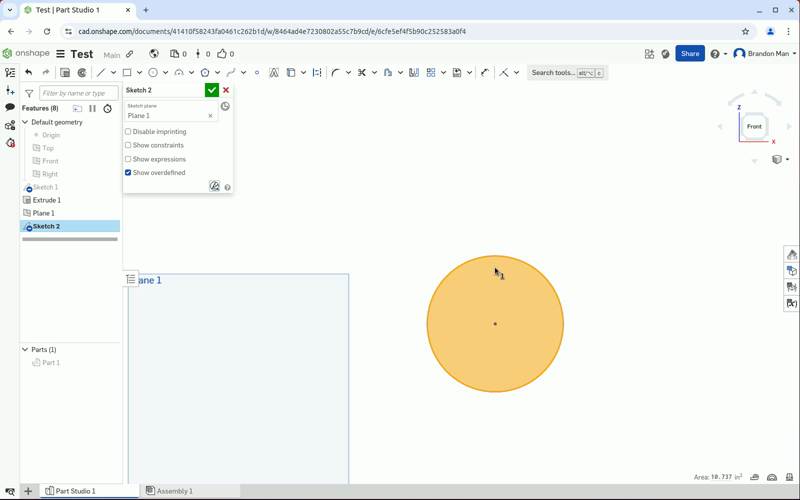
scroll(-6)
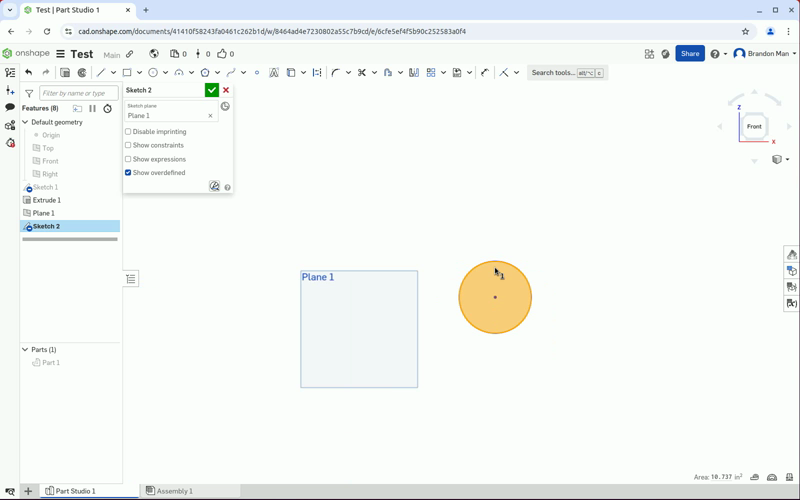
scroll(-6)
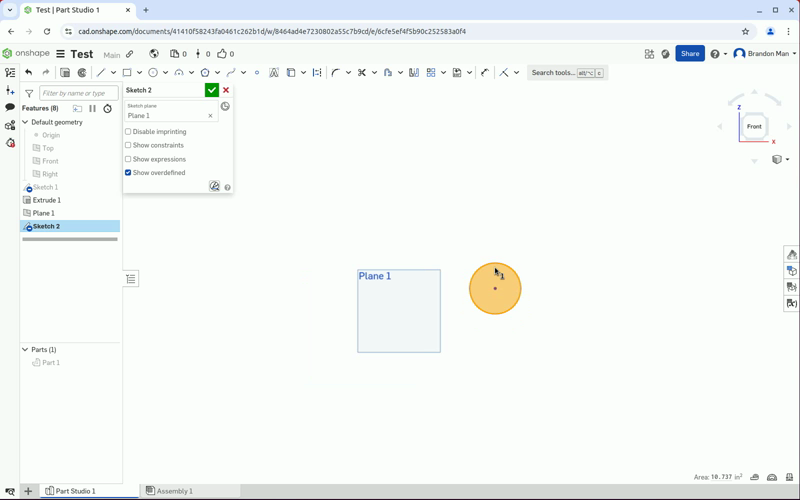
scroll(-6)
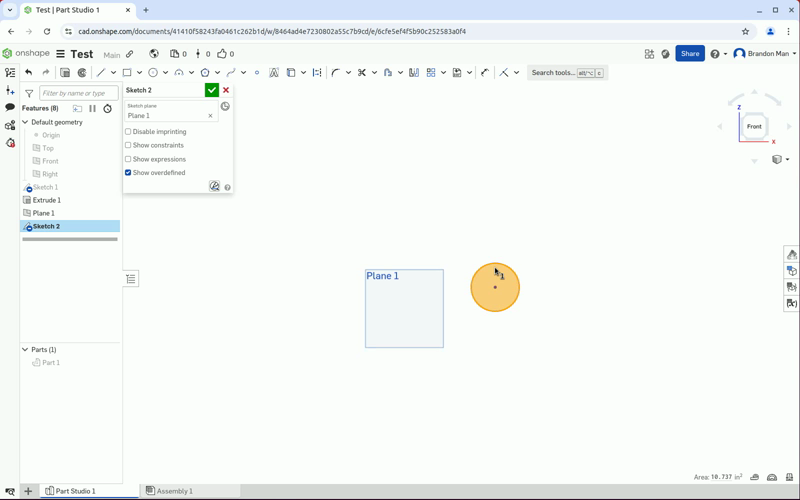
scroll(-6)
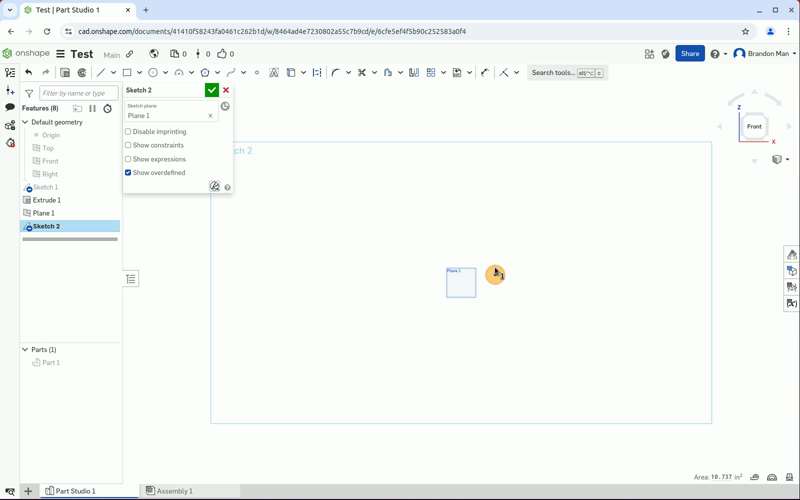
mouse_move(73, 352)
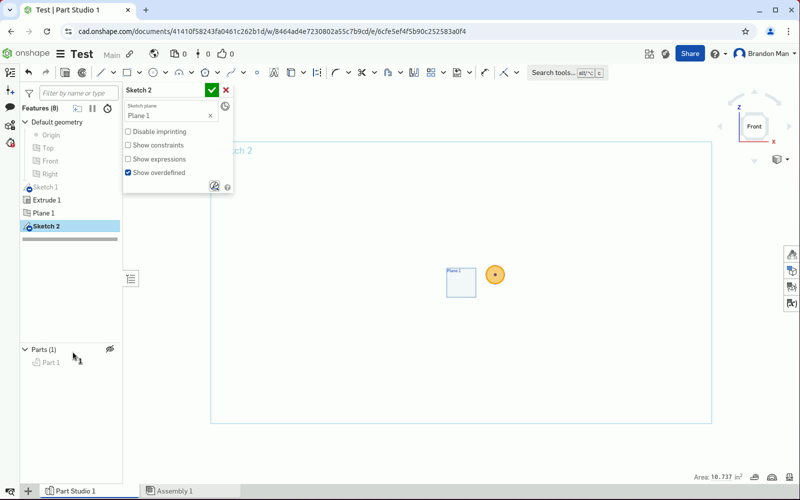
key(shift+y)
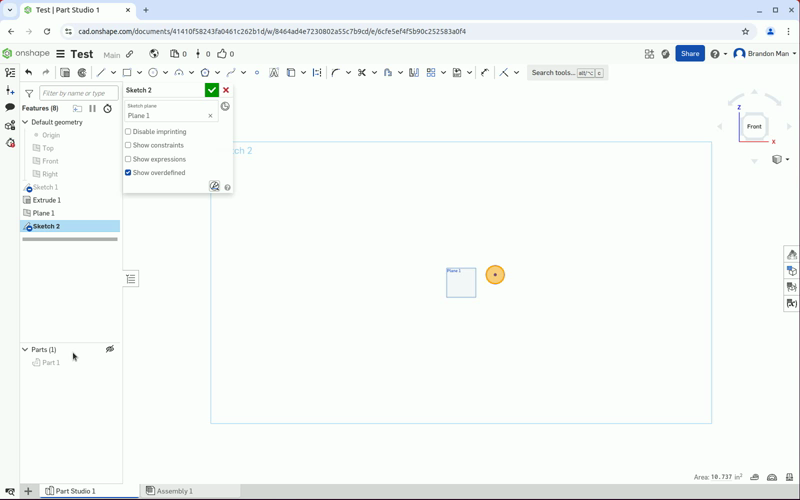
key(shift+e)
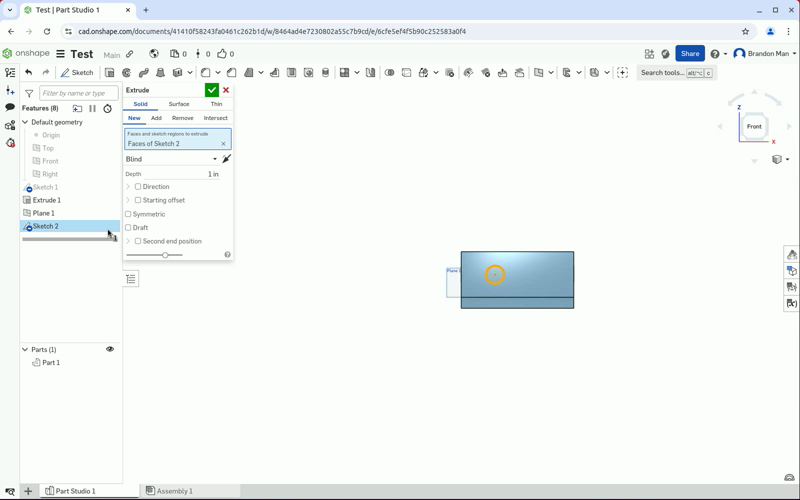
mouse_move(143, 106)
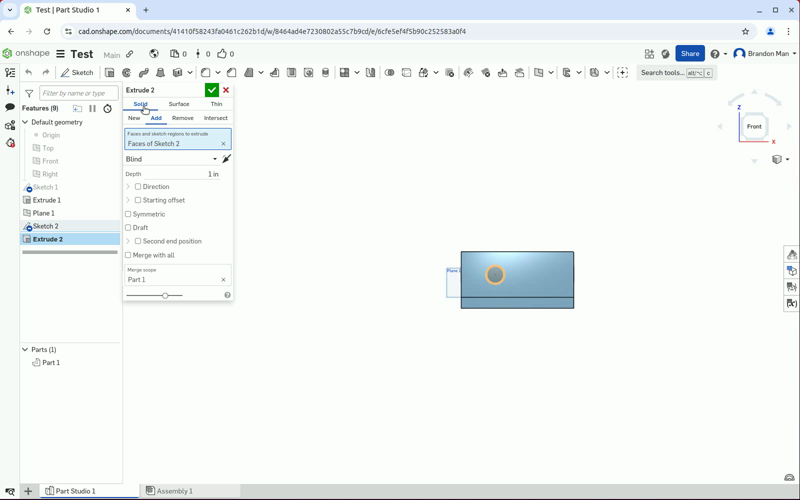
click(143, 106)
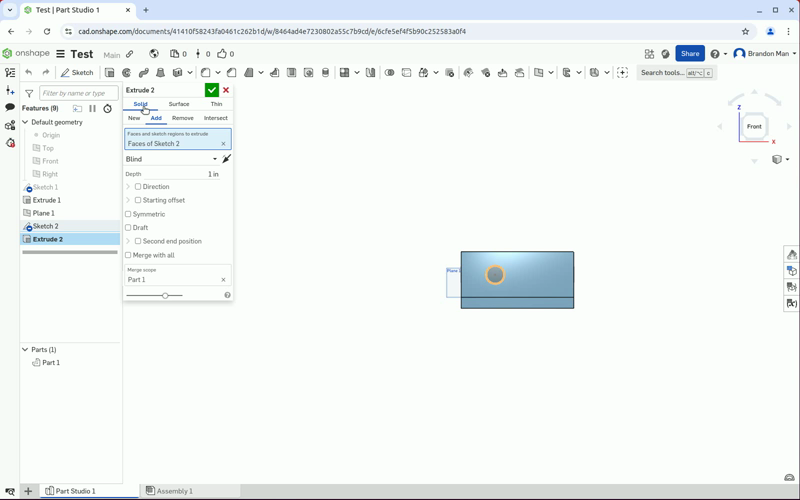
mouse_move(186, 120)
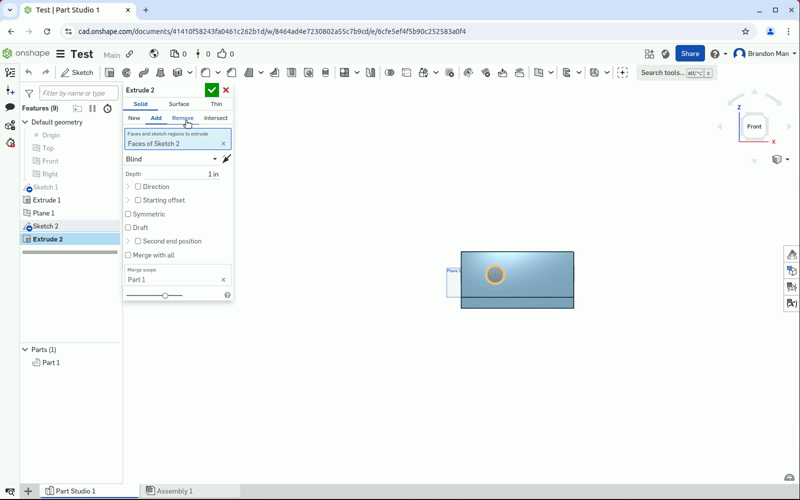
click(186, 120)
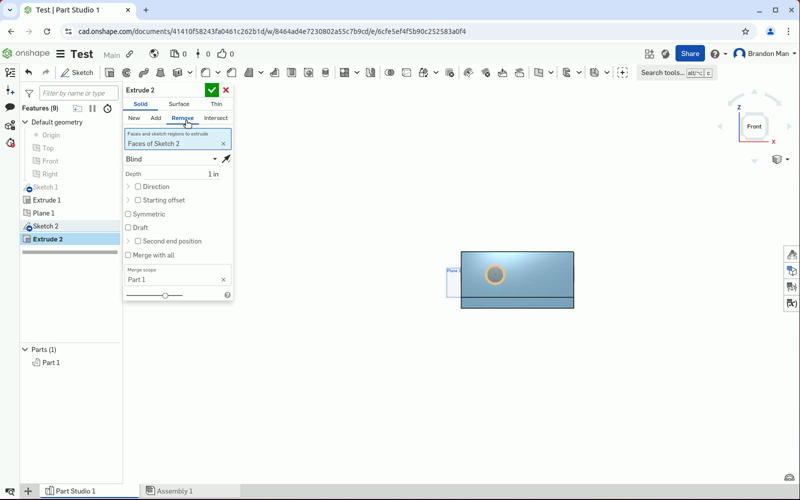
key(tab, 4)
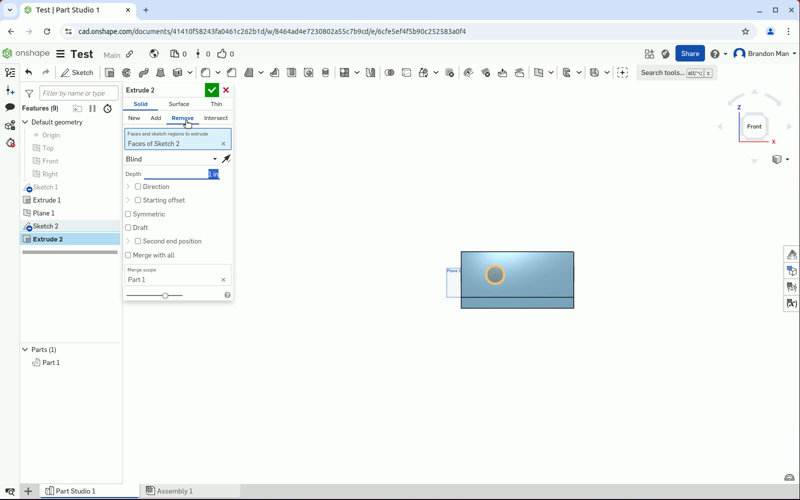
text(6.981)
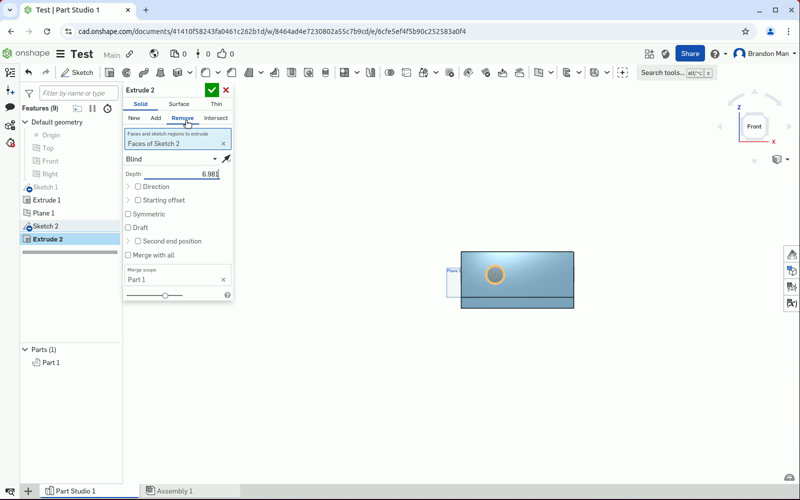
key(tab, 6)
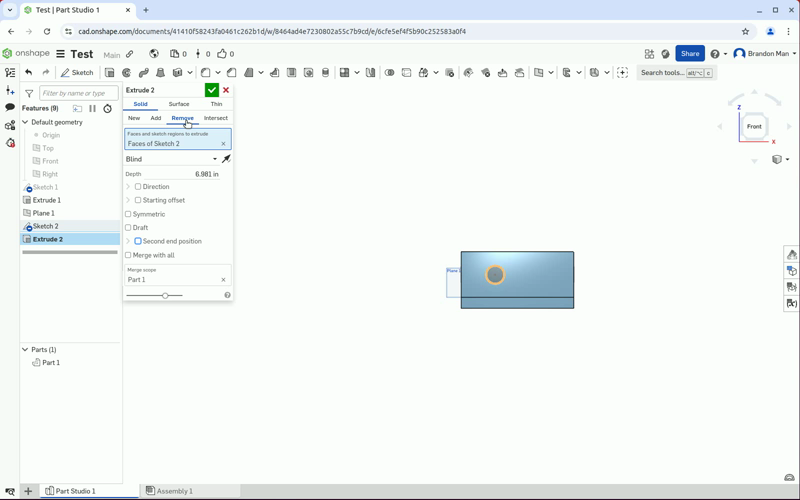
key(space)
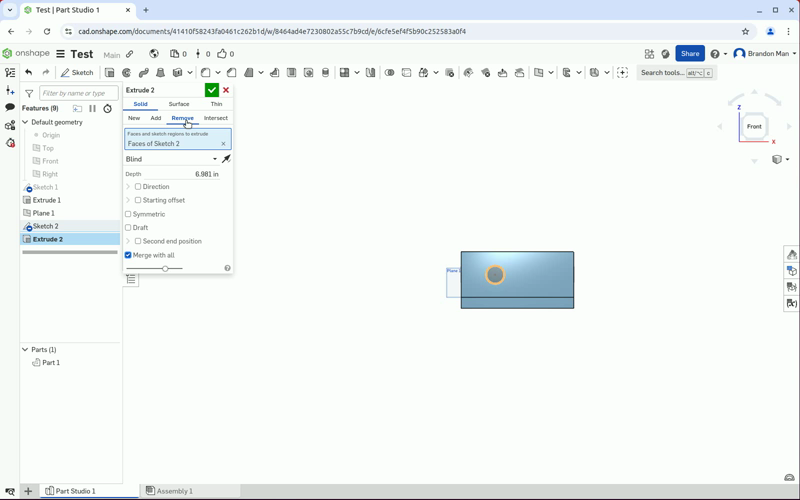
key(enter)
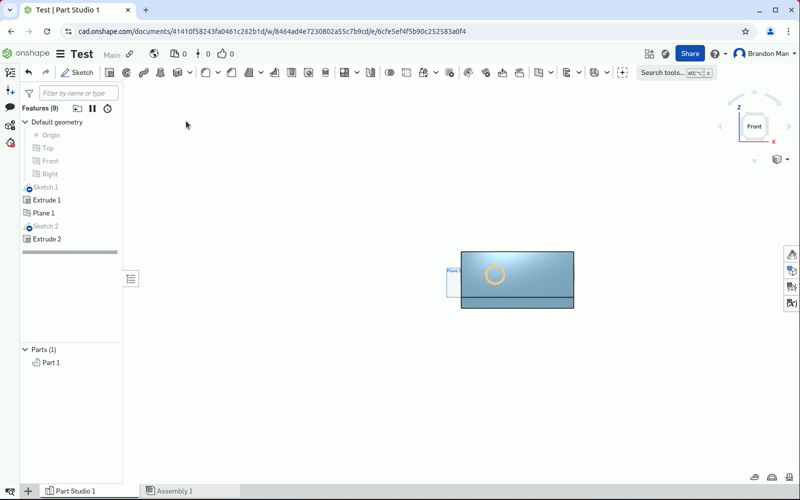
key(shift+h)
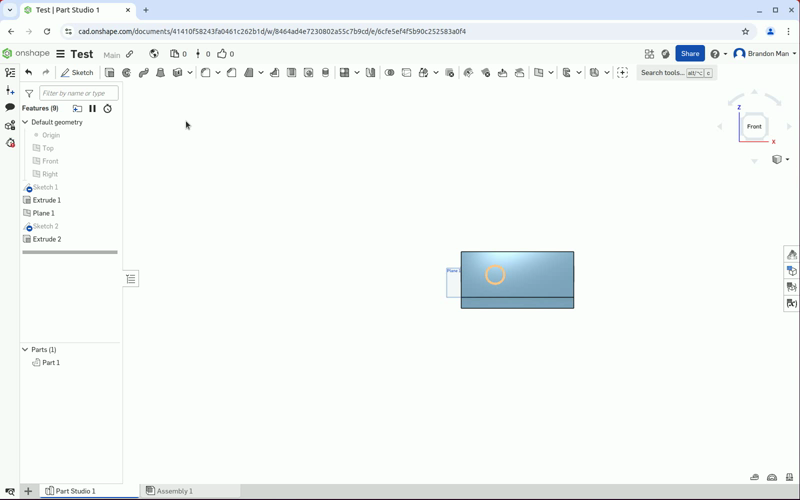
key(shift+h)
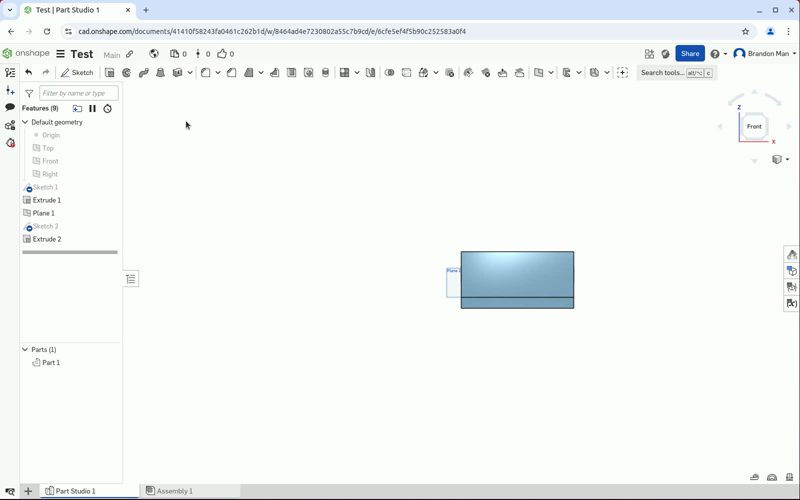
mouse_move(73, 189)
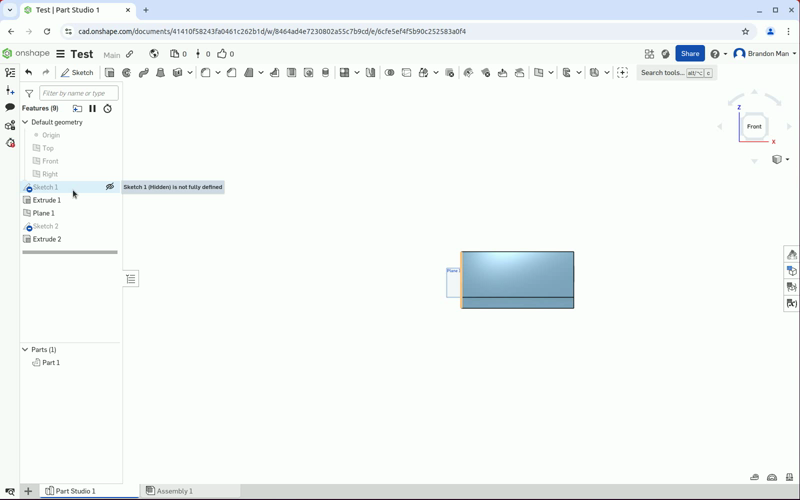
click(73, 189)
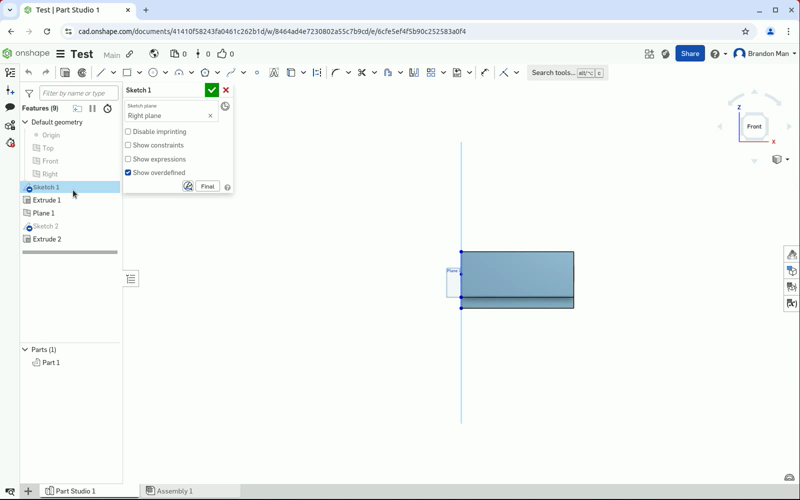
mouse_move(229, 92)
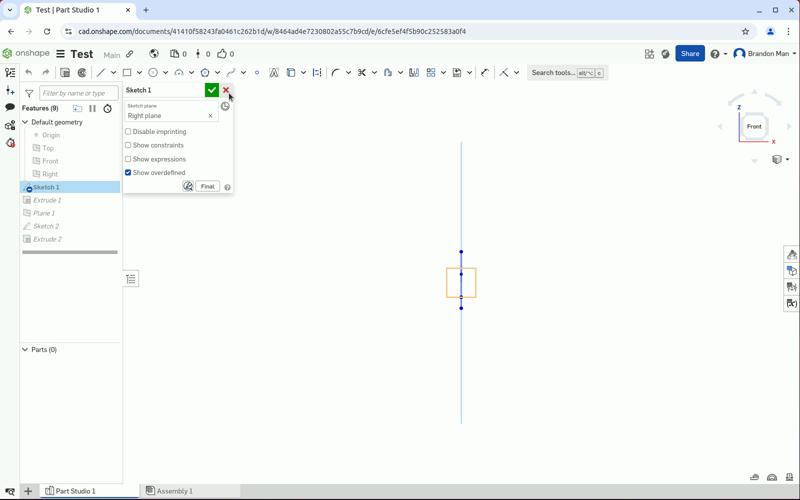
click(229, 92)
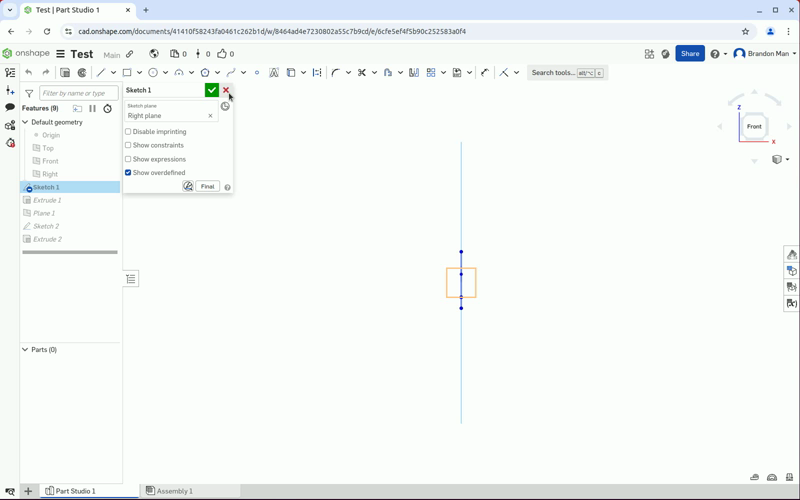
key(shift+s)
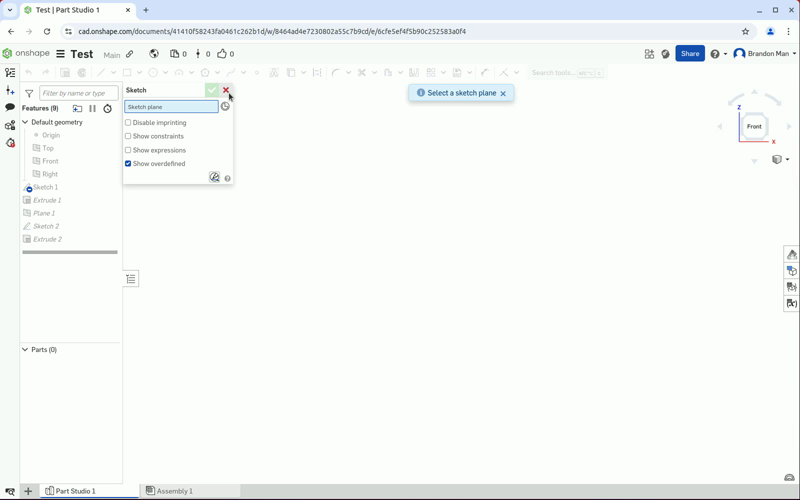
mouse_move(73, 215)
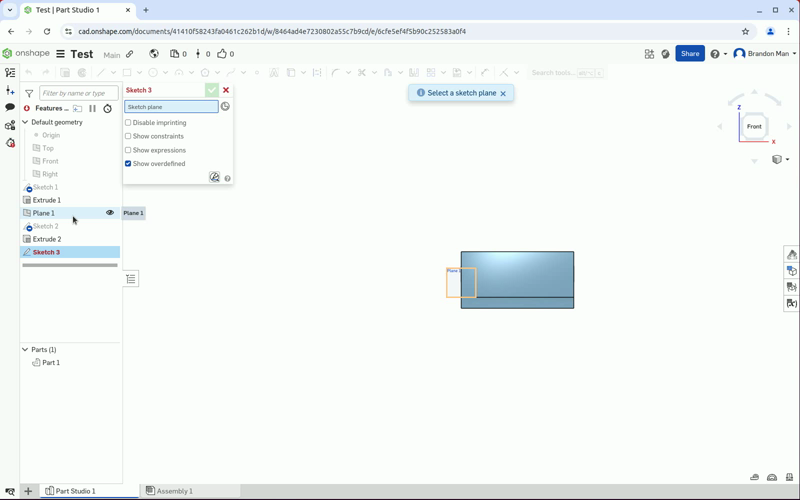
click(73, 215)
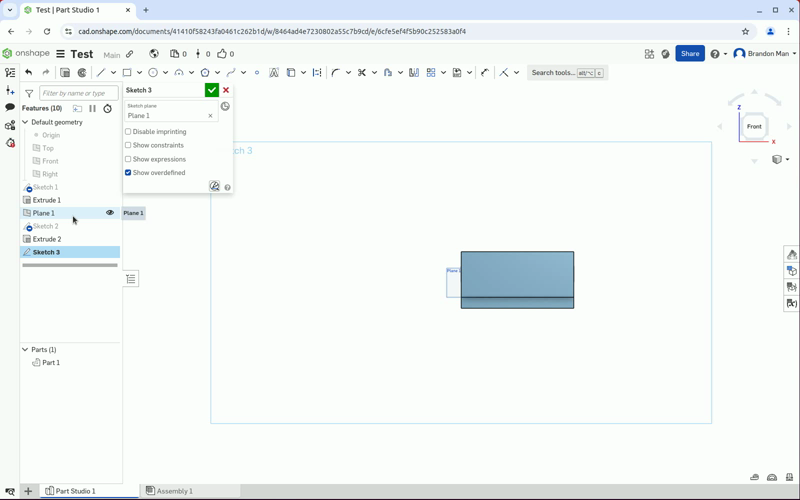
mouse_move(73, 352)
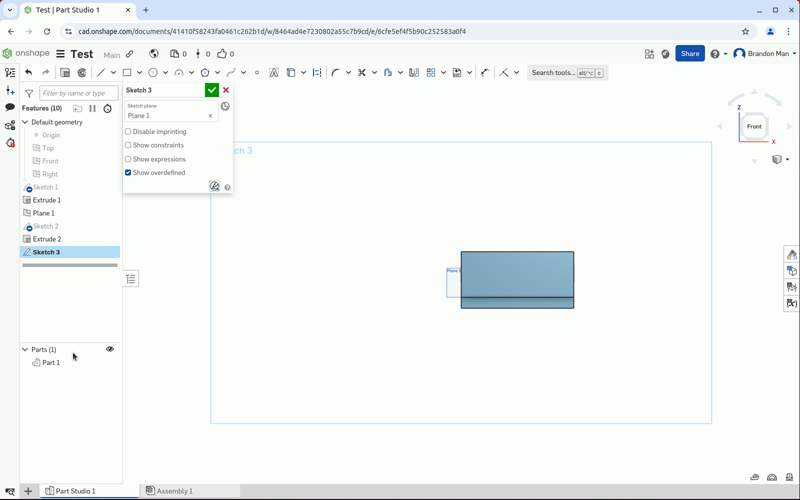
key(y)
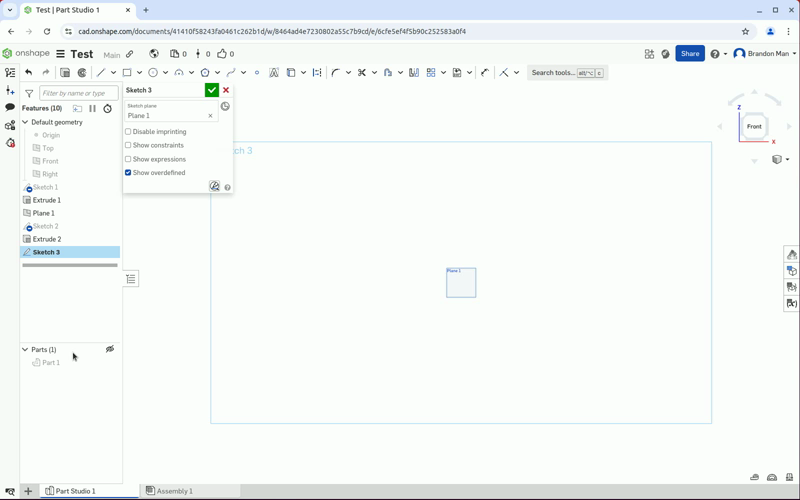
key(c)
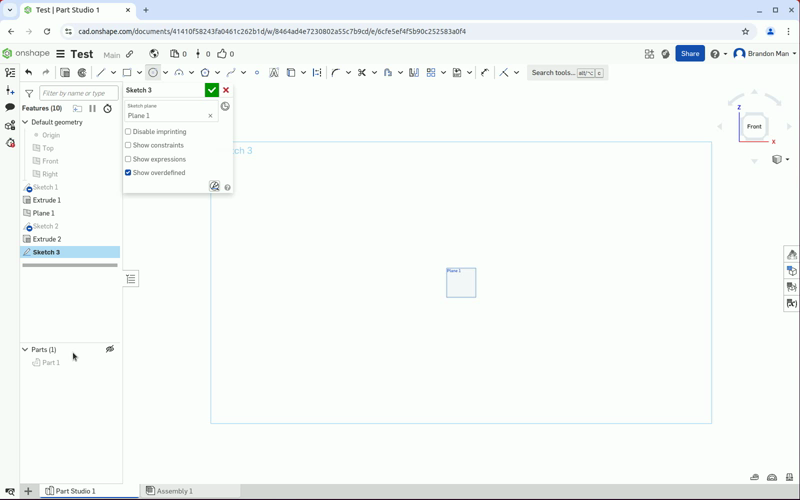
key_down(shift)
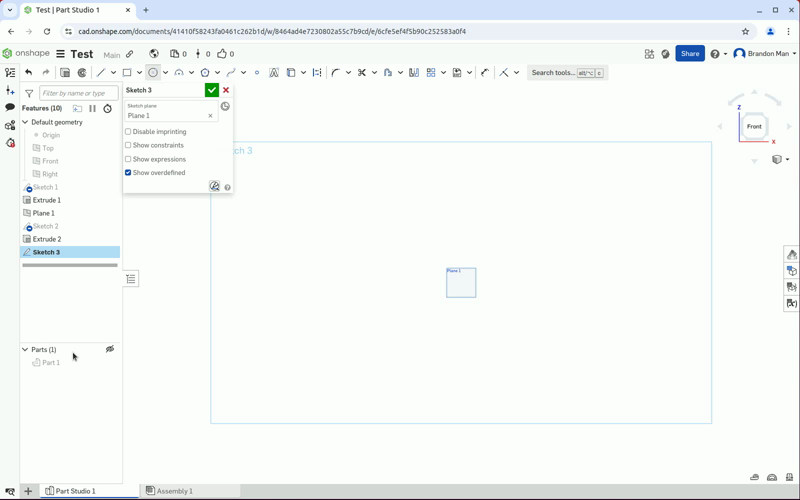
mouse_move(540, 274)
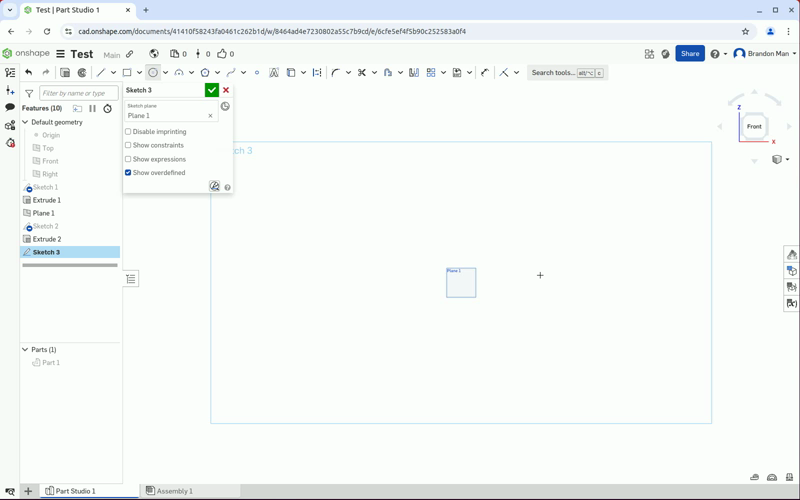
click(540, 274)
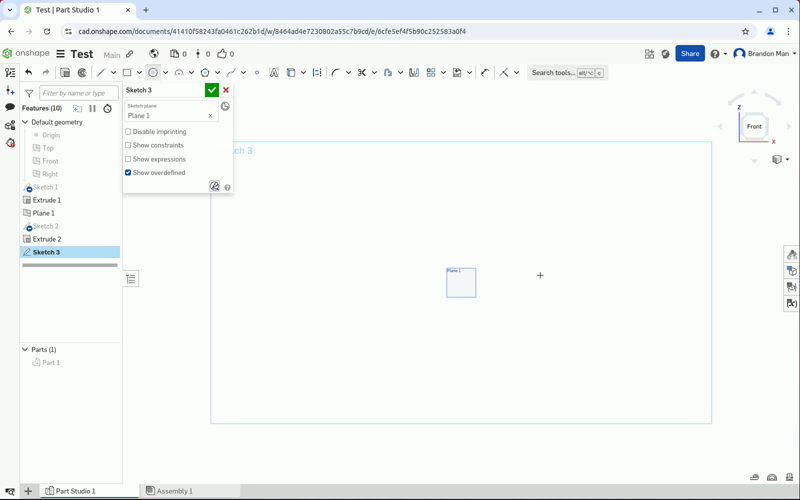
key_up(shift)
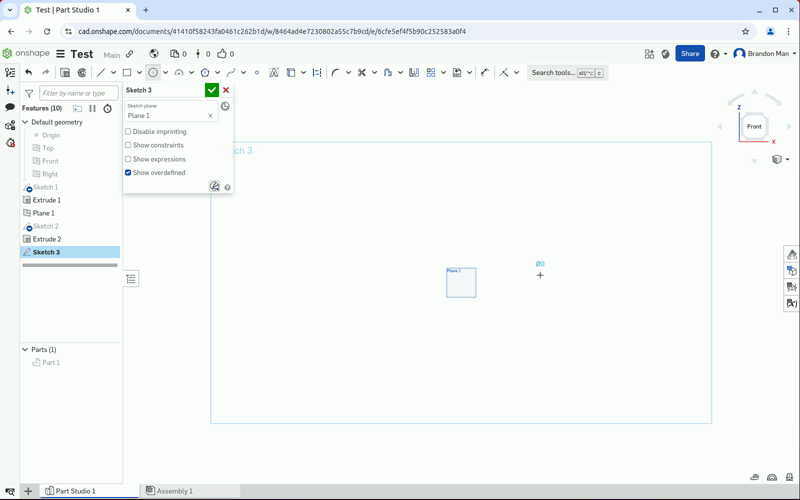
mouse_move(548, 274)
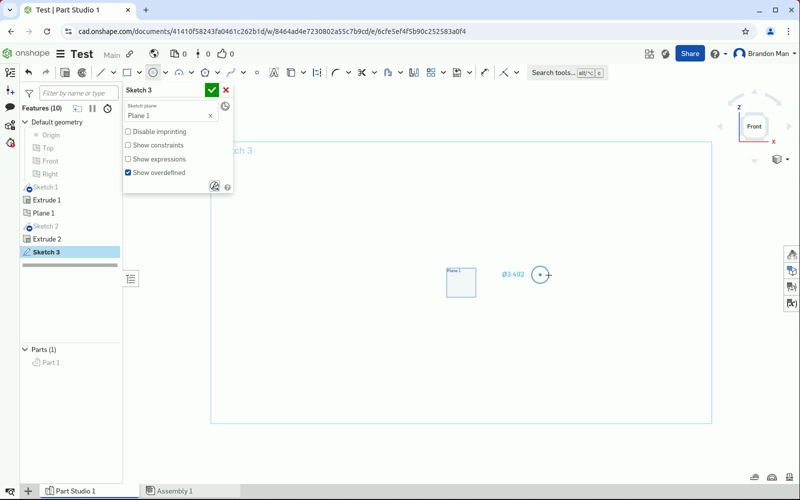
click(548, 274)
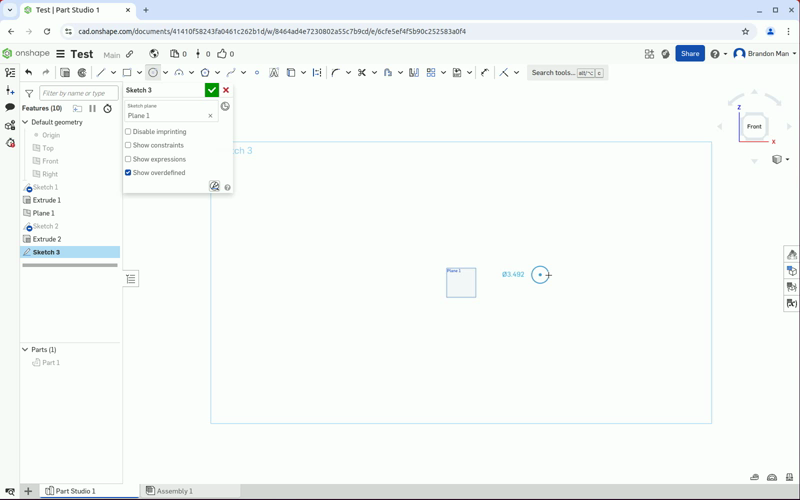
key(esc)
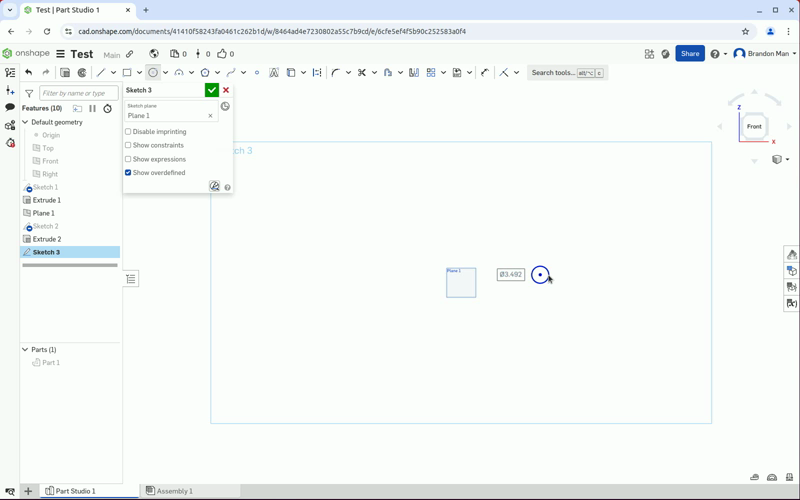
mouse_move(546, 274)
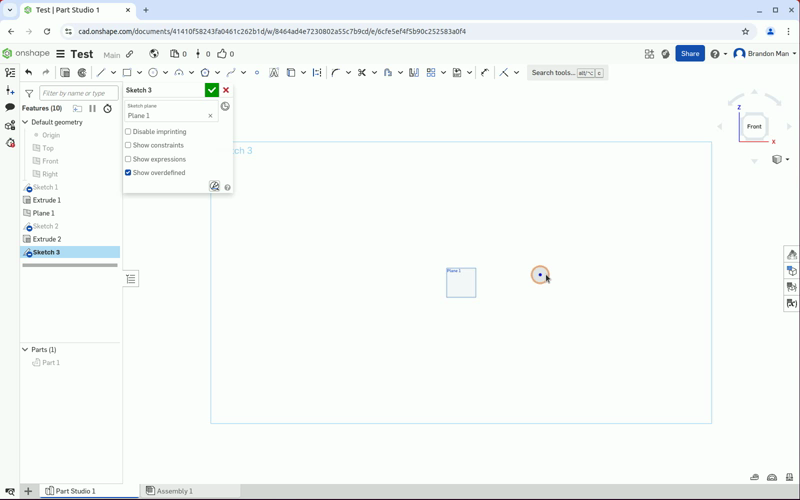
scroll(6)
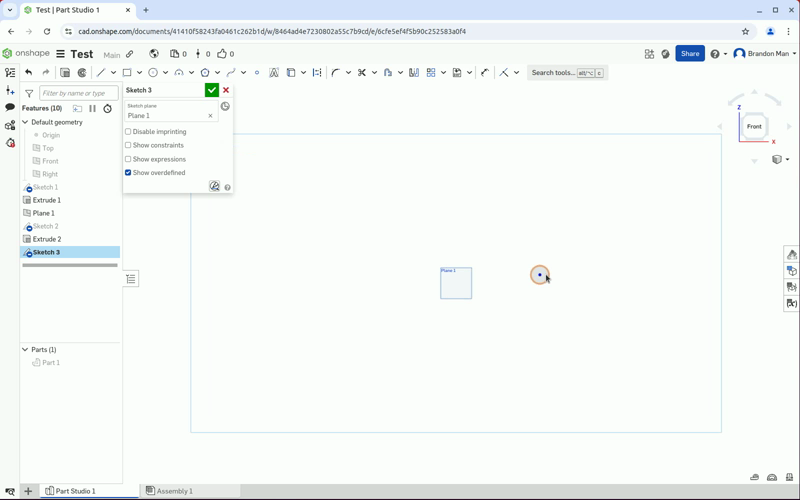
scroll(6)
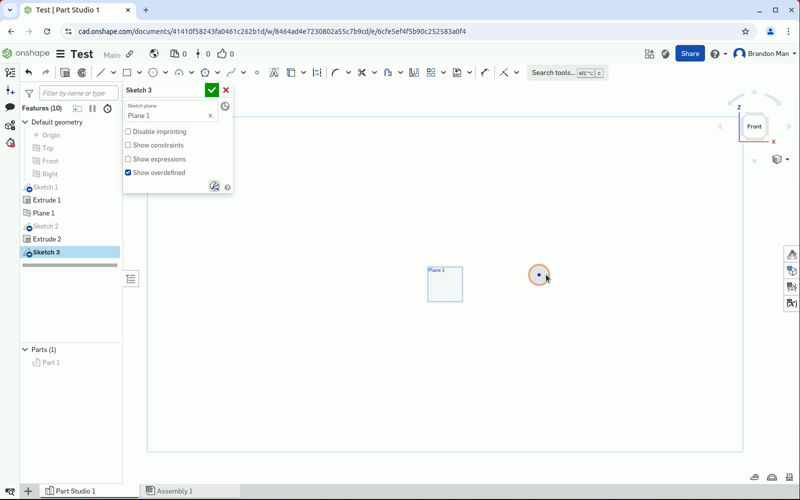
scroll(6)
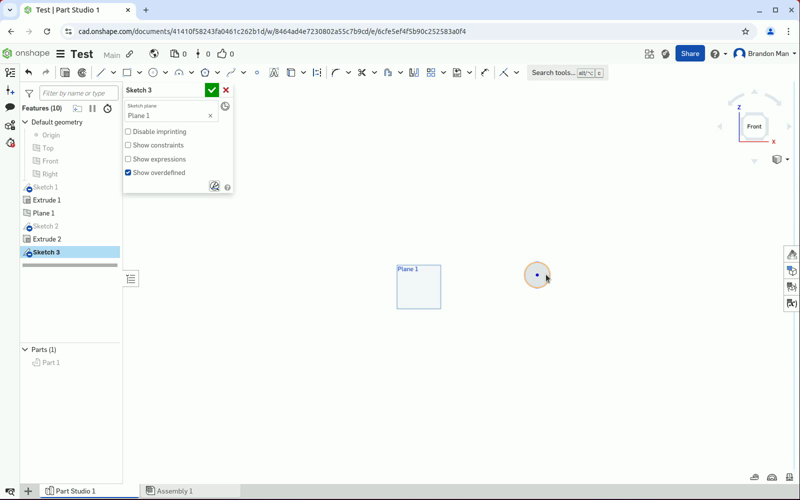
scroll(6)
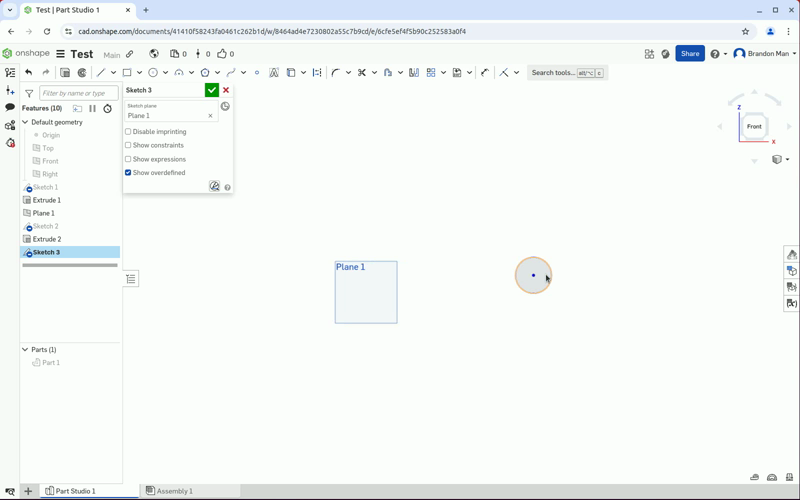
scroll(6)
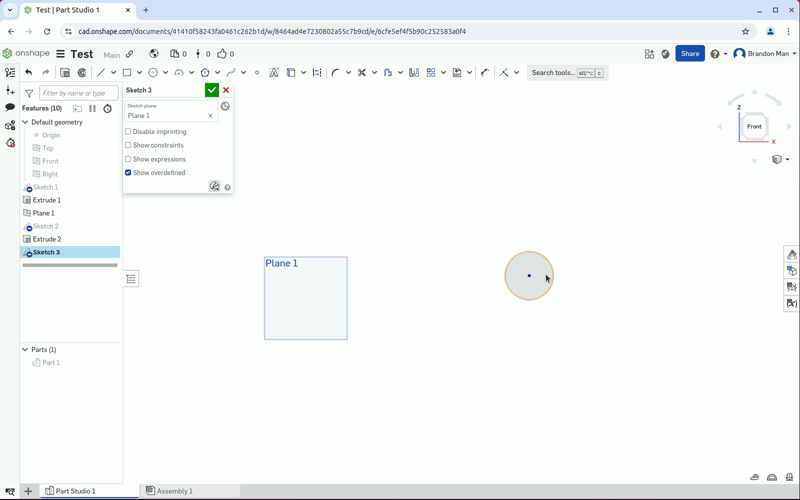
scroll(6)
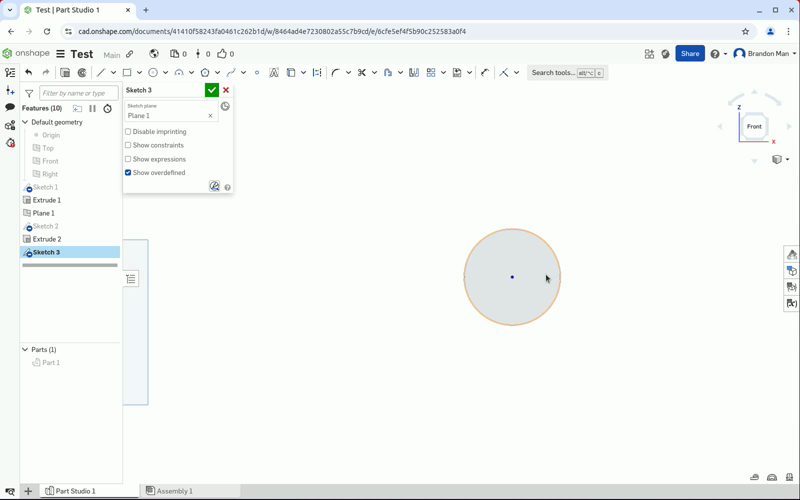
scroll(6)
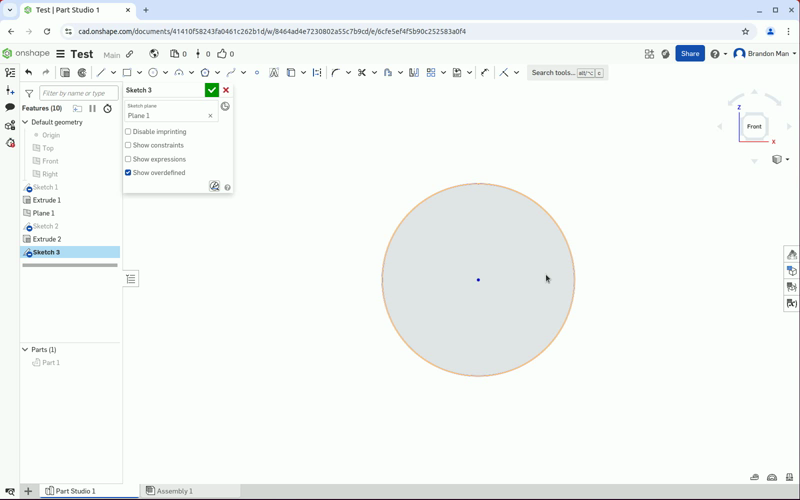
click(546, 274)
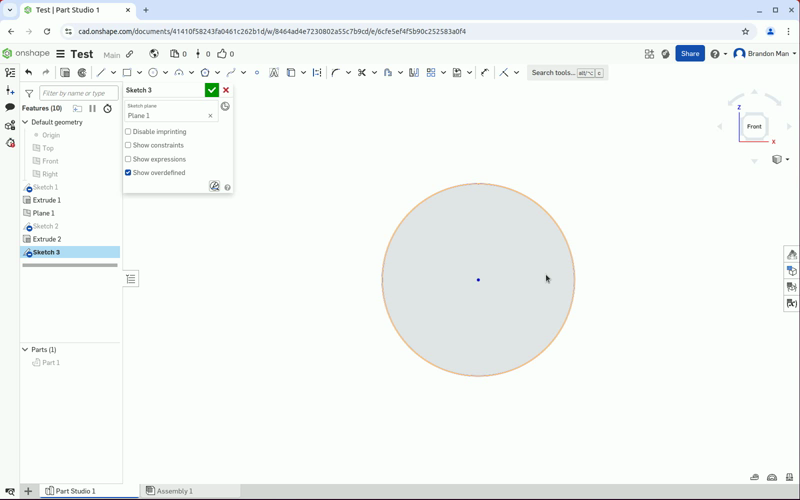
scroll(-6)
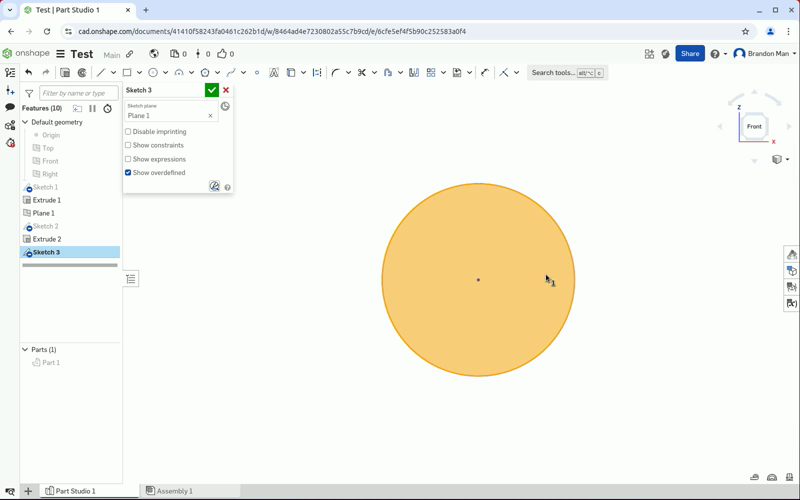
scroll(-6)
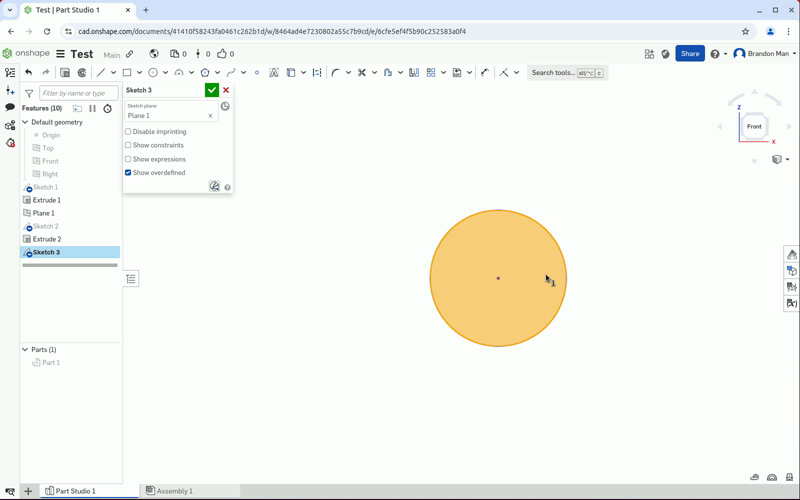
scroll(-6)
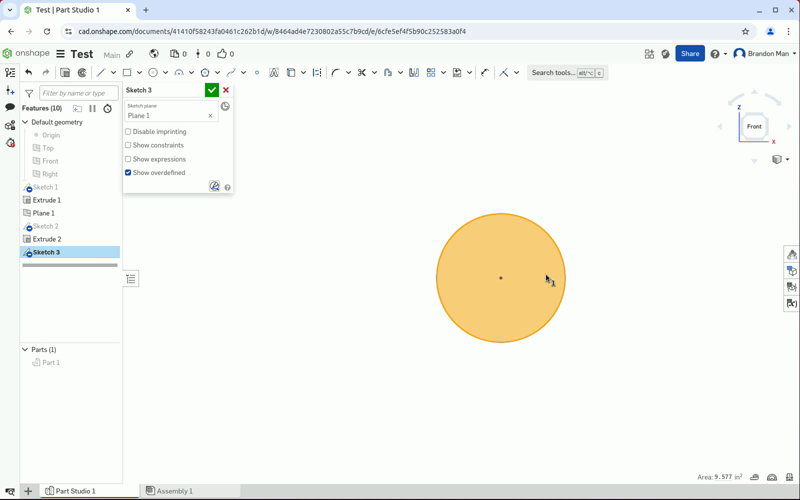
scroll(-6)
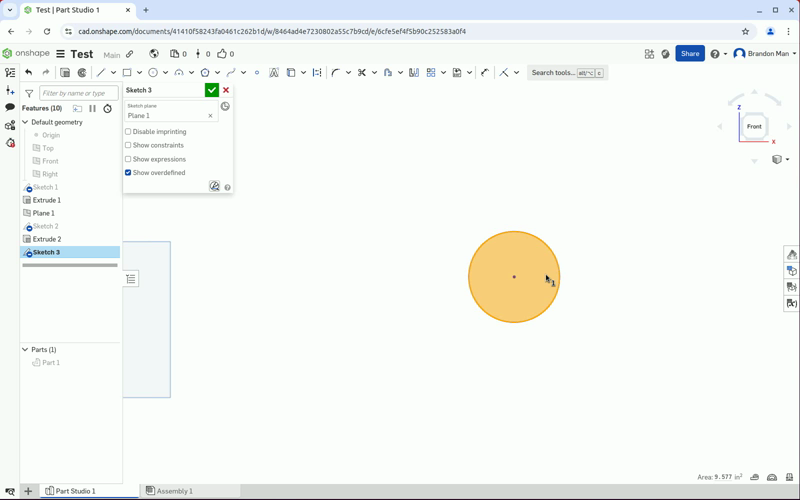
scroll(-6)
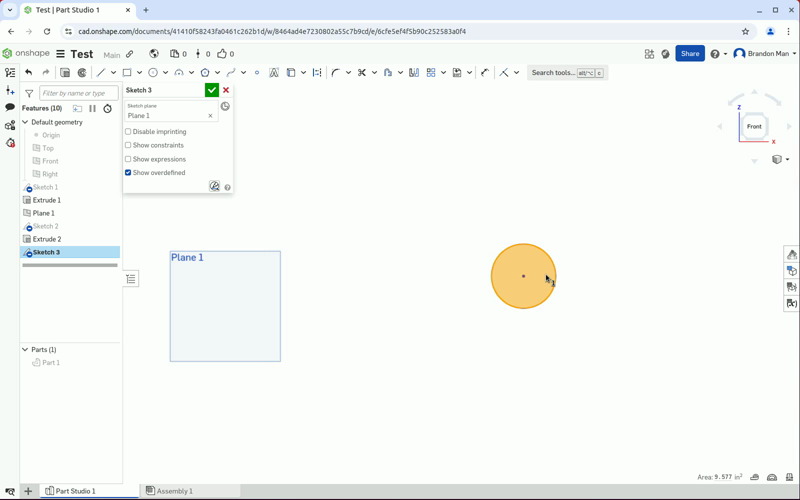
scroll(-6)
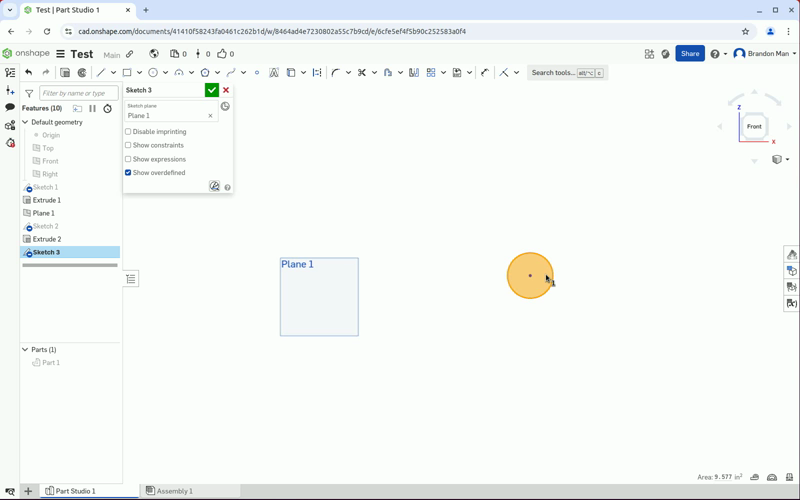
scroll(-6)
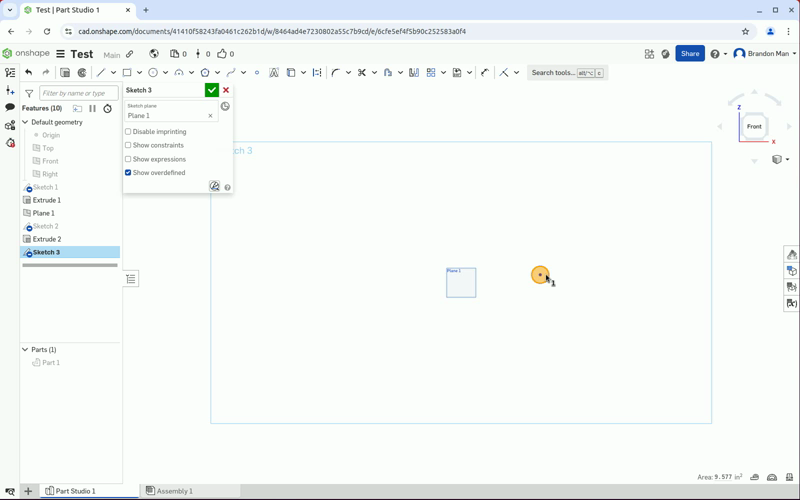
mouse_move(73, 352)
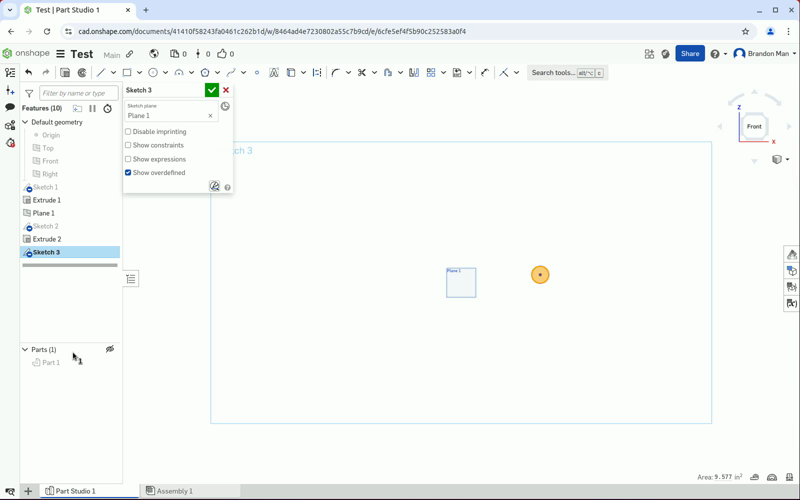
key(shift+y)
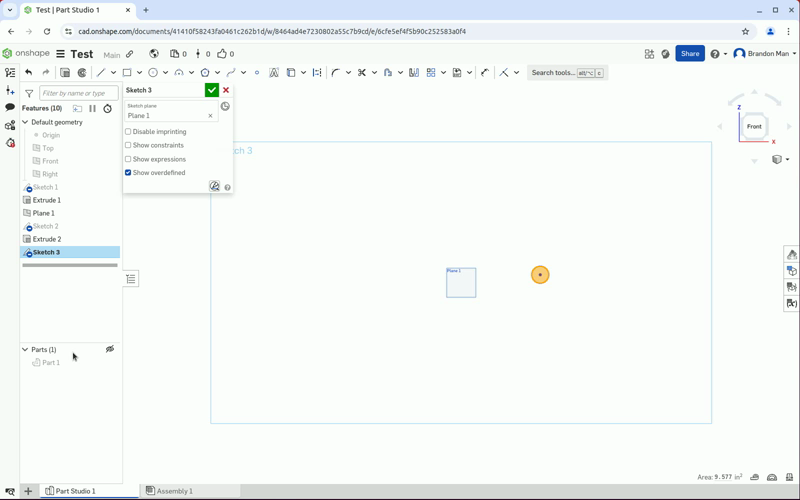
key(shift+e)
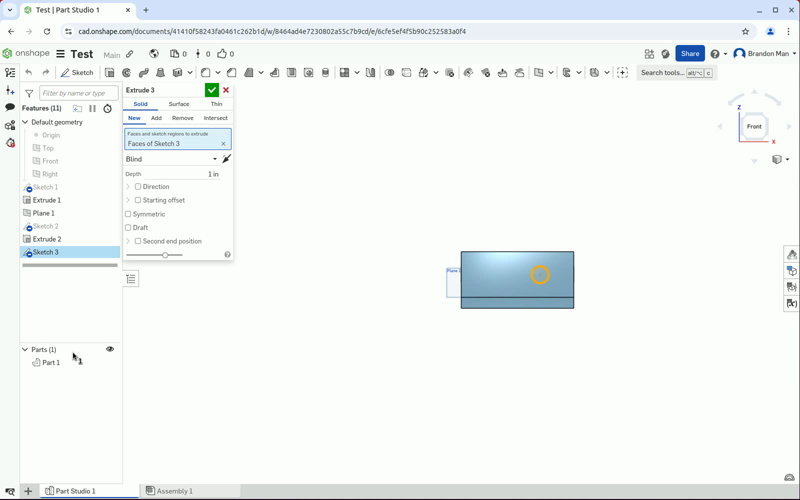
mouse_move(143, 106)
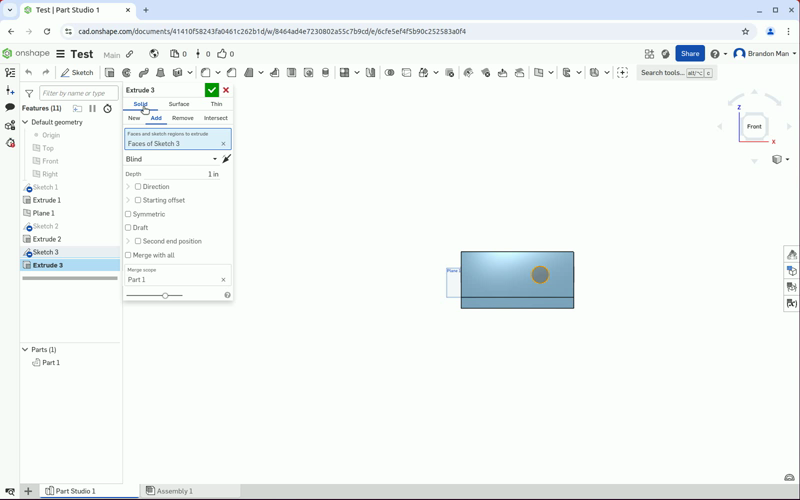
click(143, 106)
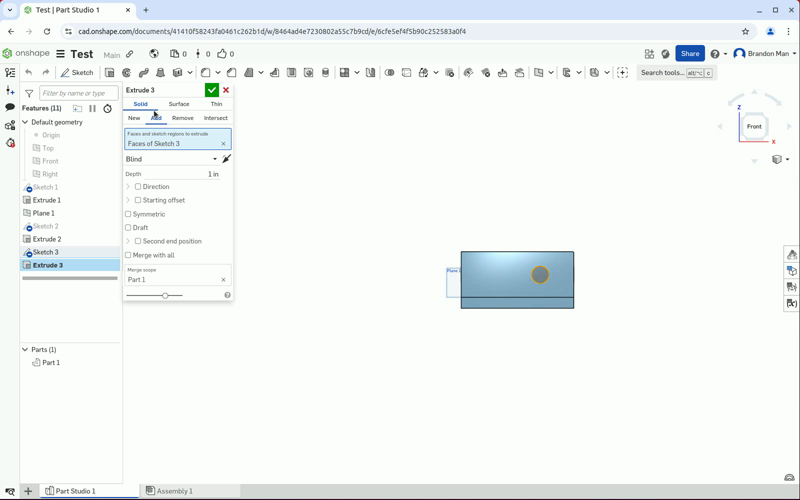
mouse_move(186, 120)
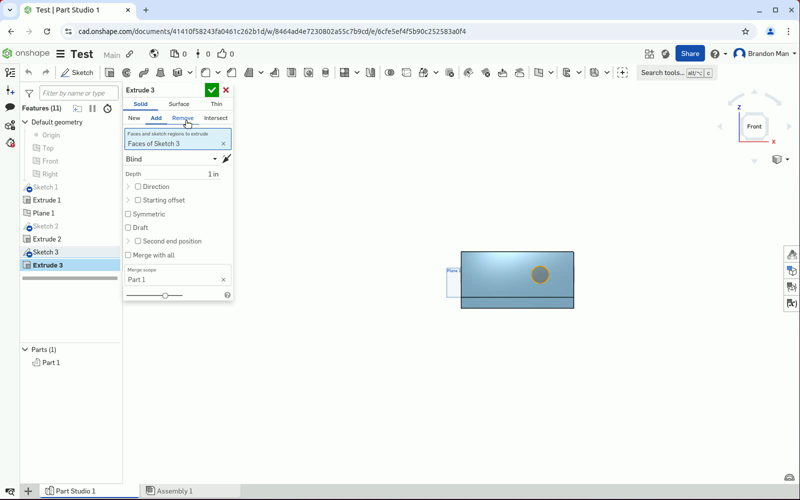
click(186, 120)
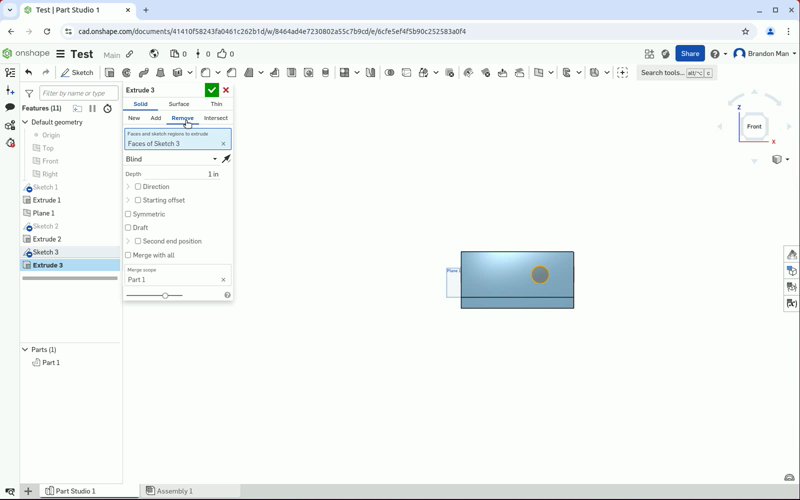
key(tab, 4)
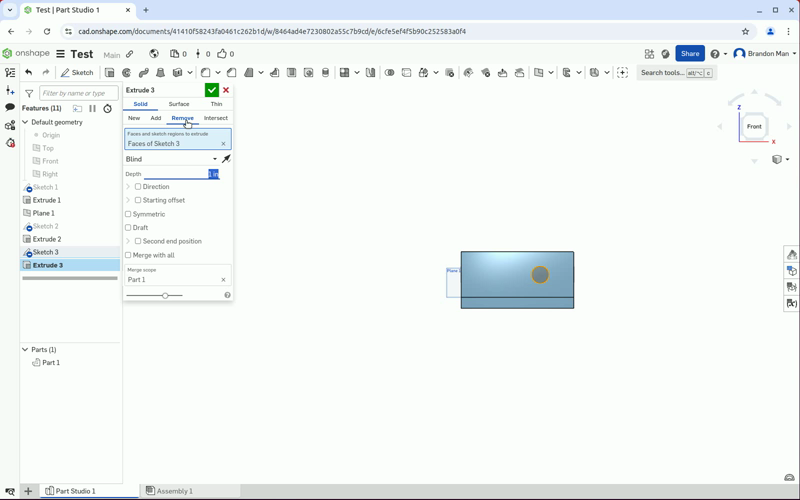
text(6.981)
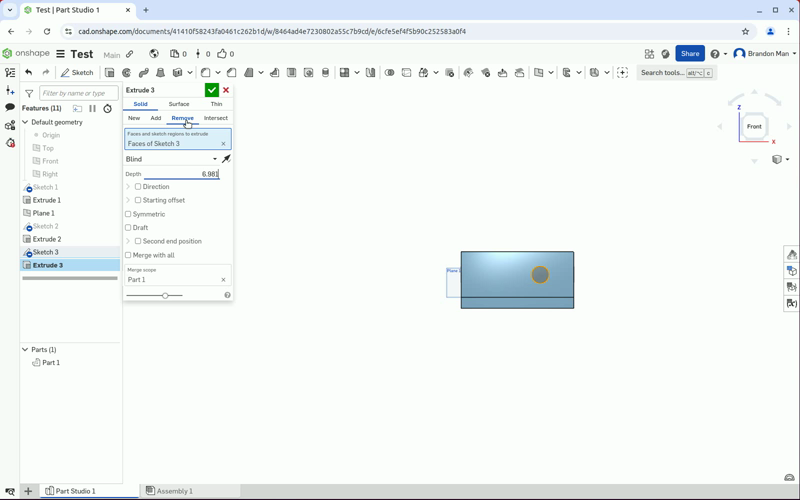
key(tab, 6)
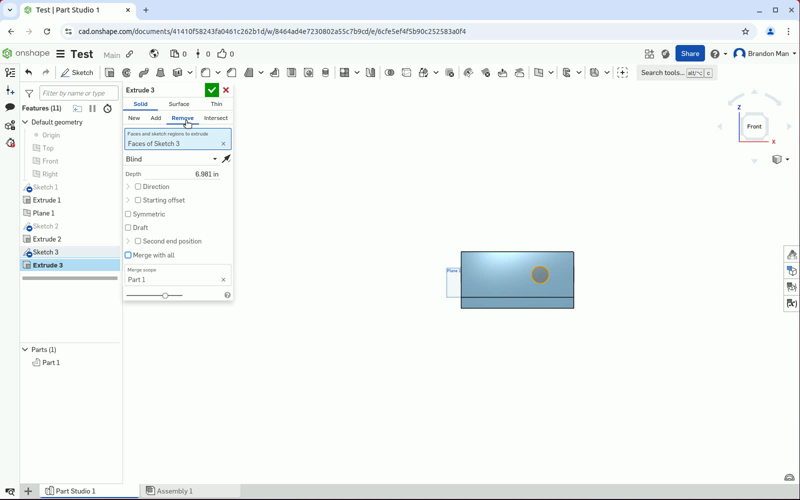
key(space)
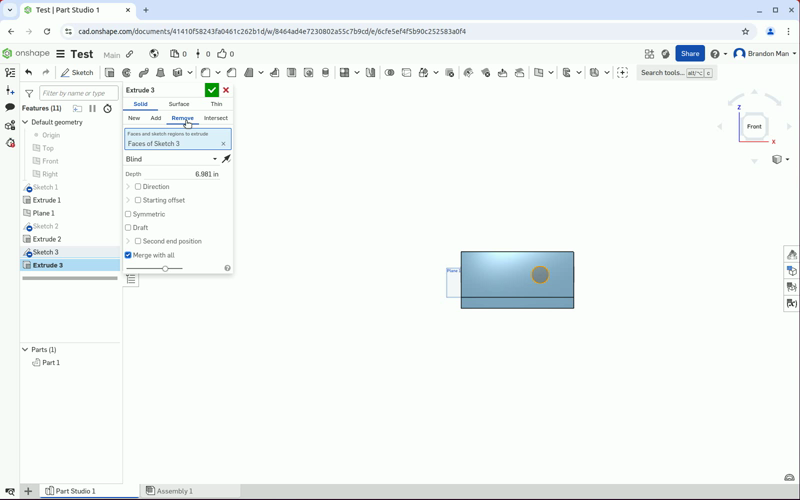
key(enter)
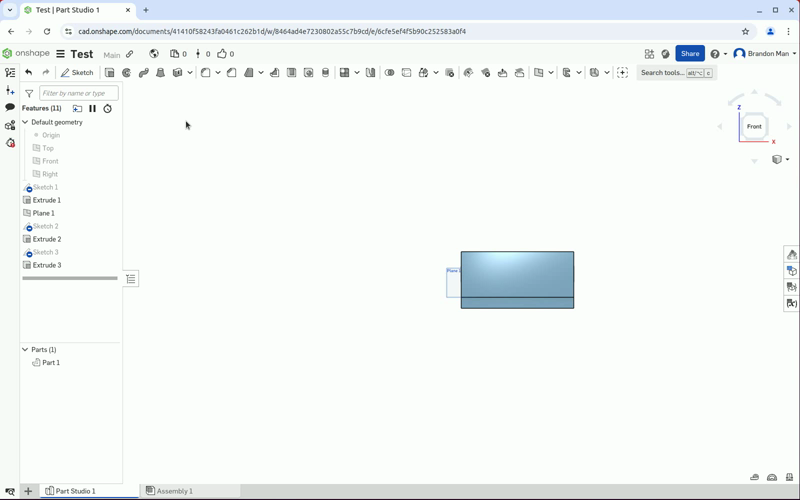
key(shift+h)
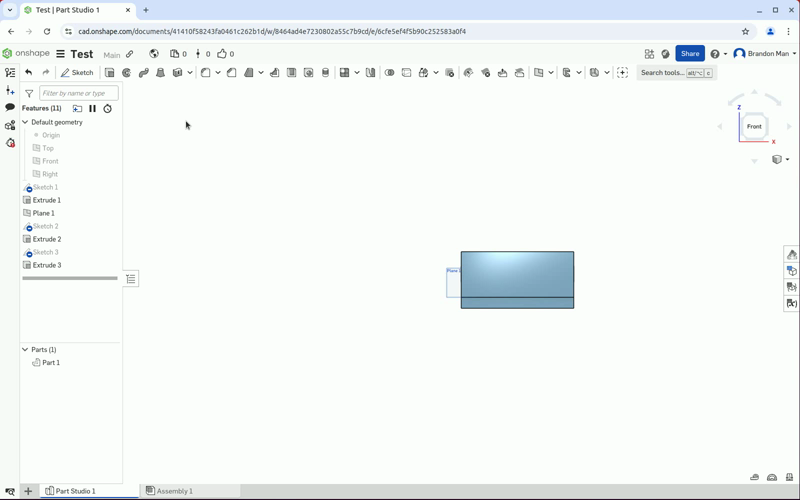
key(shift+h)
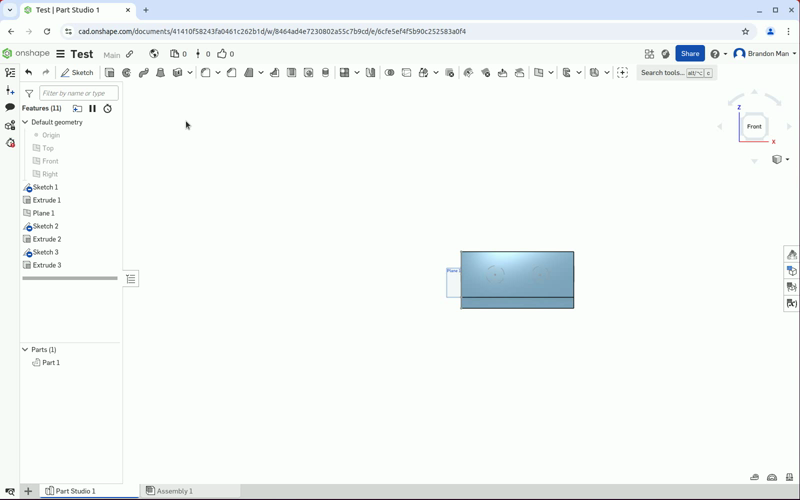
key(shift+7)
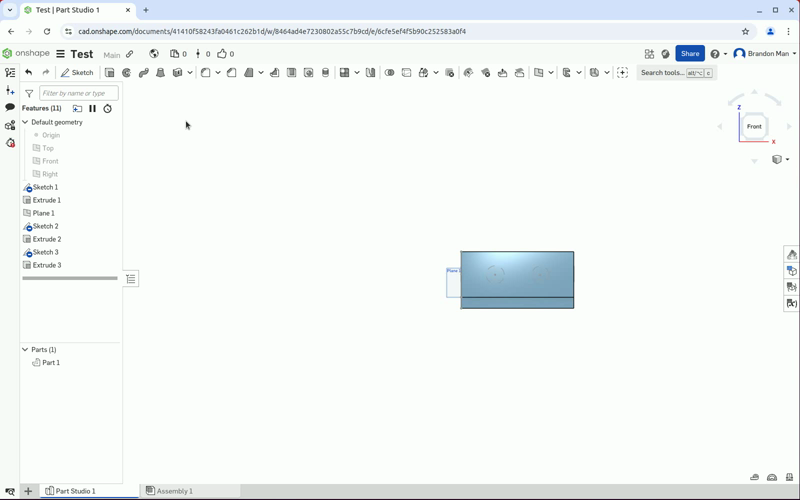
key(left, 2)
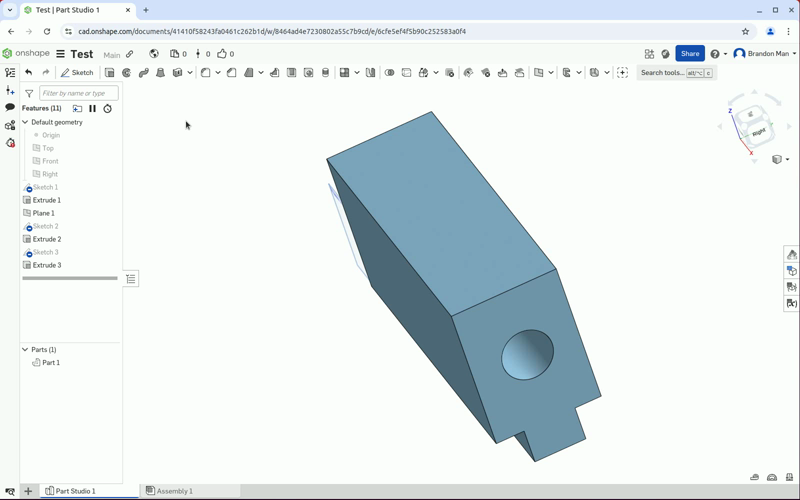
key(down, 2)
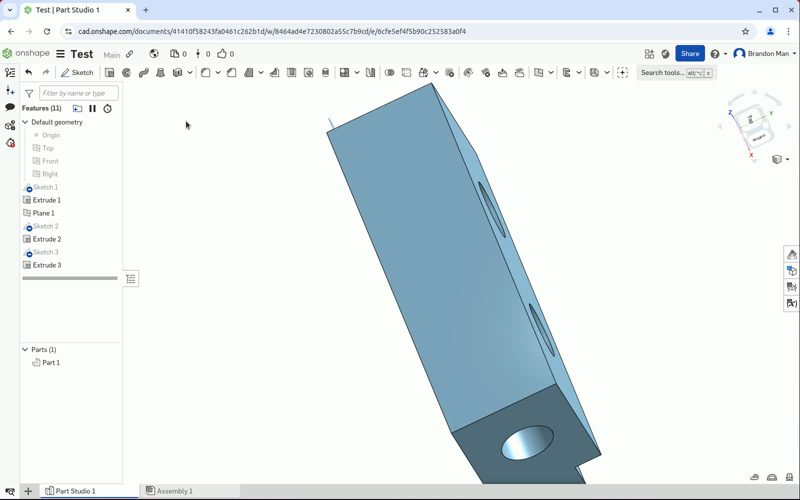
key(up, 2)
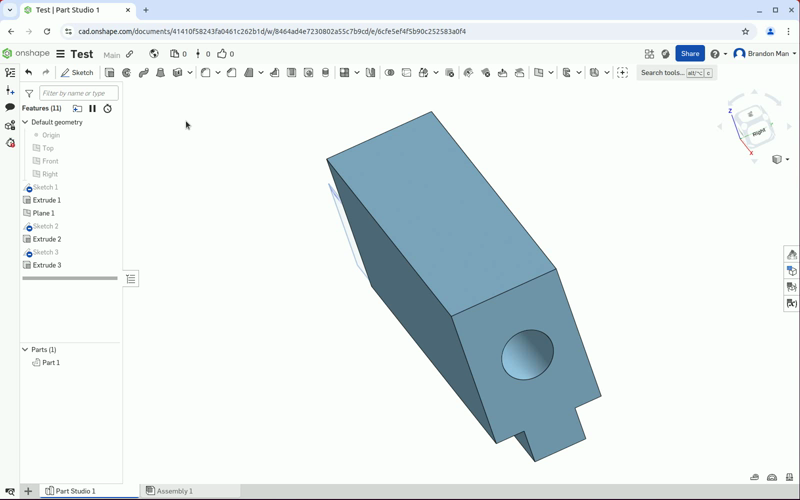
key(right, 2)
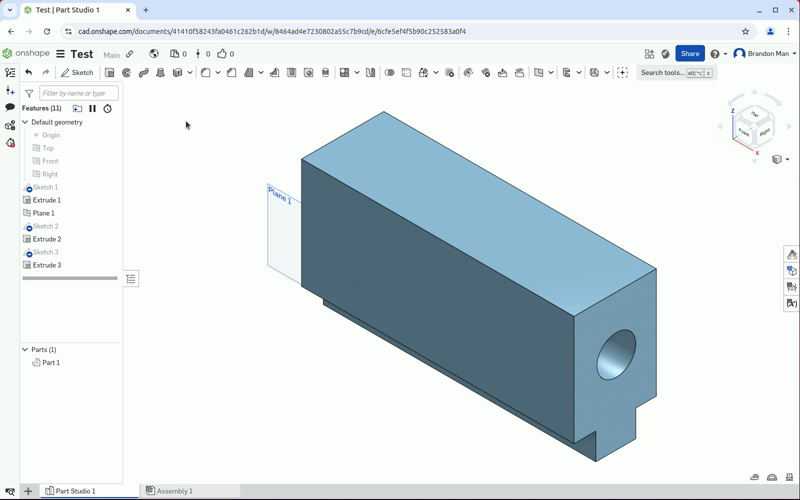
mouse_move(73, 189)
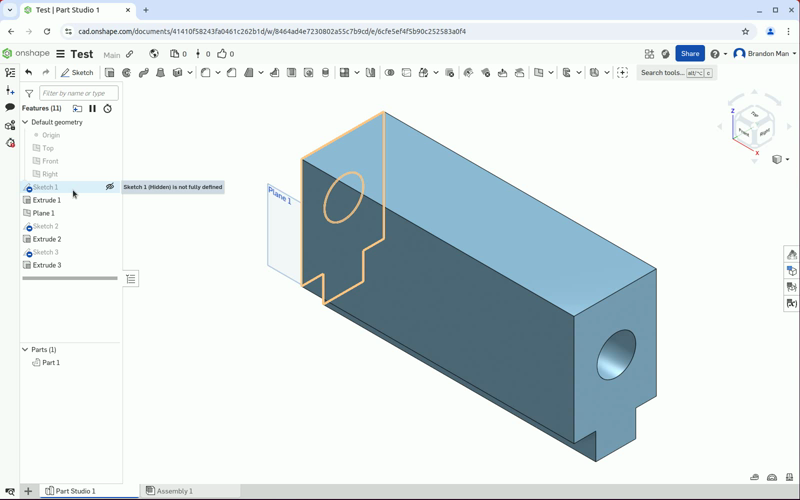
click(73, 189)